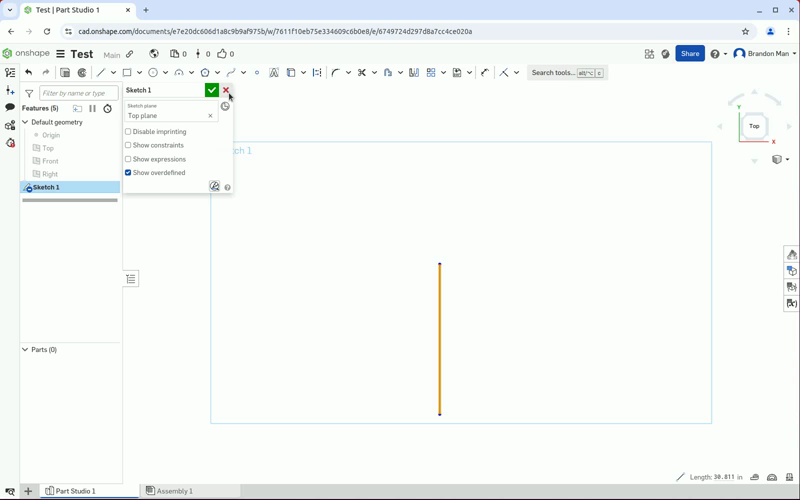
key(shift+h)
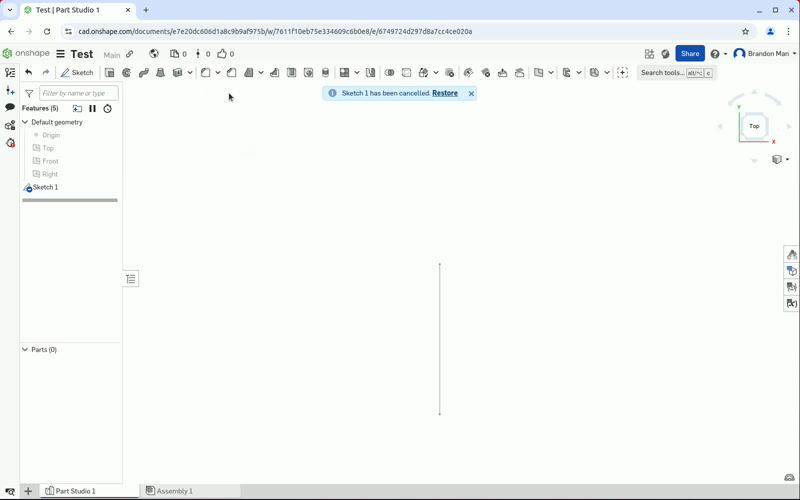
key(shift+s)
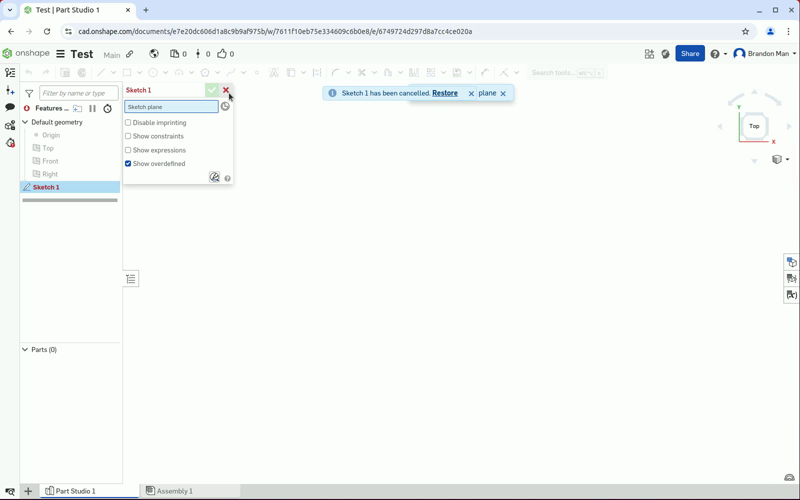
mouse_move(73, 150)
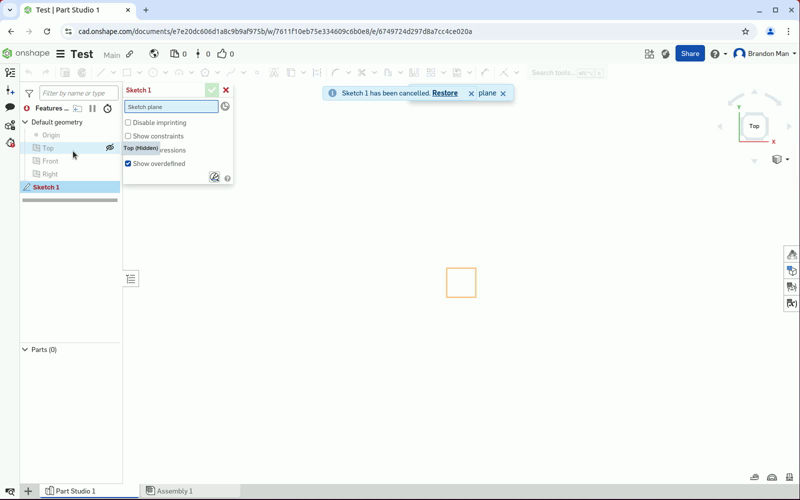
click(73, 150)
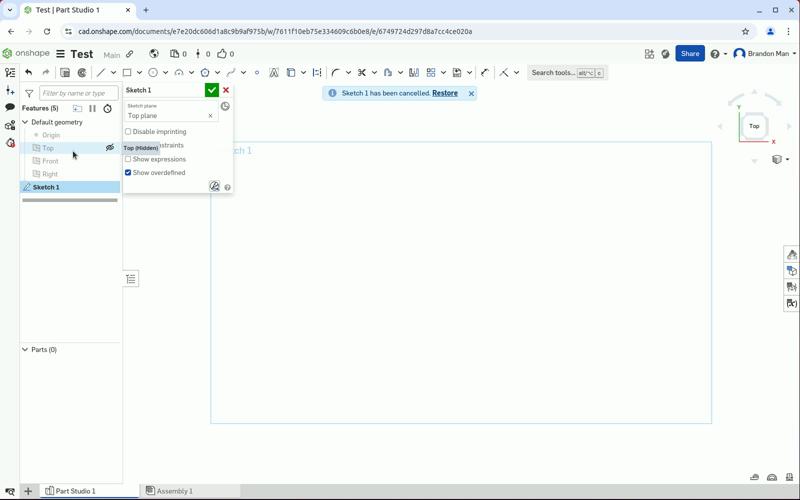
mouse_move(73, 352)
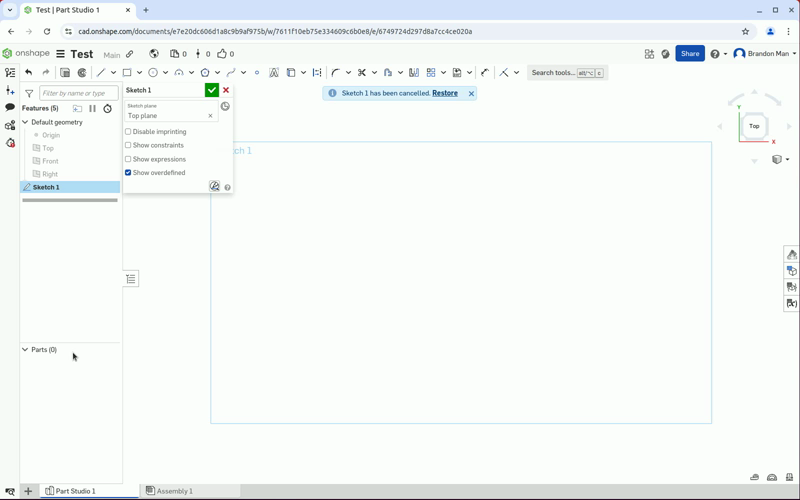
key(y)
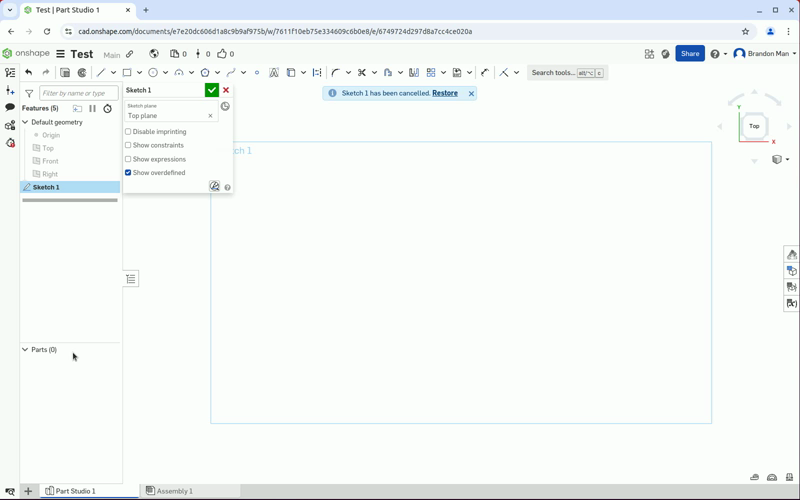
key(l)
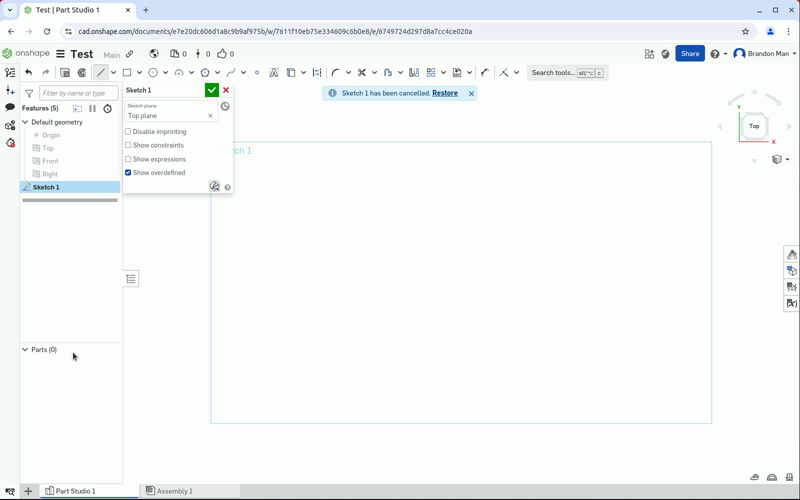
key_down(shift)
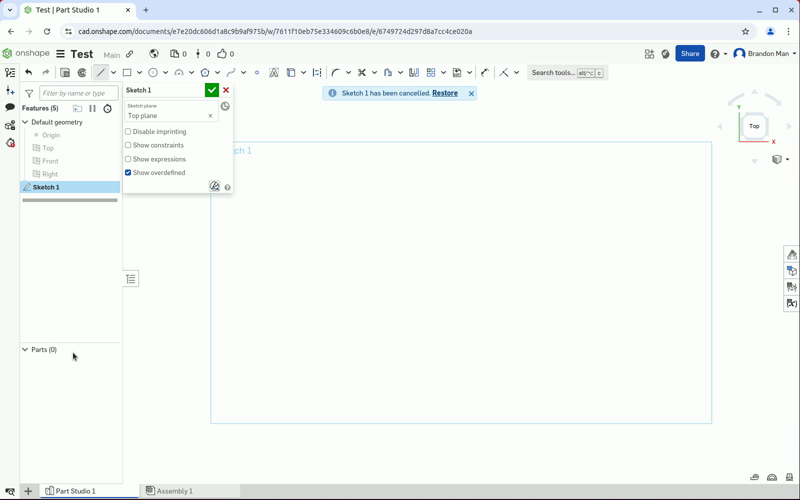
mouse_move(418, 240)
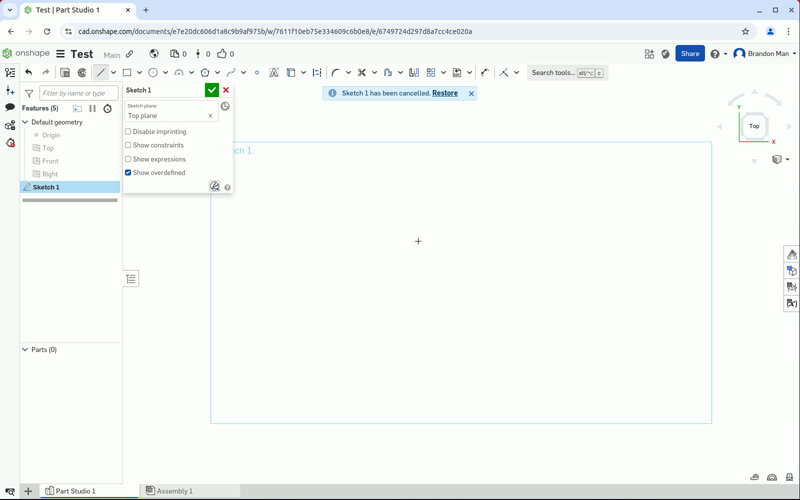
click(418, 240)
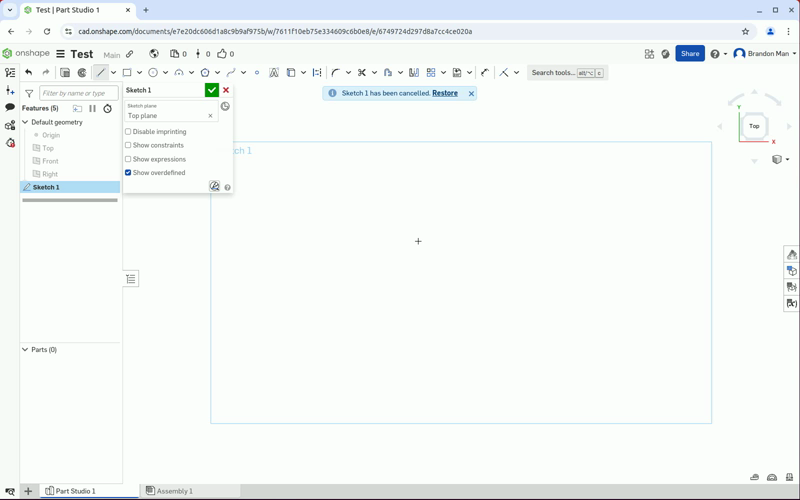
key_up(shift)
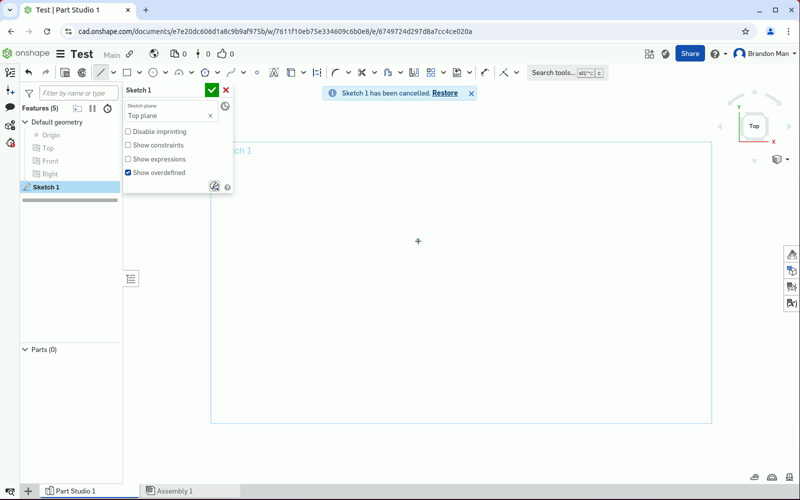
key_down(shift)
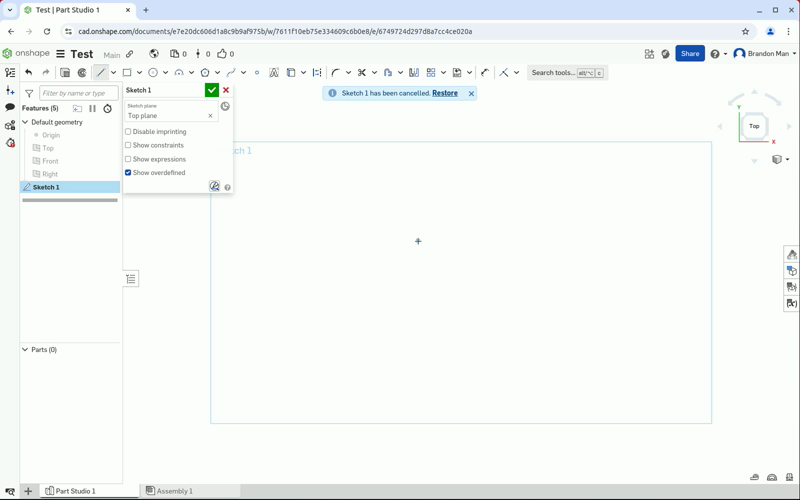
mouse_move(502, 324)
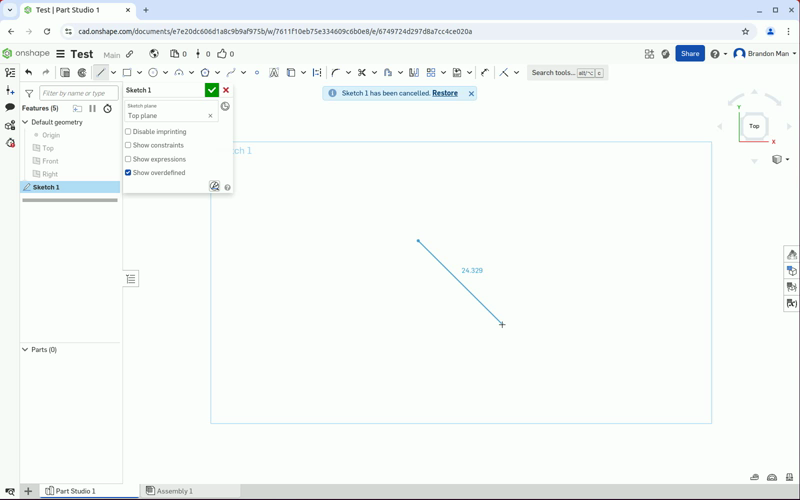
click(502, 324)
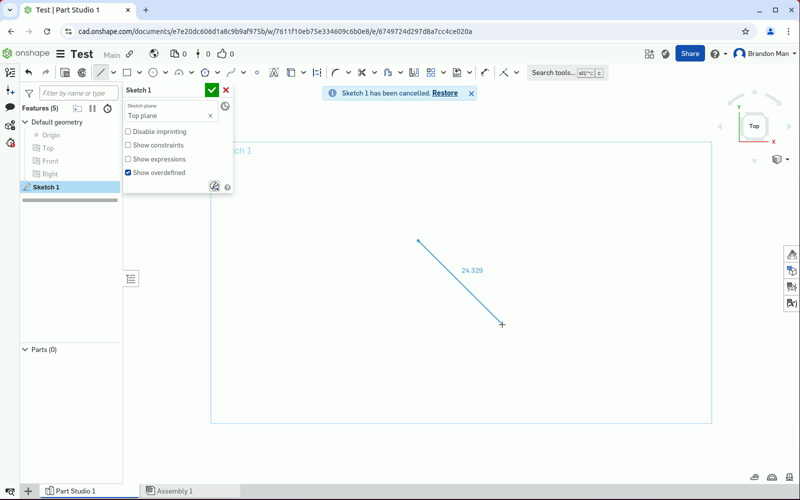
key_up(shift)
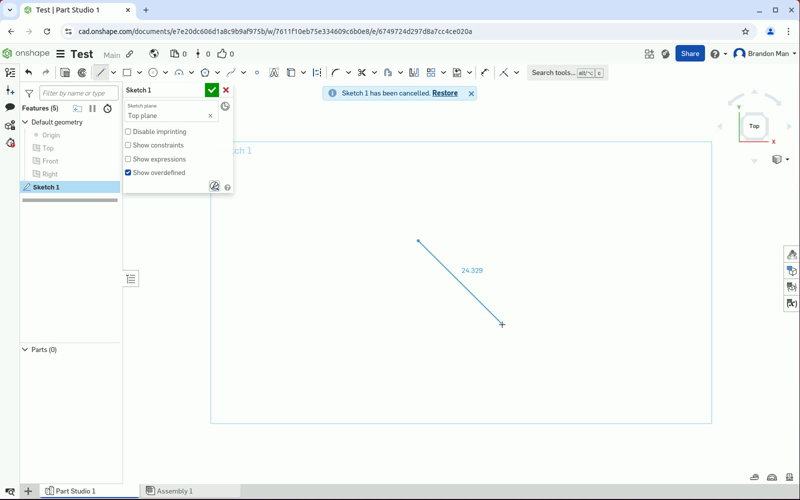
key_down(shift)
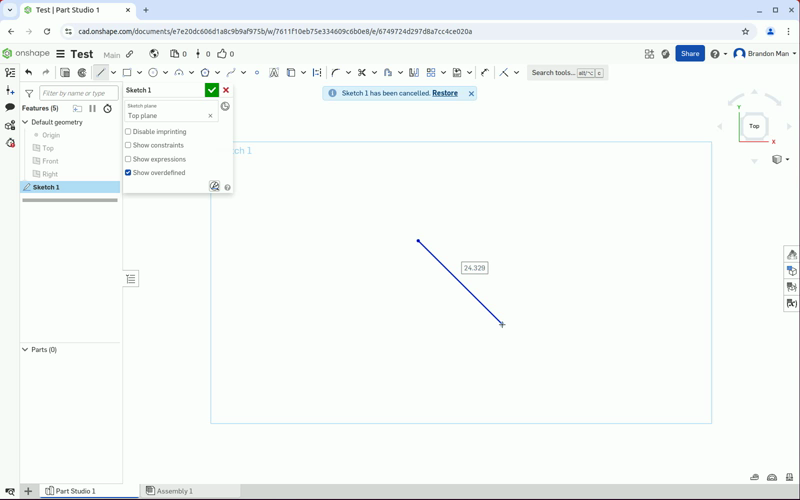
mouse_move(502, 240)
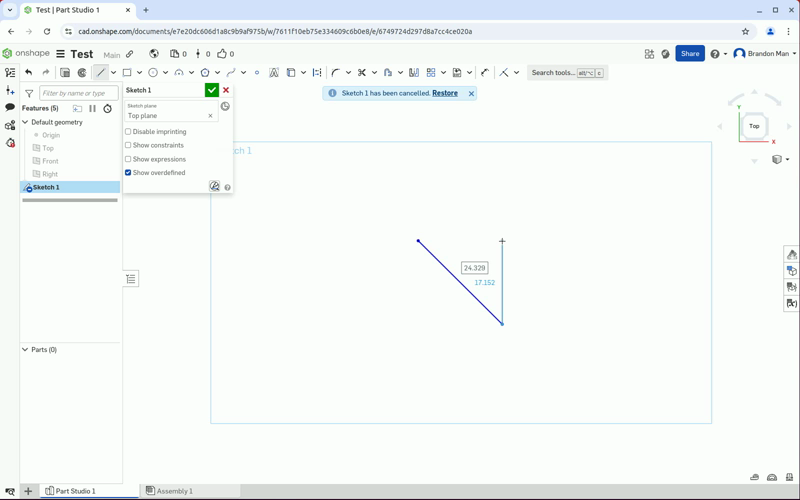
click(502, 240)
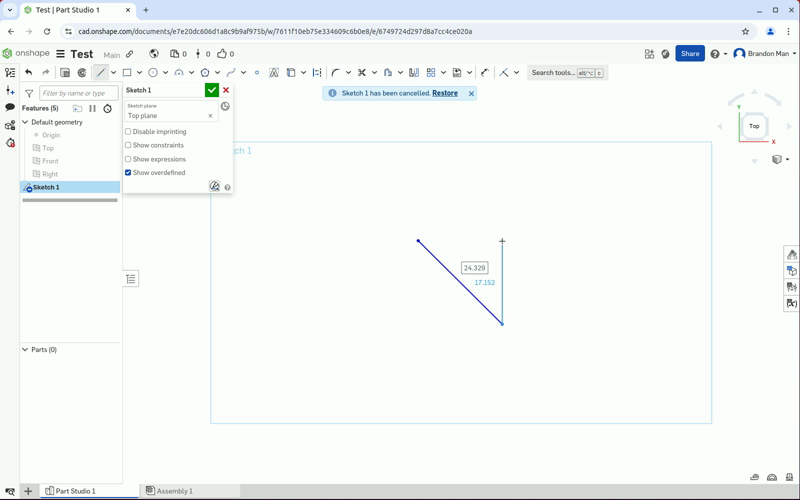
key_up(shift)
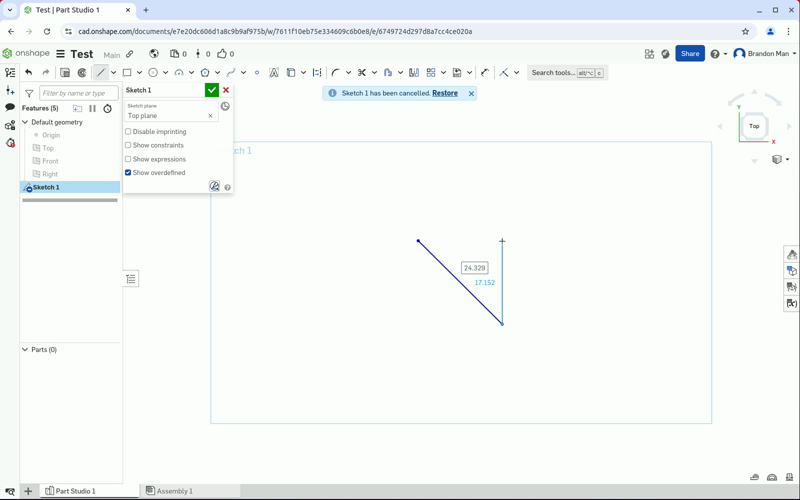
key_down(shift)
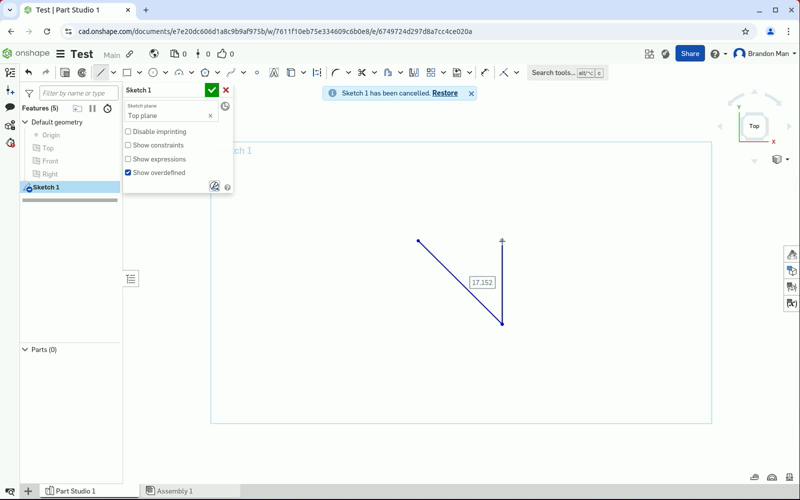
mouse_move(418, 240)
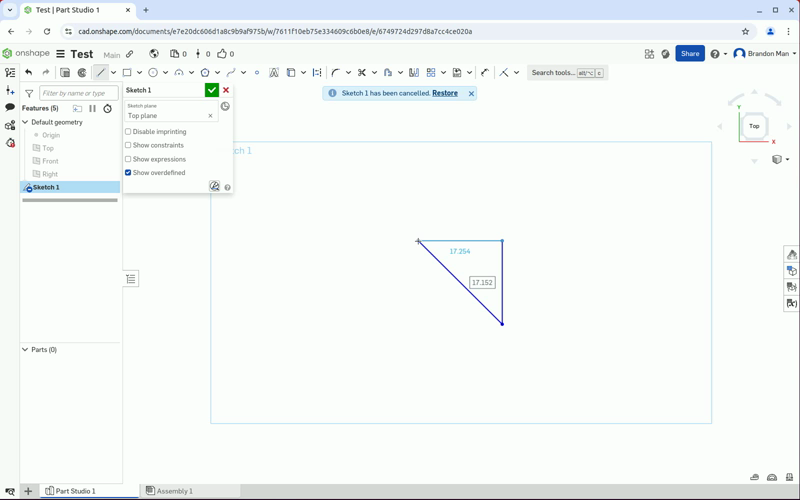
key_up(shift)
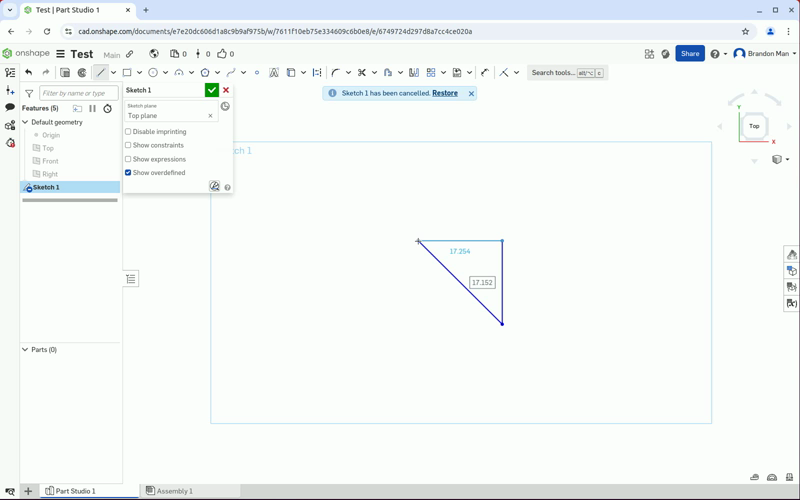
click(418, 240)
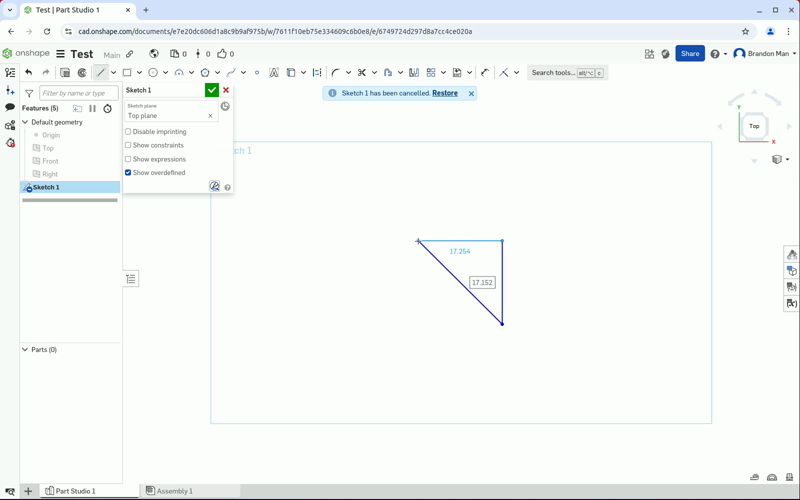
key(esc)
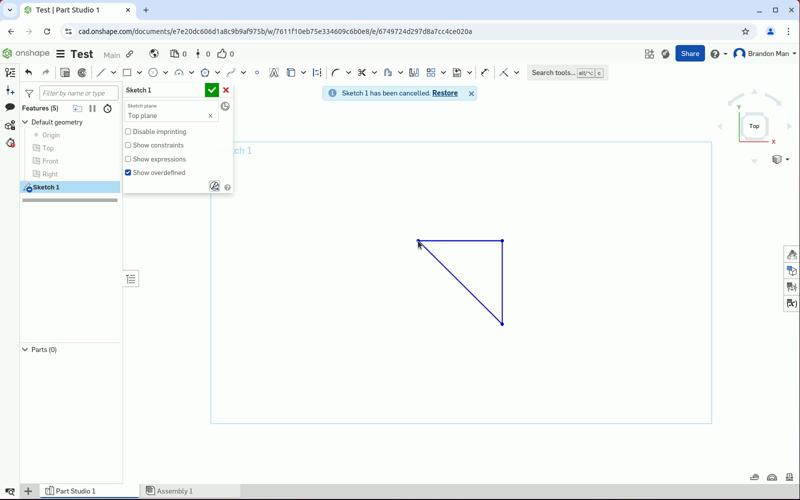
mouse_move(495, 257)
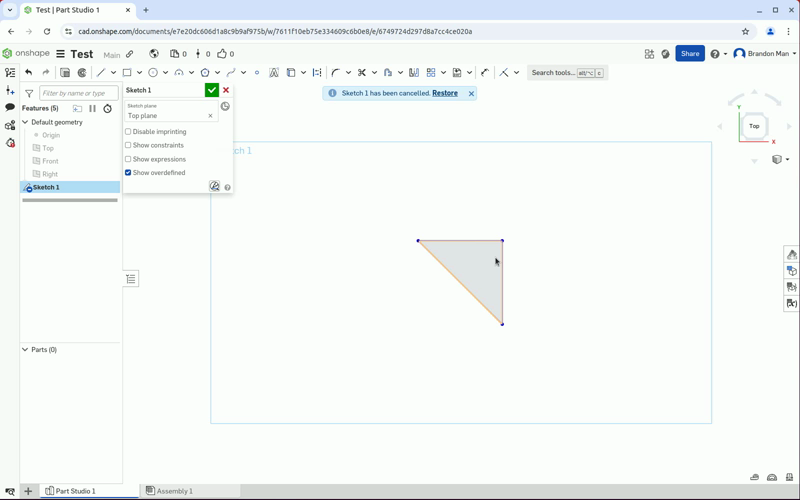
click(495, 257)
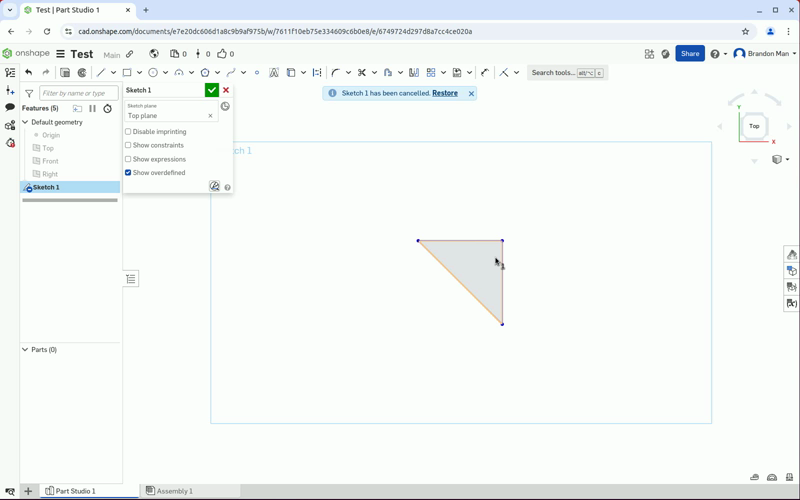
mouse_move(73, 352)
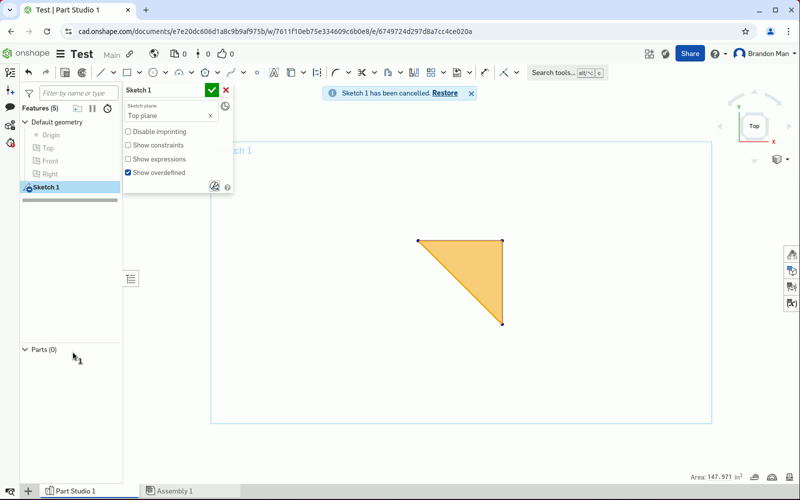
key(shift+y)
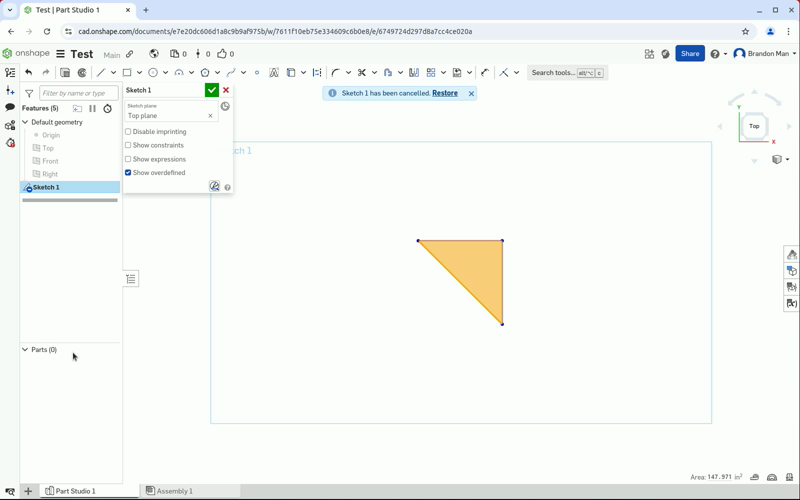
key(shift+e)
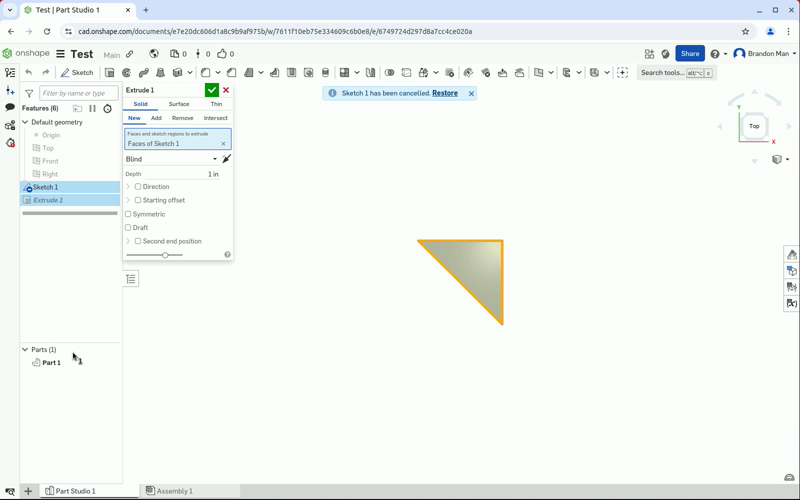
mouse_move(143, 106)
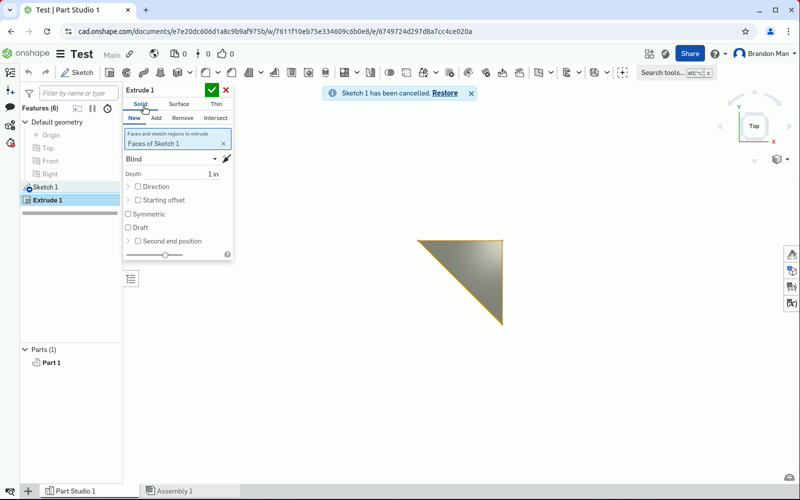
click(143, 106)
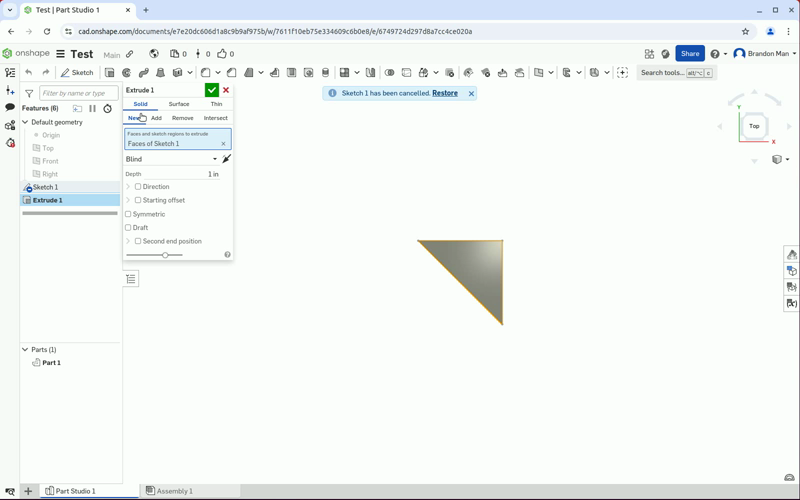
mouse_move(137, 120)
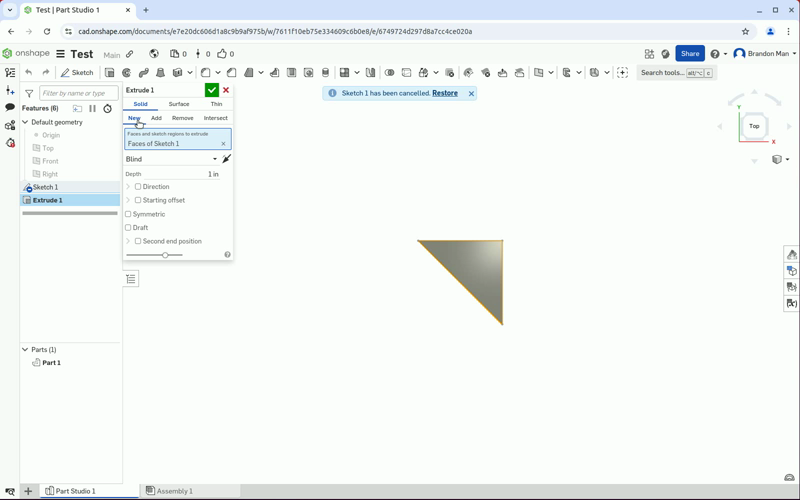
click(137, 120)
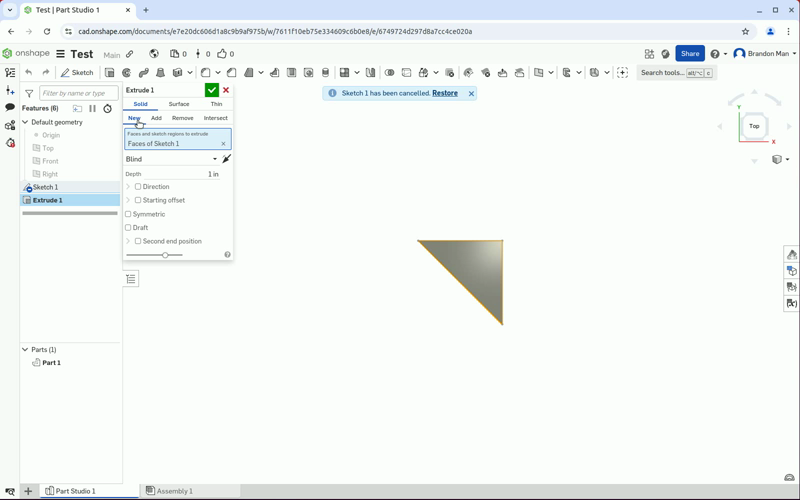
key(tab, 4)
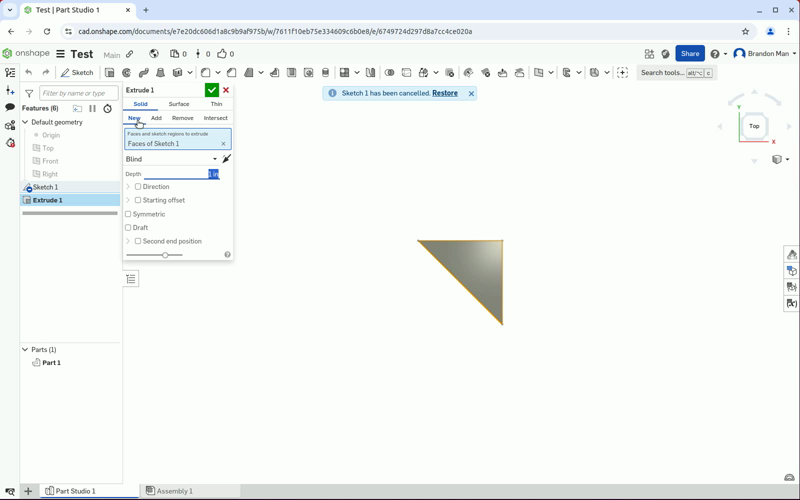
text(1.685)
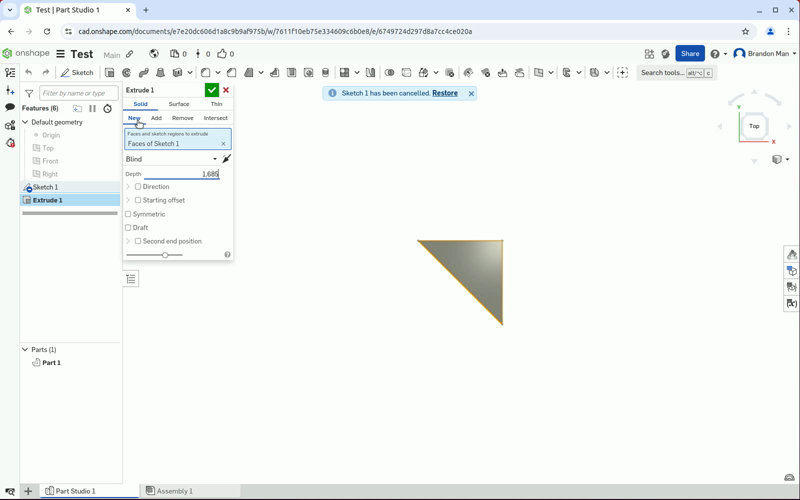
key(enter)
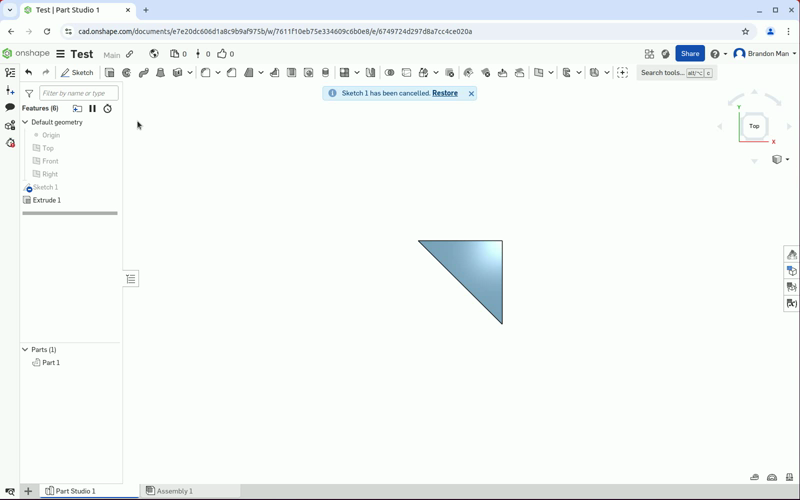
key(shift+h)
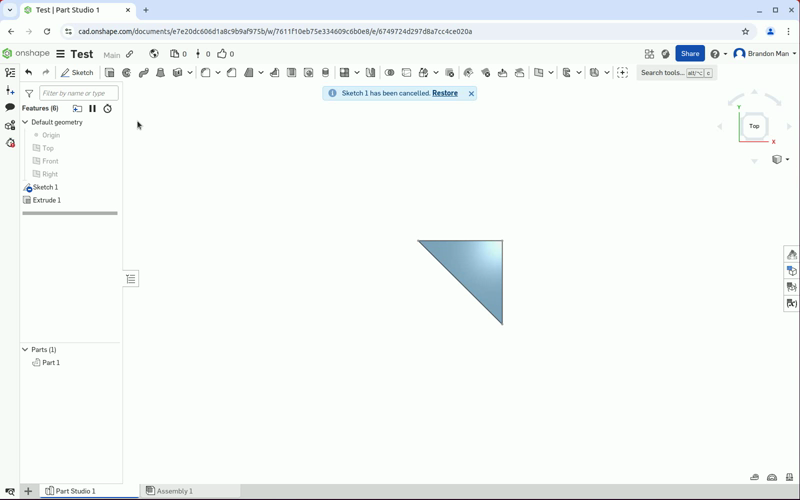
key(shift+h)
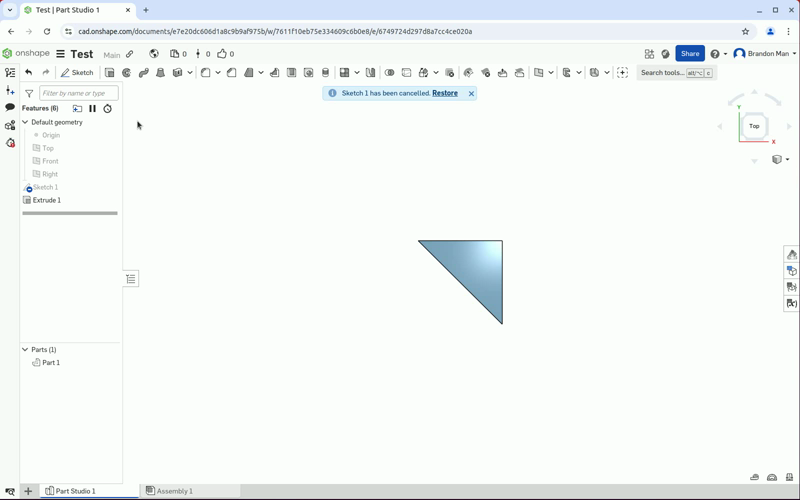
mouse_move(73, 189)
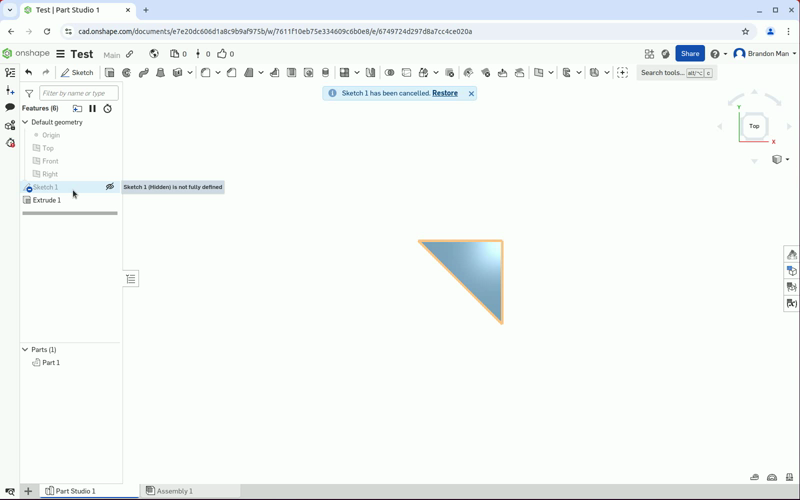
click(73, 189)
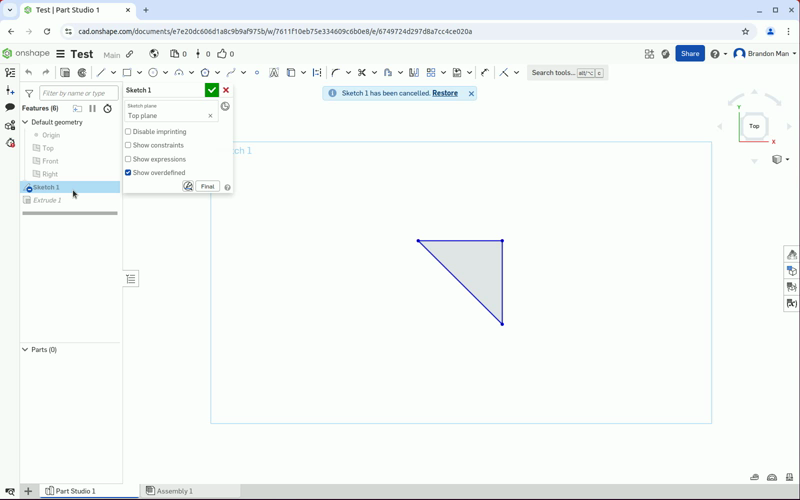
mouse_move(229, 92)
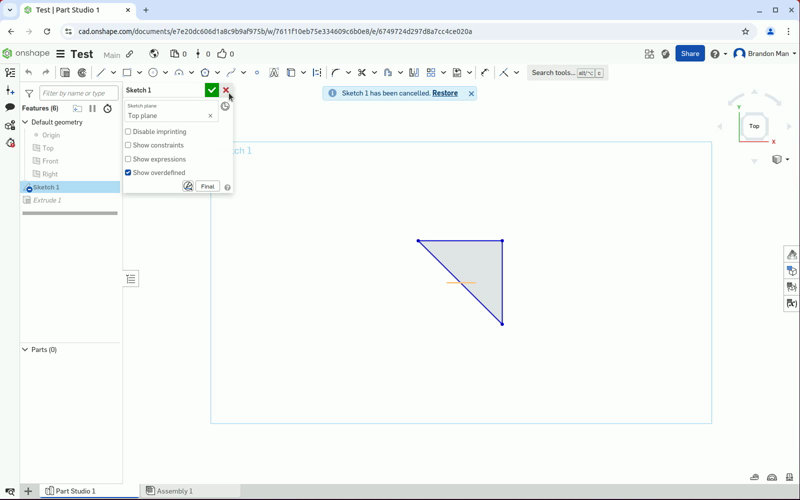
click(229, 92)
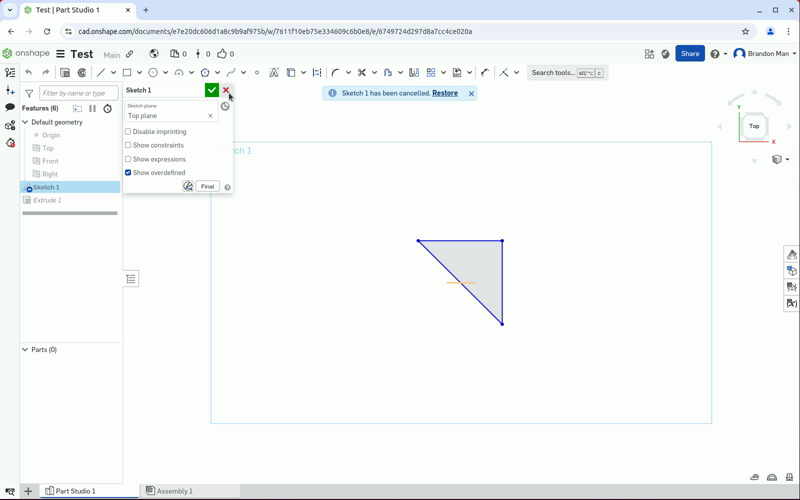
key(shift+s)
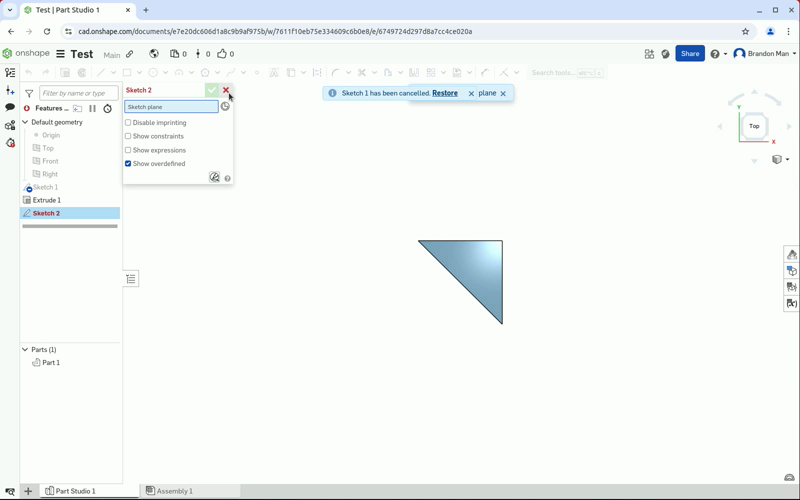
mouse_move(73, 150)
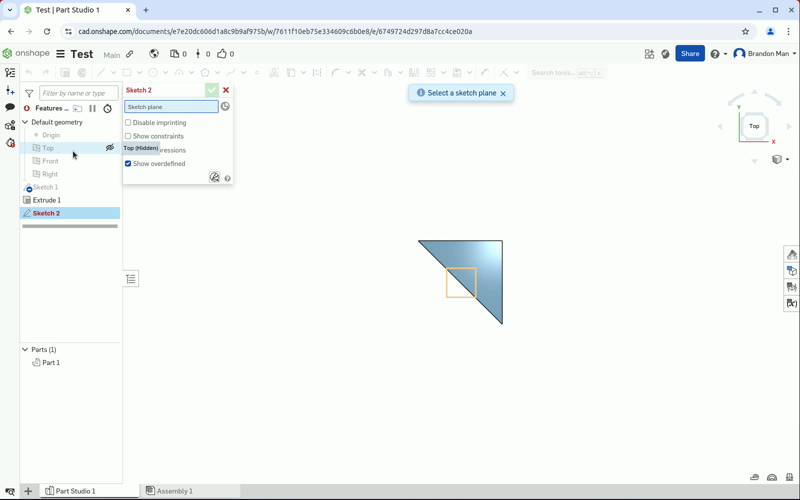
click(73, 150)
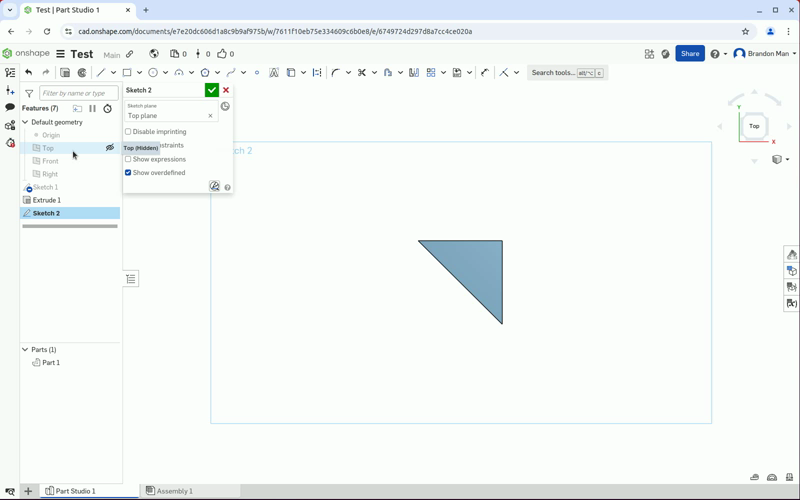
mouse_move(73, 352)
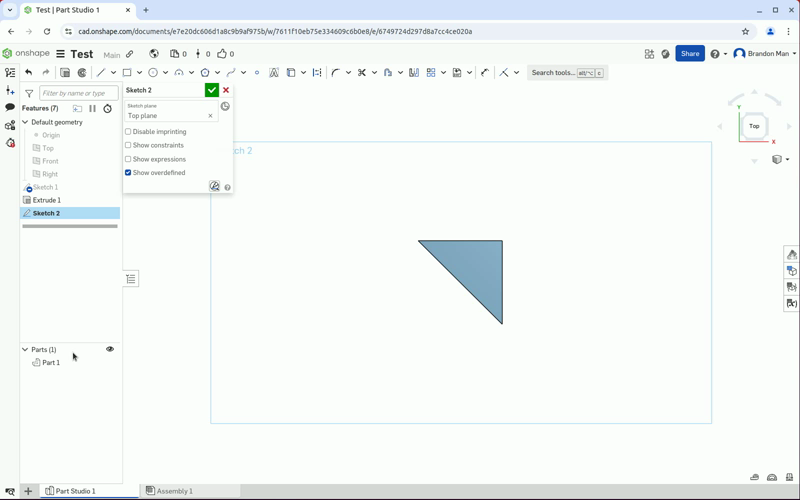
key(y)
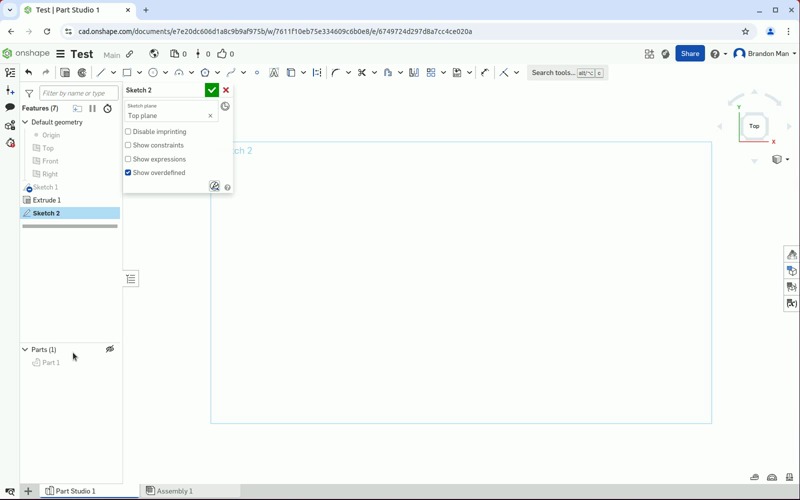
key(l)
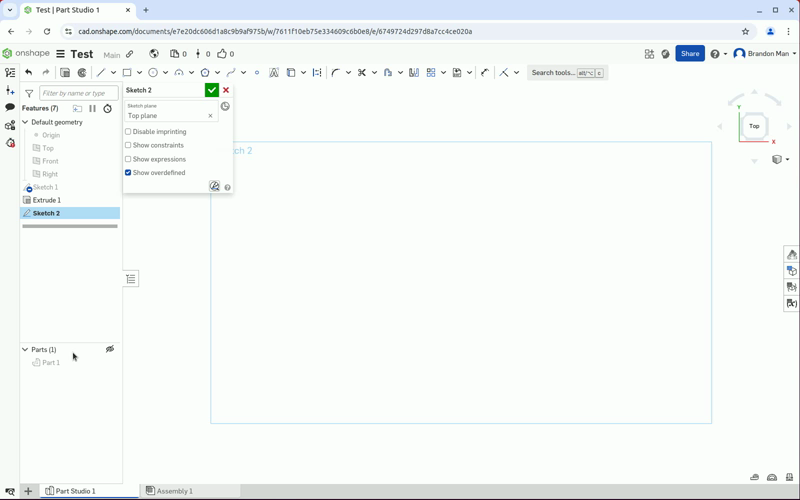
key_down(shift)
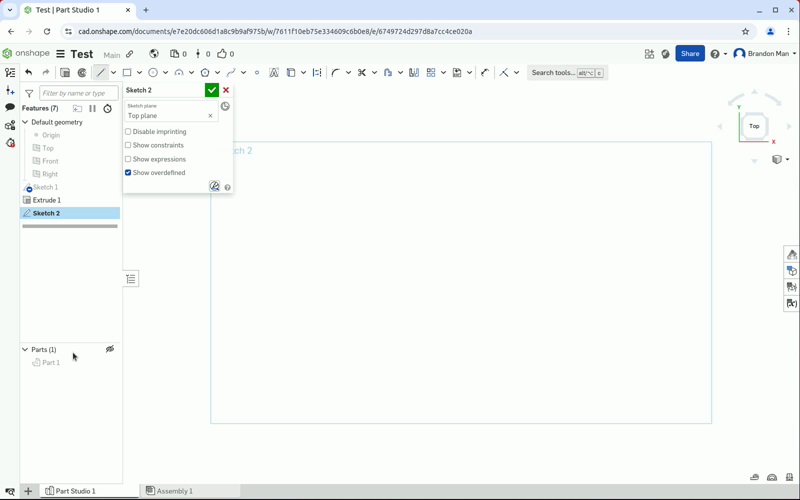
mouse_move(418, 325)
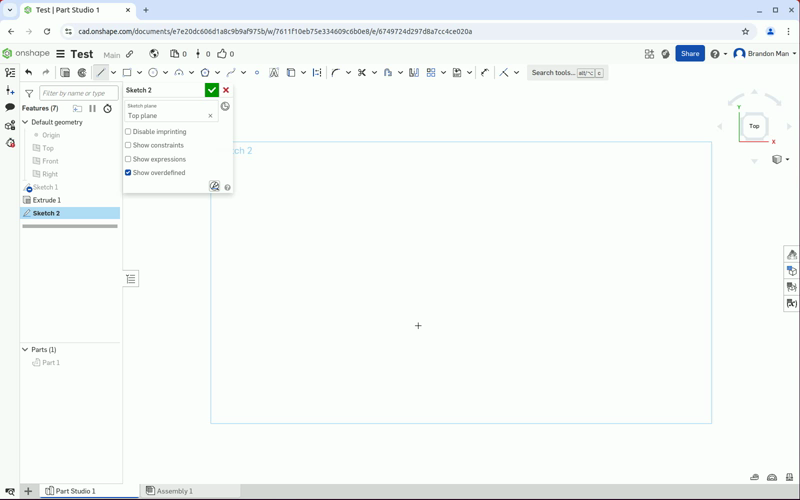
click(418, 325)
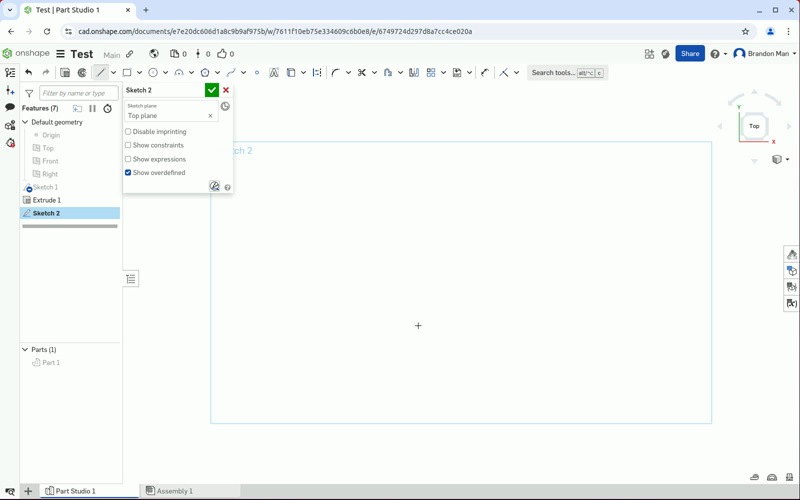
key_up(shift)
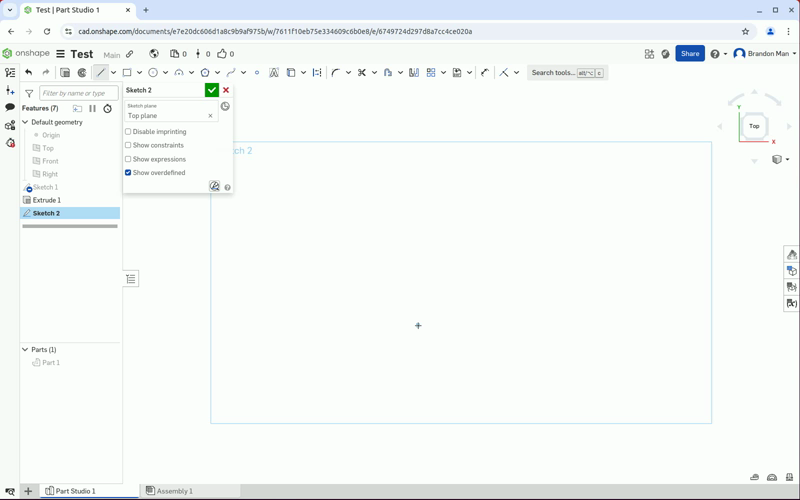
key_down(shift)
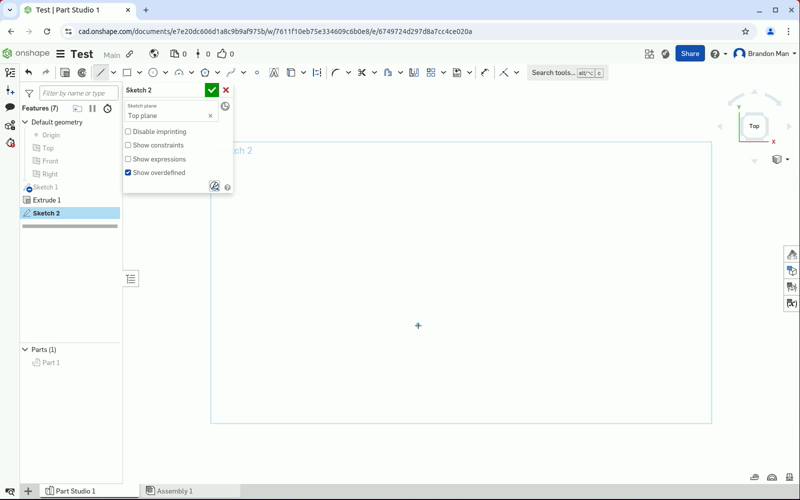
mouse_move(502, 325)
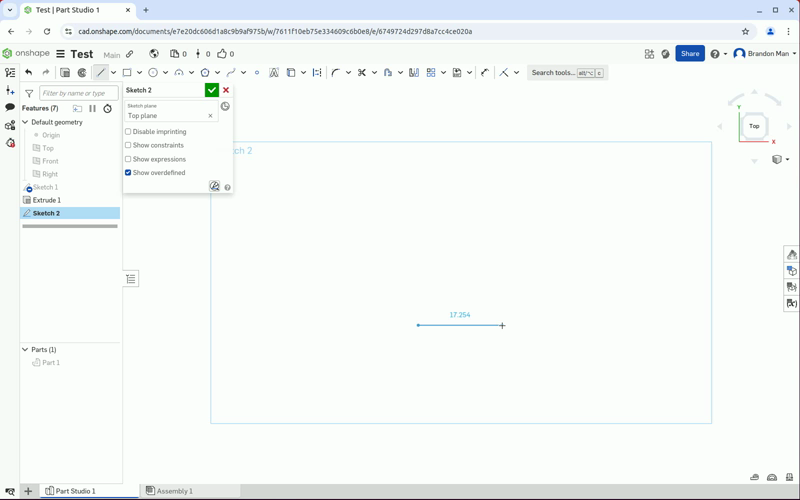
click(502, 325)
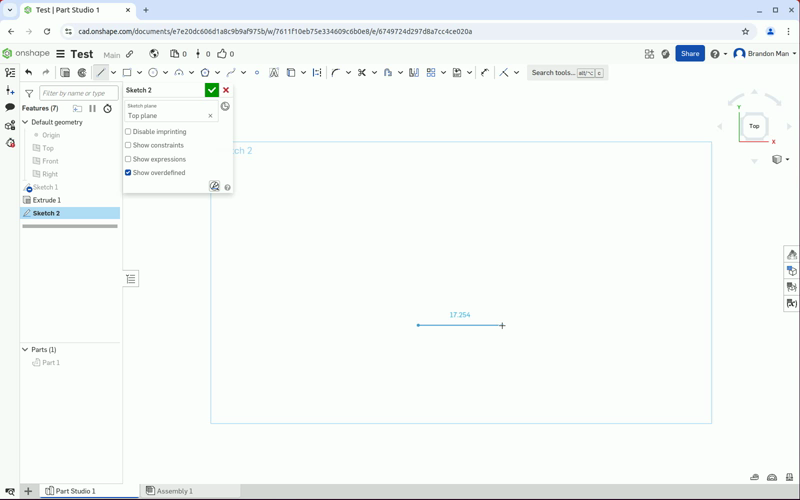
key_up(shift)
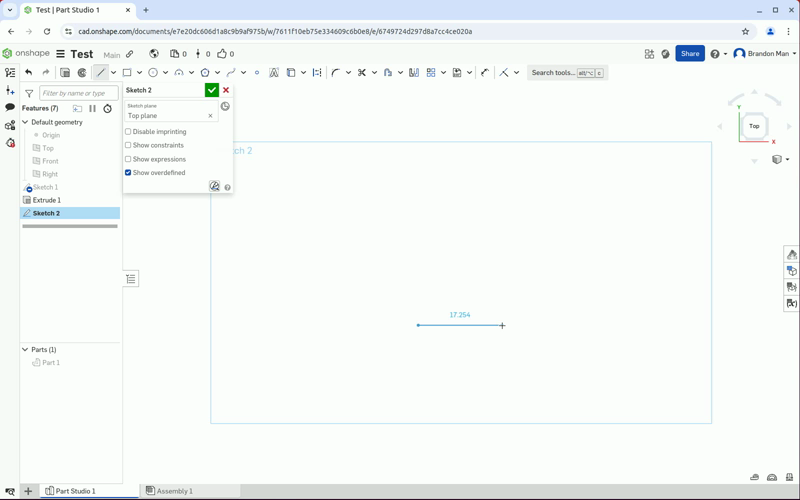
key_down(shift)
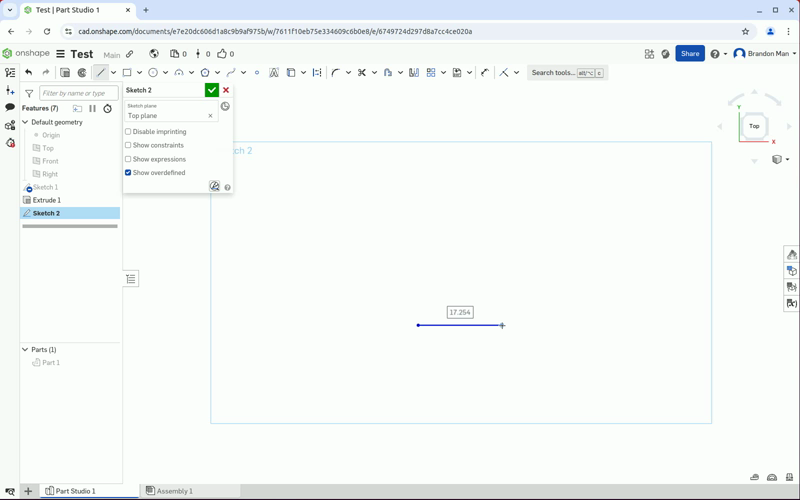
mouse_move(418, 241)
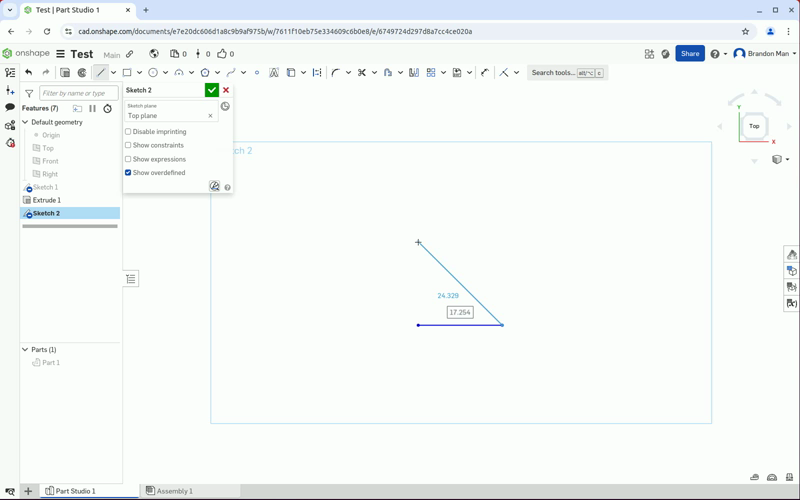
click(418, 241)
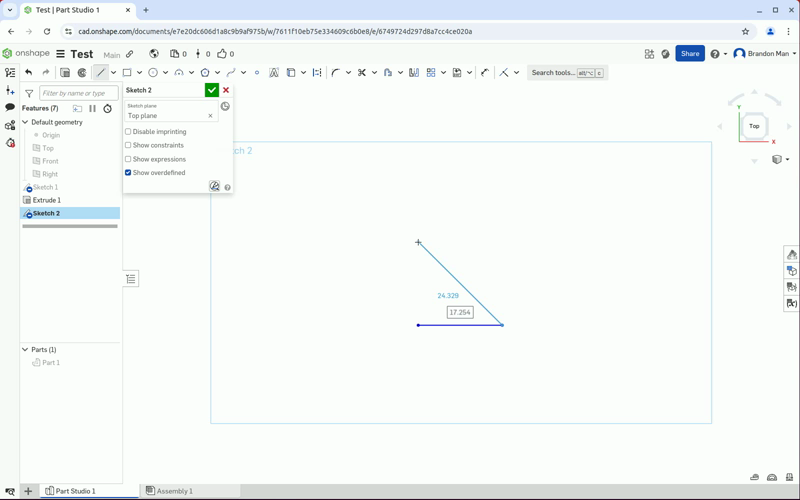
key_up(shift)
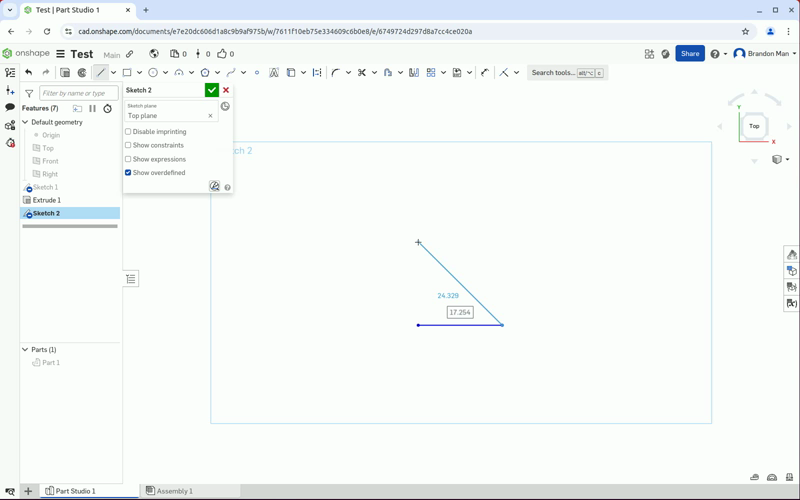
key_down(shift)
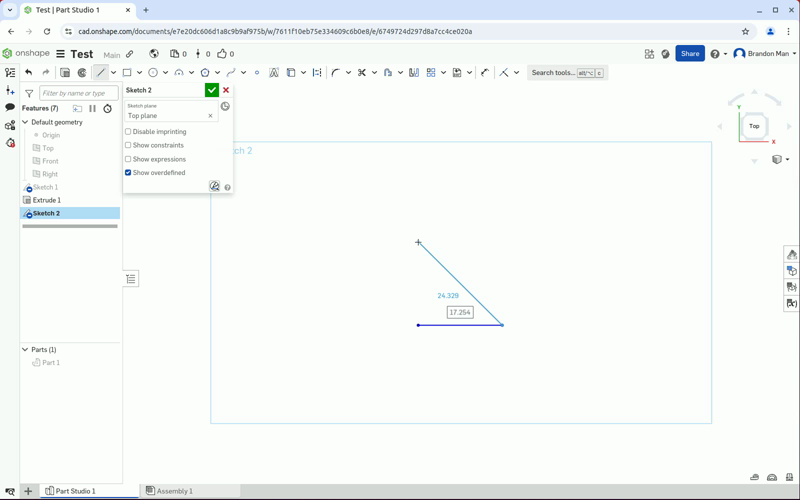
mouse_move(418, 325)
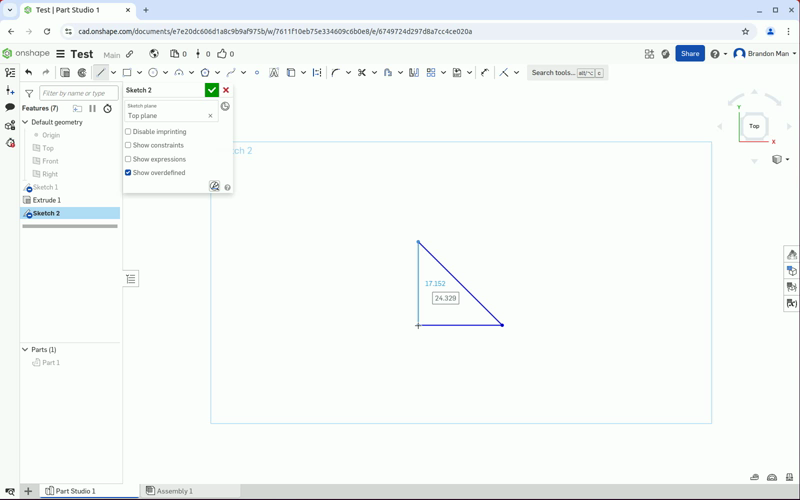
key_up(shift)
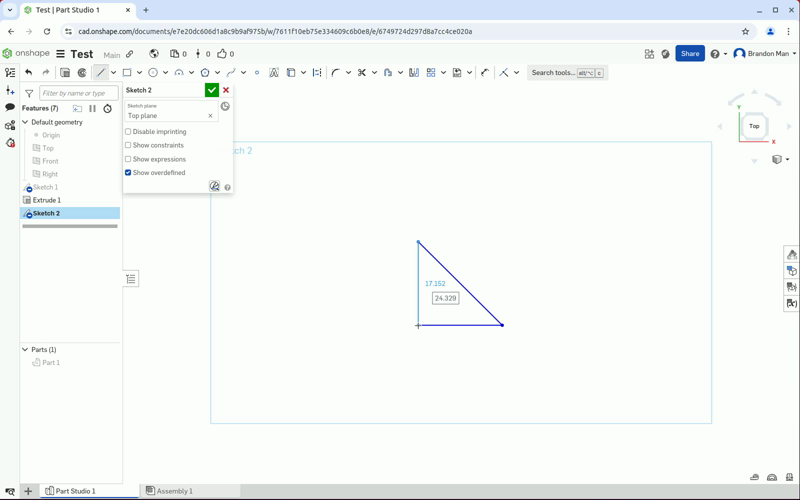
click(418, 325)
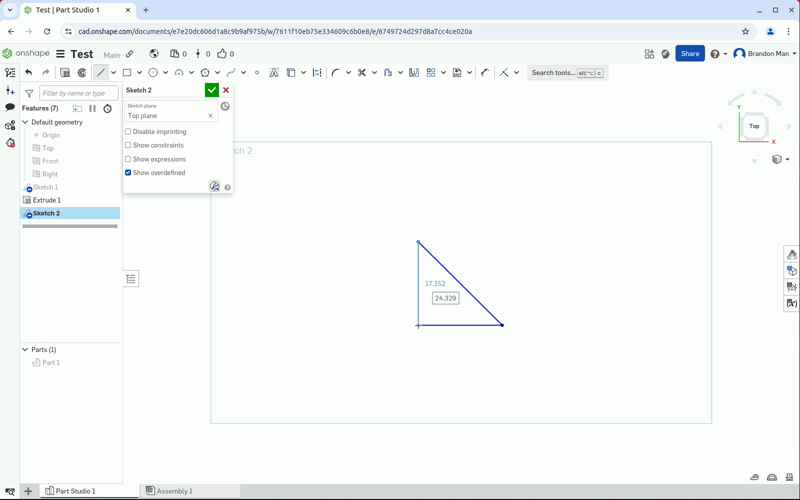
key(esc)
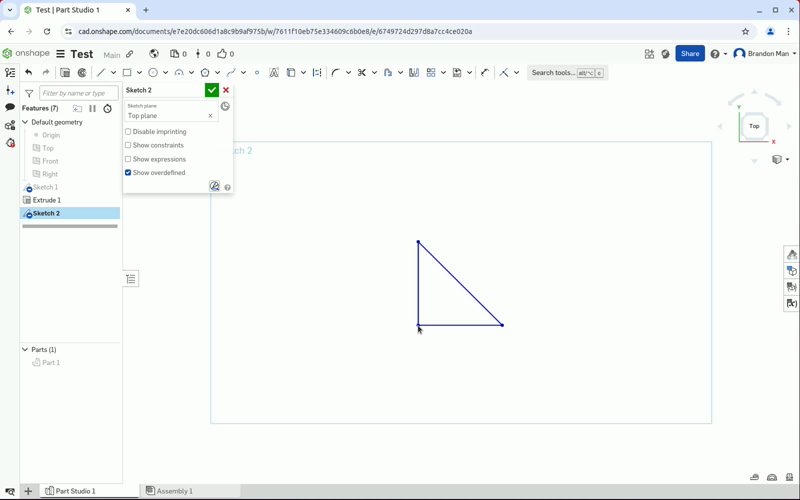
mouse_move(423, 320)
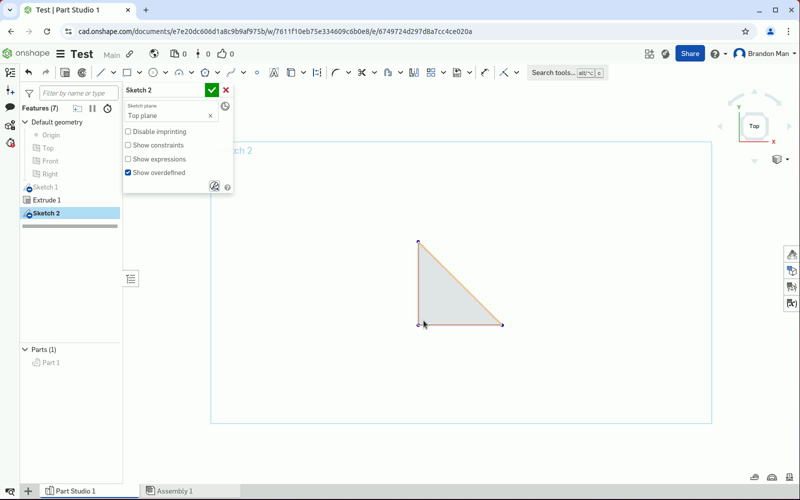
click(423, 320)
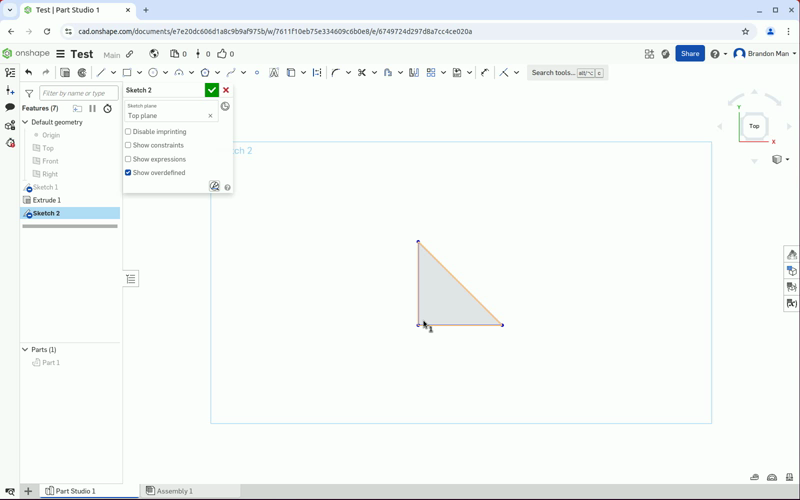
mouse_move(73, 352)
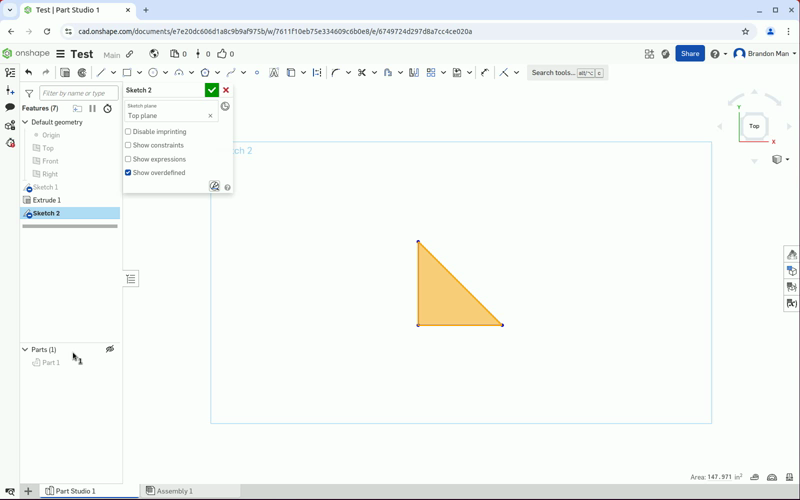
key(shift+y)
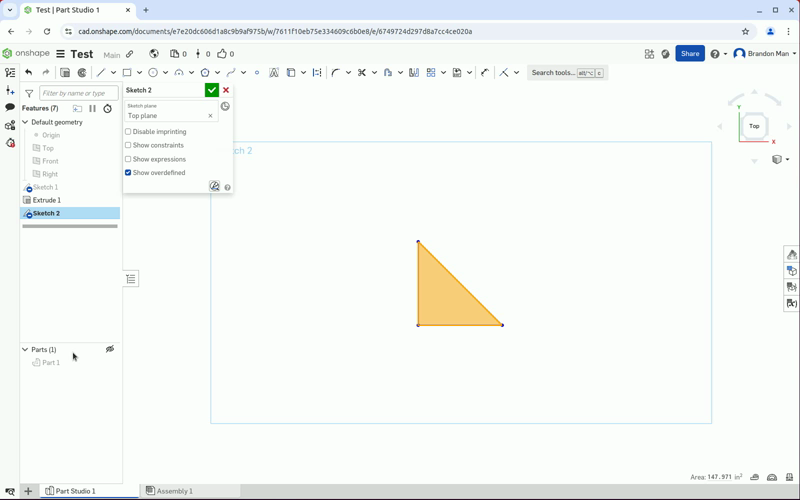
key(shift+e)
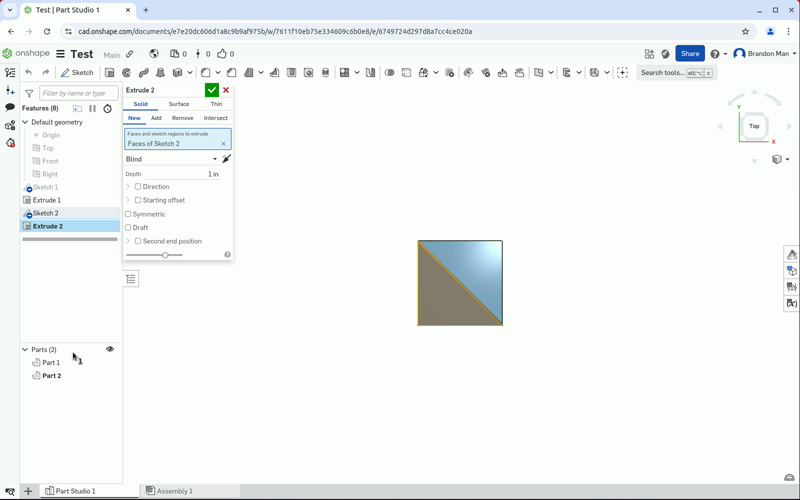
mouse_move(143, 106)
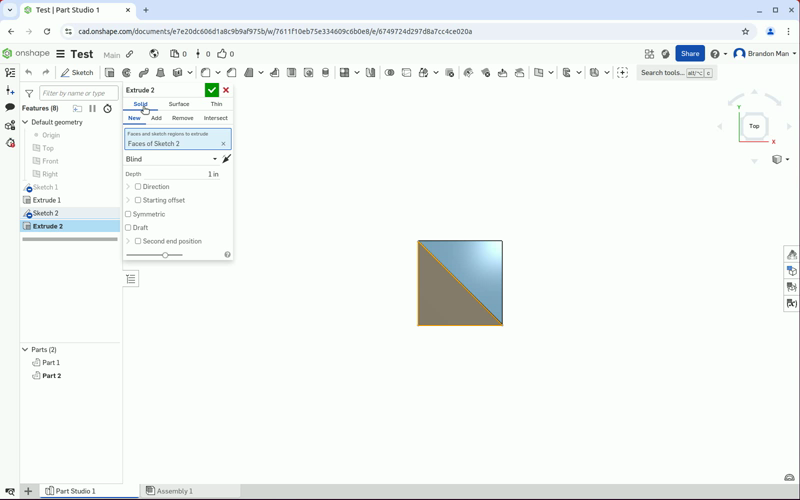
click(143, 106)
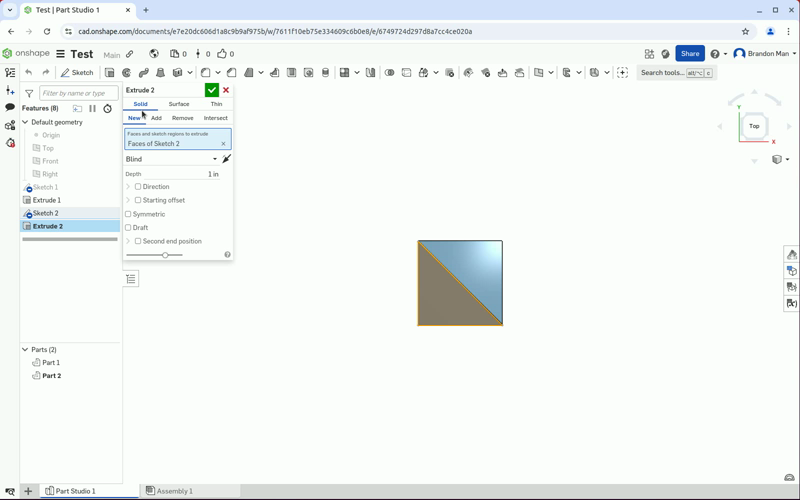
mouse_move(137, 120)
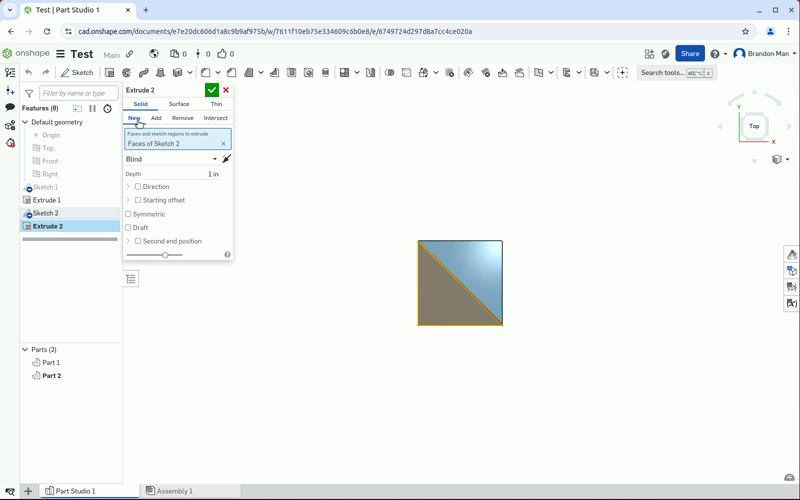
click(137, 120)
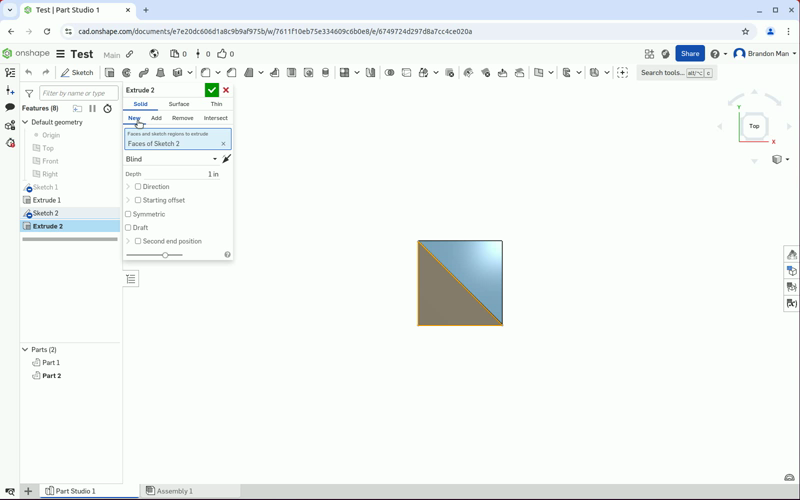
key(tab, 4)
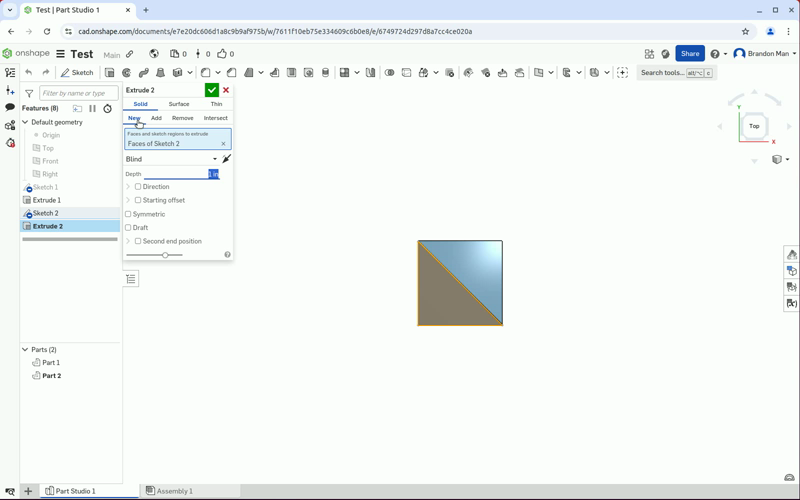
text(1.685)
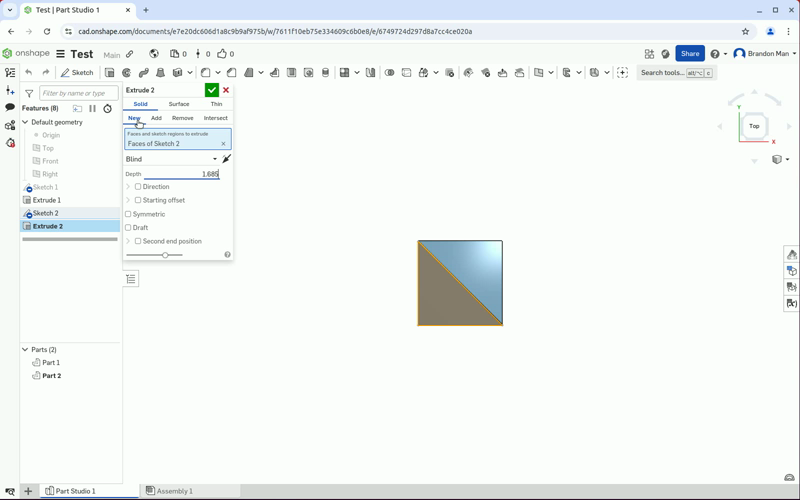
key(enter)
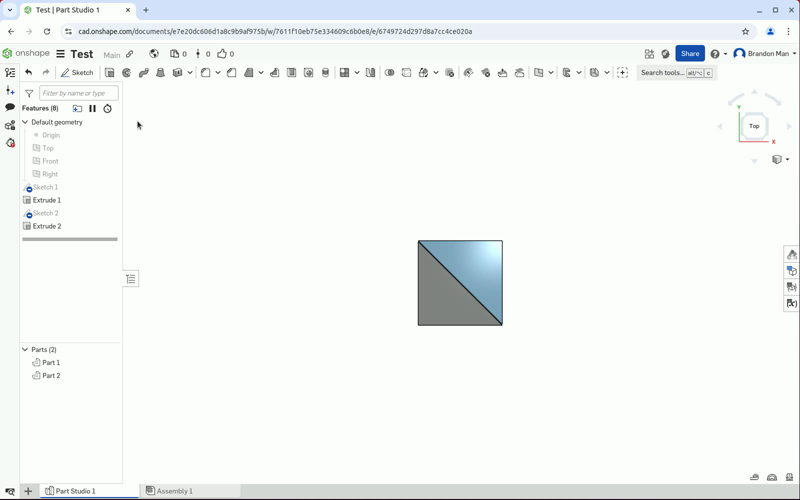
key(shift+h)
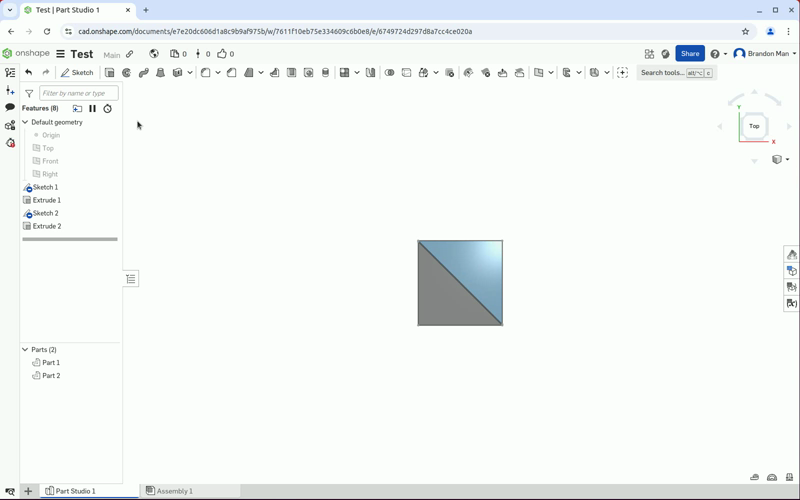
key(shift+h)
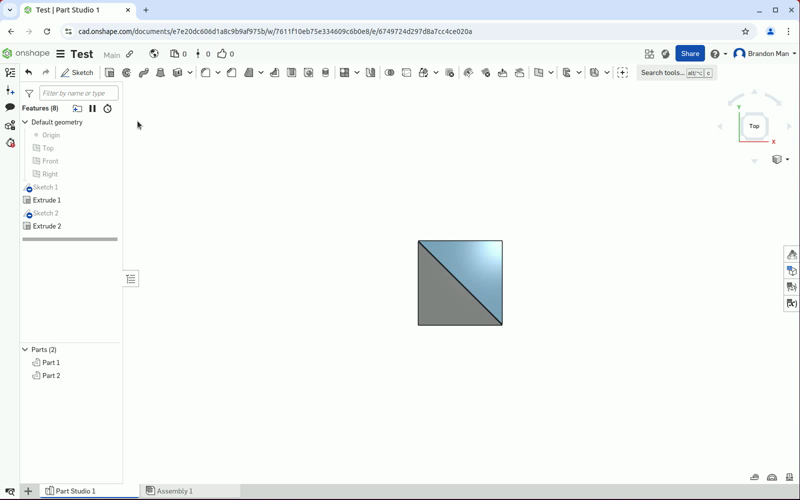
mouse_move(73, 189)
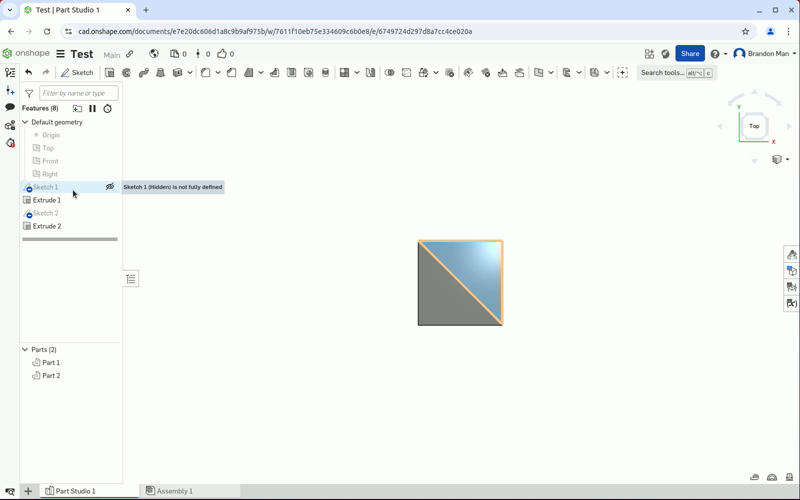
click(73, 189)
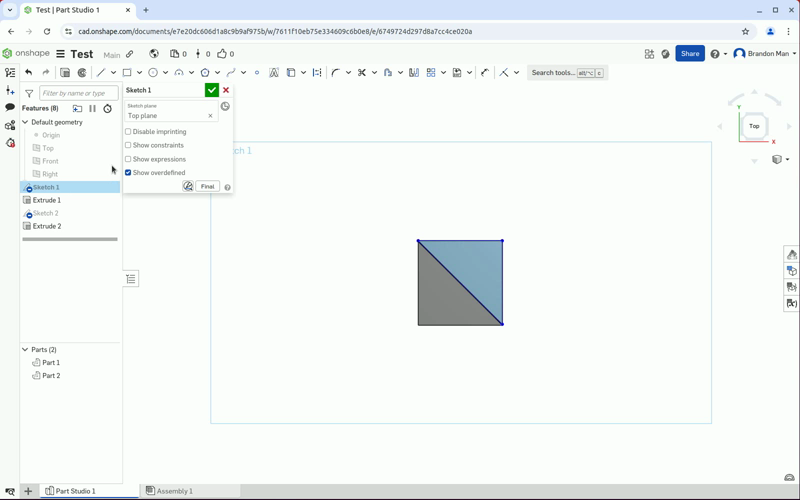
mouse_move(229, 92)
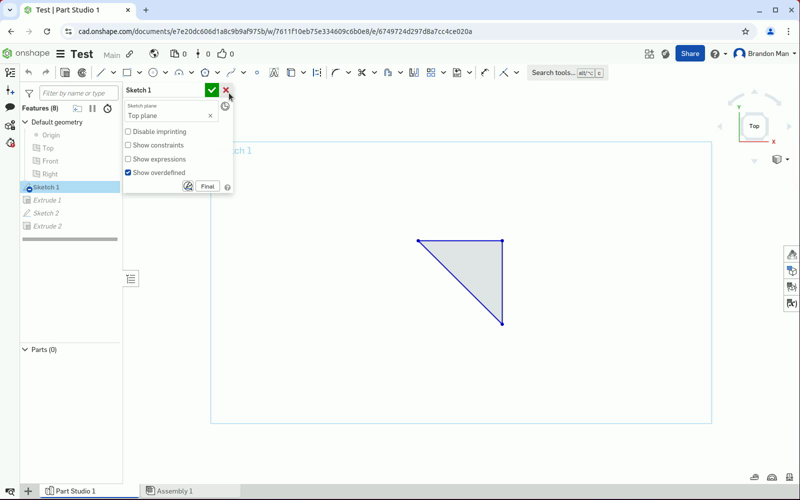
click(229, 92)
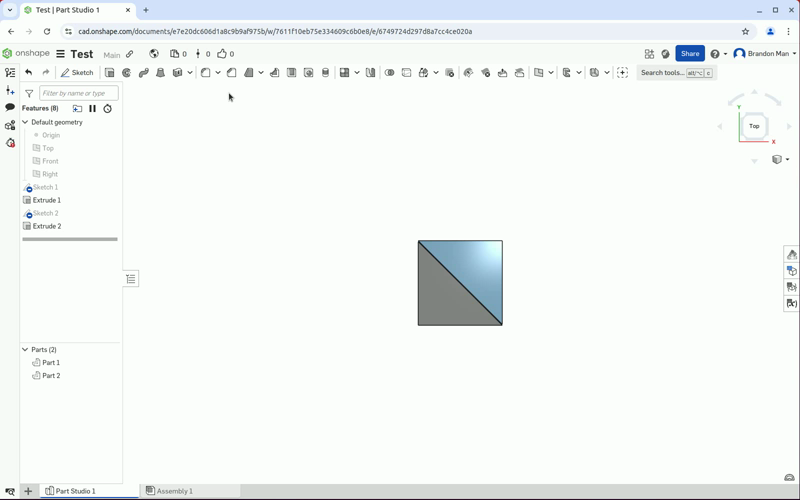
mouse_move(541, 75)
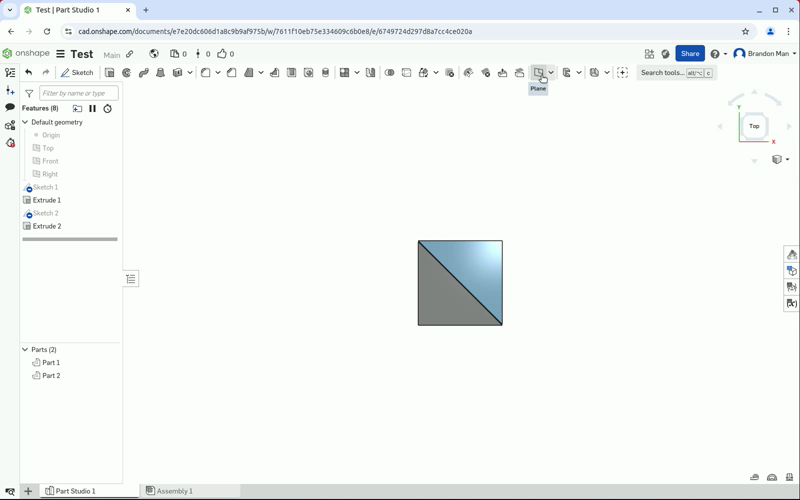
click(541, 75)
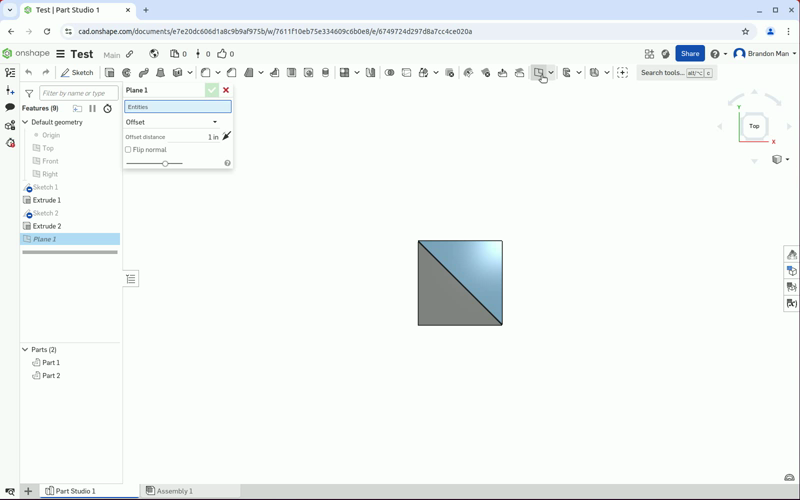
mouse_move(73, 150)
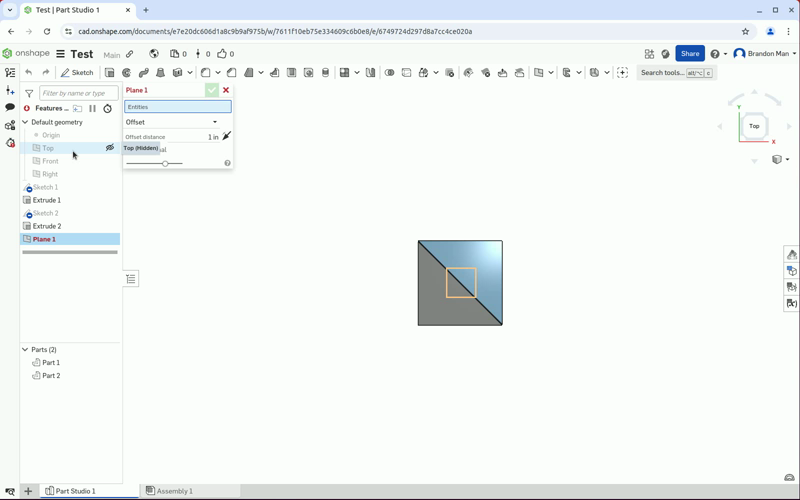
click(73, 150)
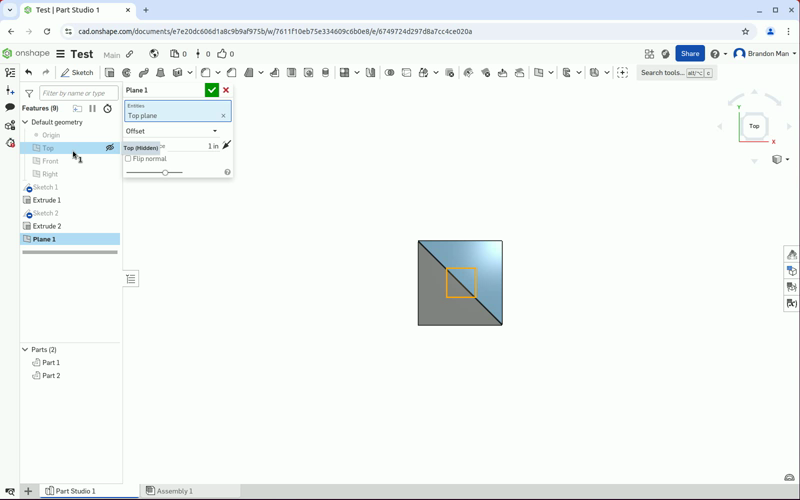
key(tab, 2)
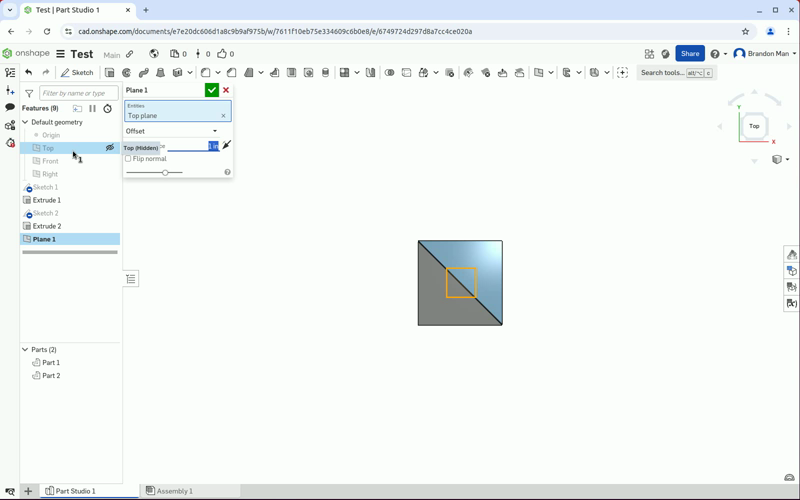
text(1.695)
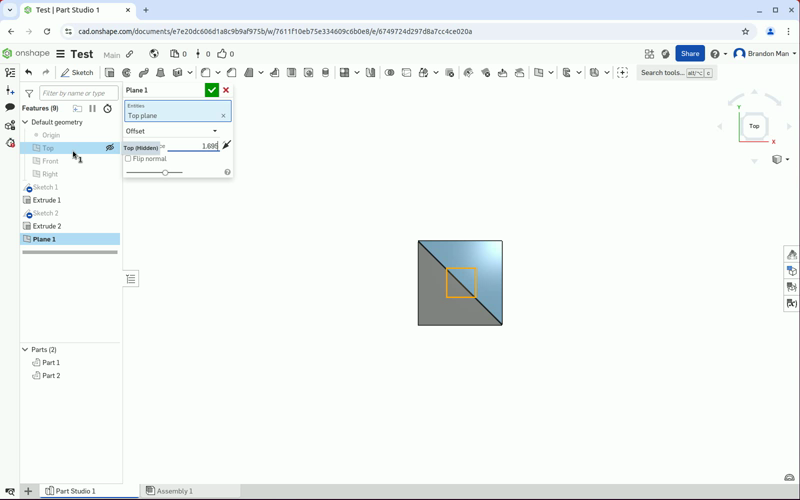
key(enter, 2)
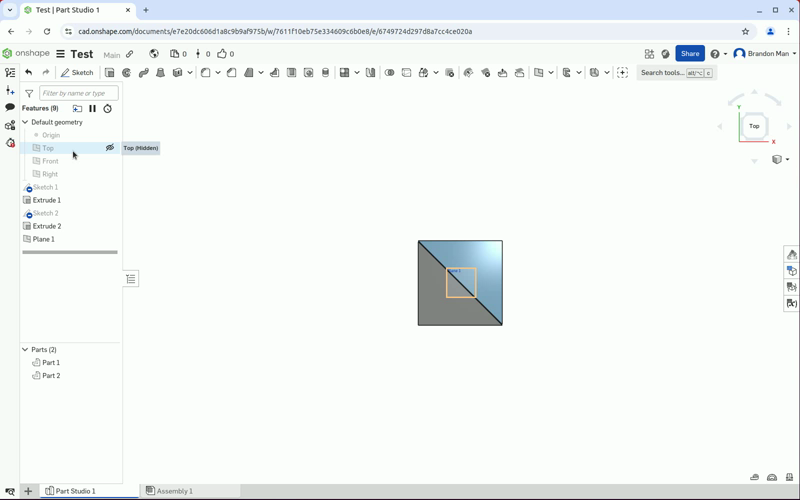
key(shift+s)
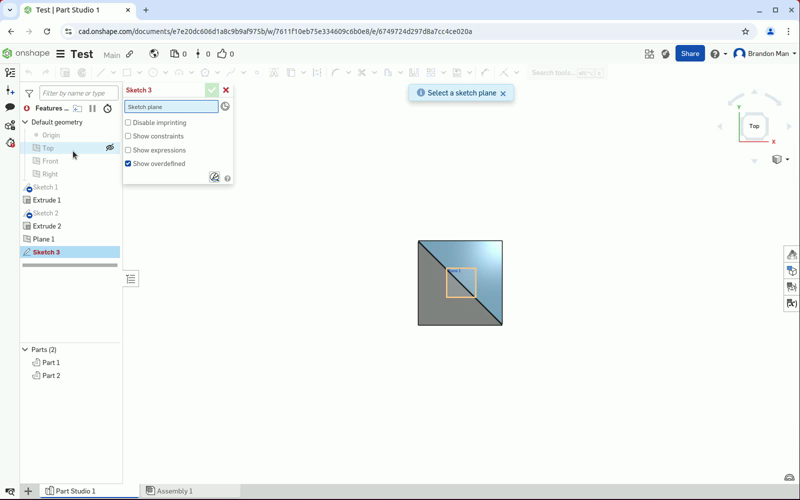
mouse_move(73, 241)
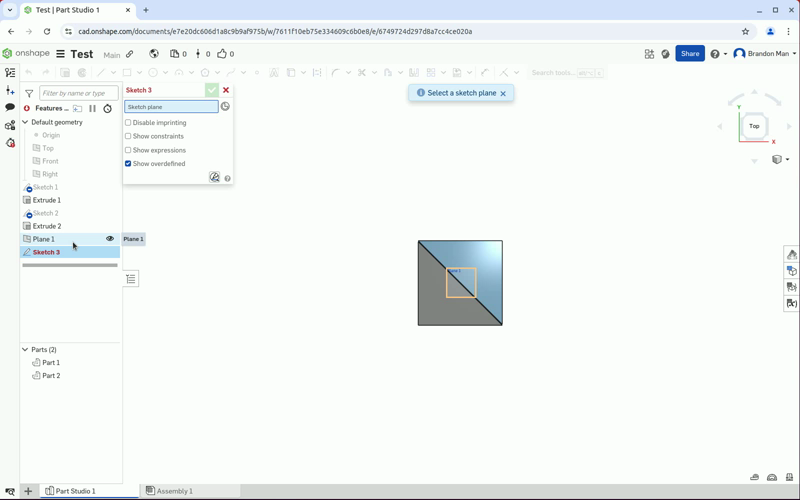
click(73, 241)
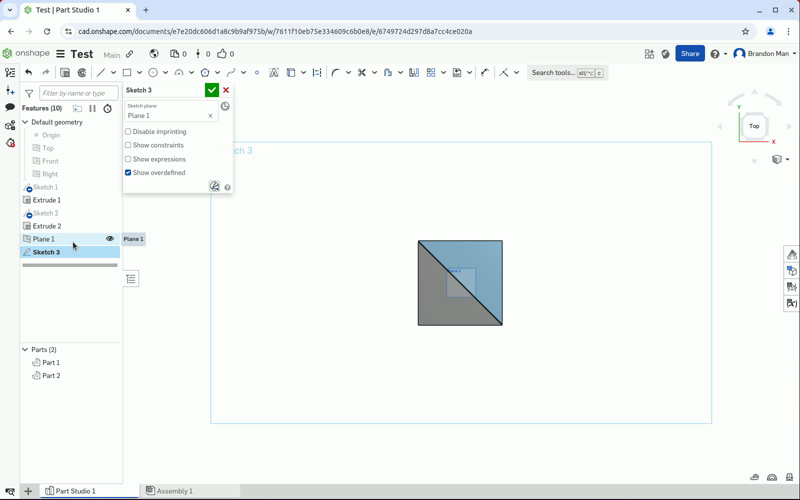
mouse_move(73, 352)
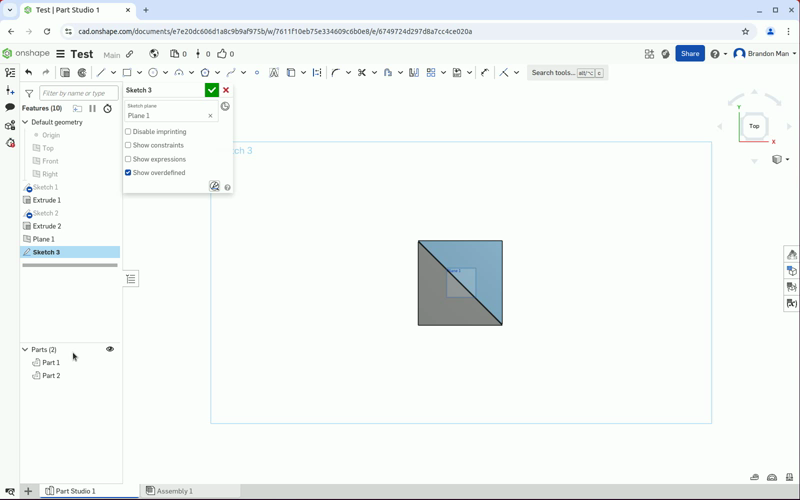
key(y)
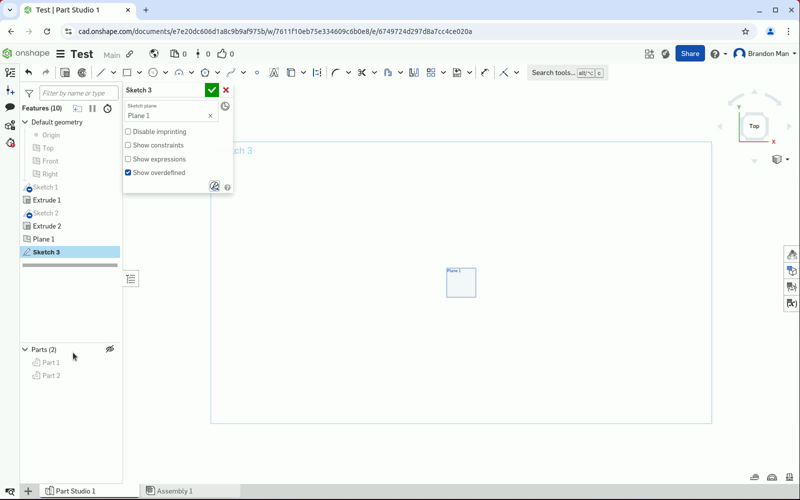
key(l)
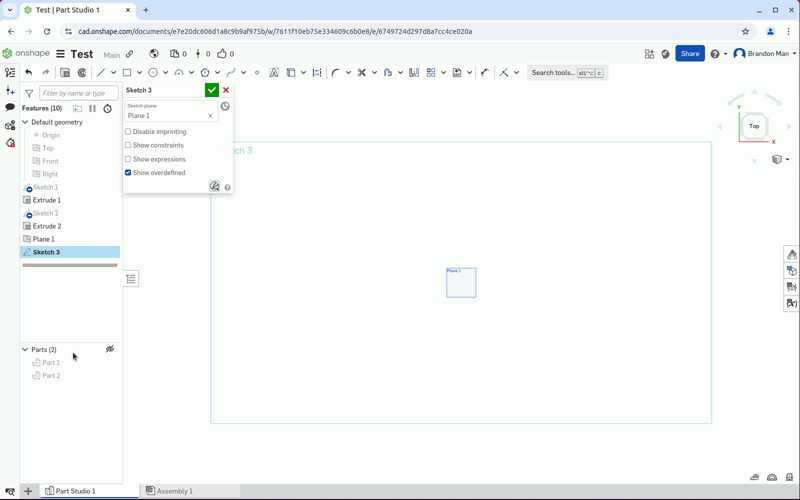
key_down(shift)
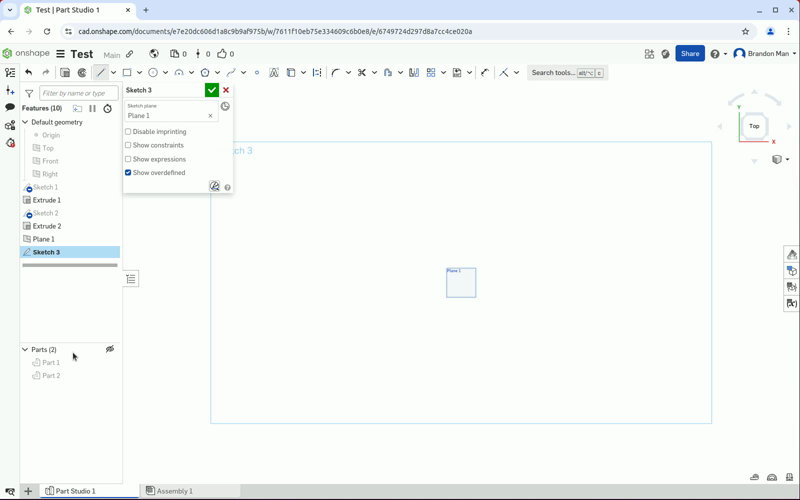
mouse_move(426, 316)
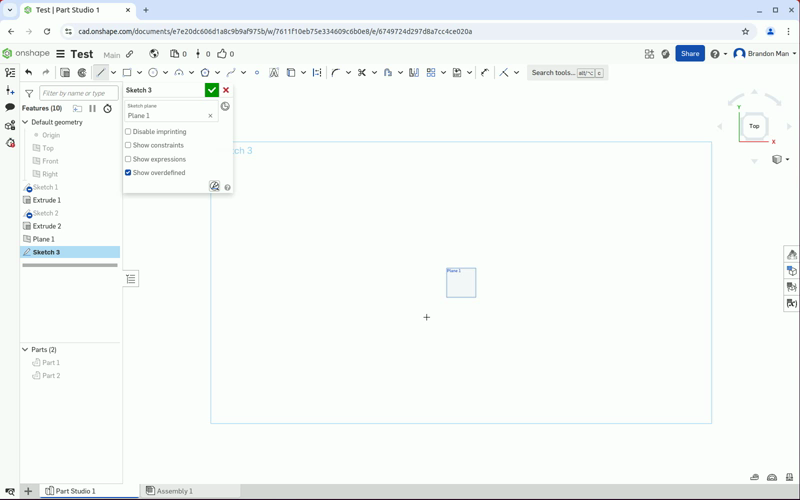
click(426, 316)
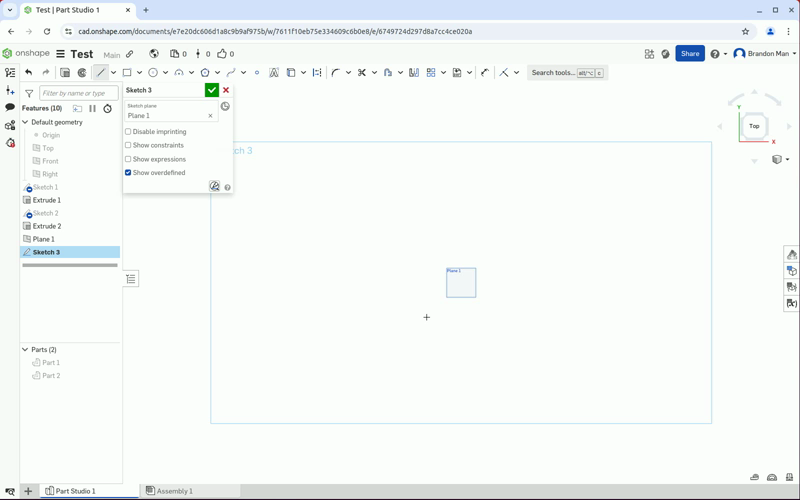
key_up(shift)
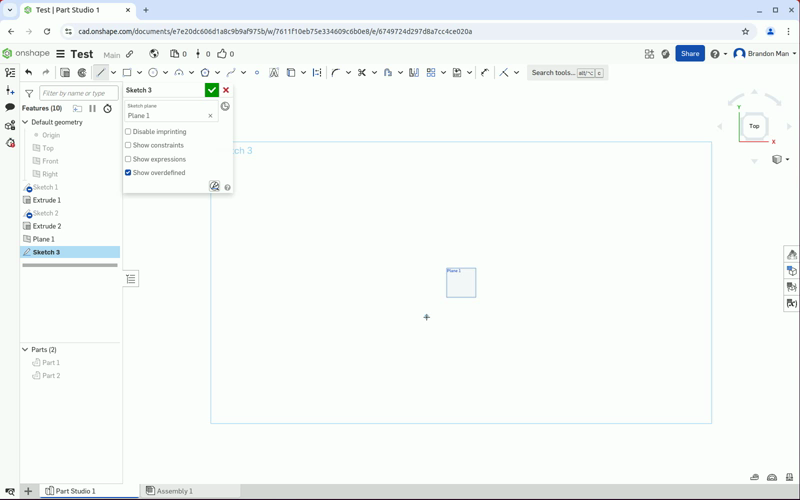
key_down(shift)
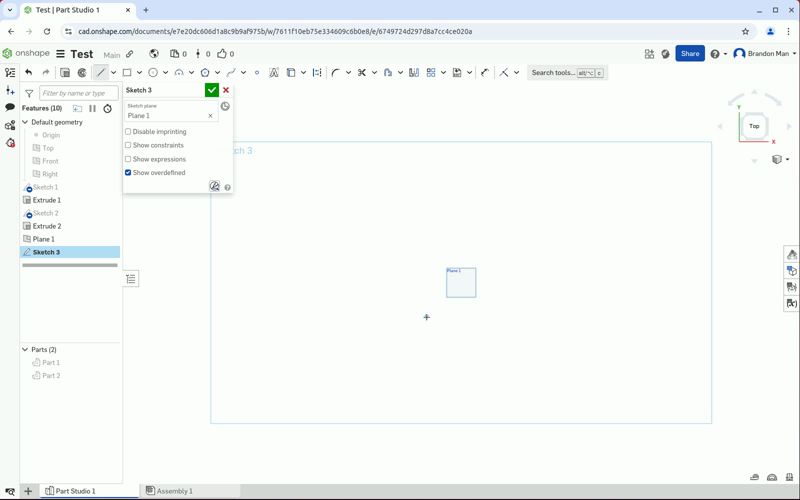
mouse_move(496, 316)
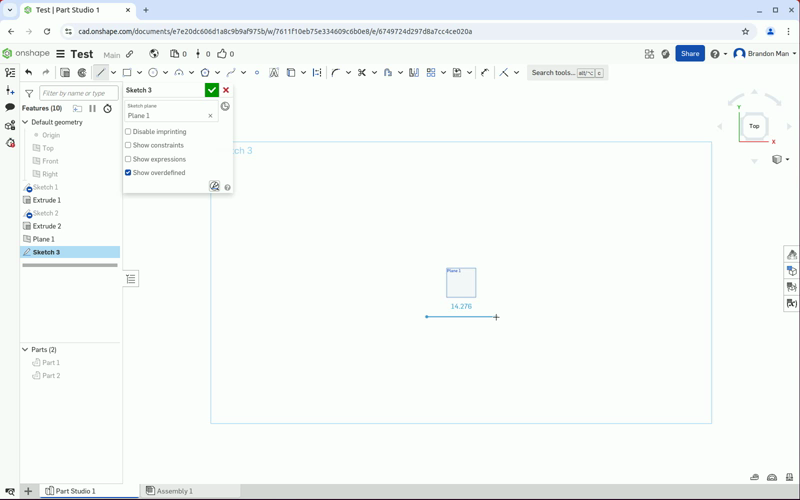
click(496, 316)
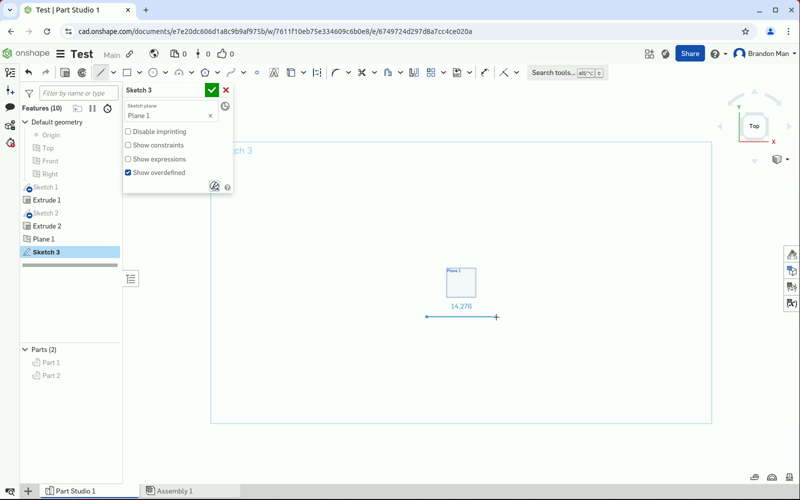
key_up(shift)
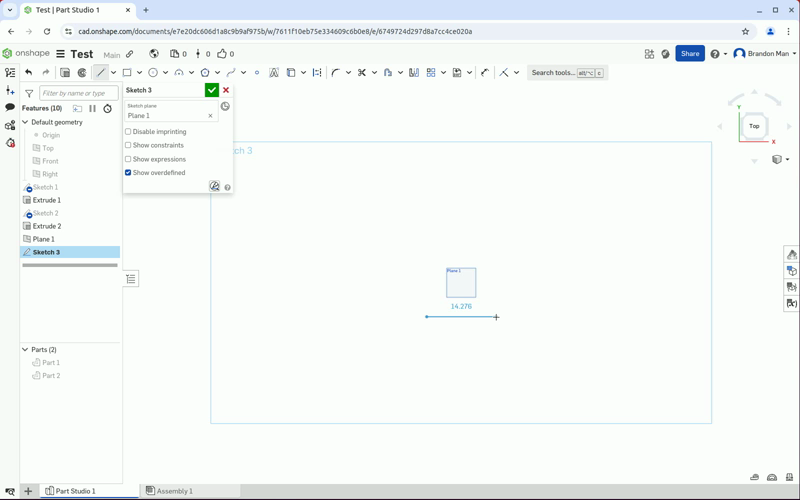
key_down(shift)
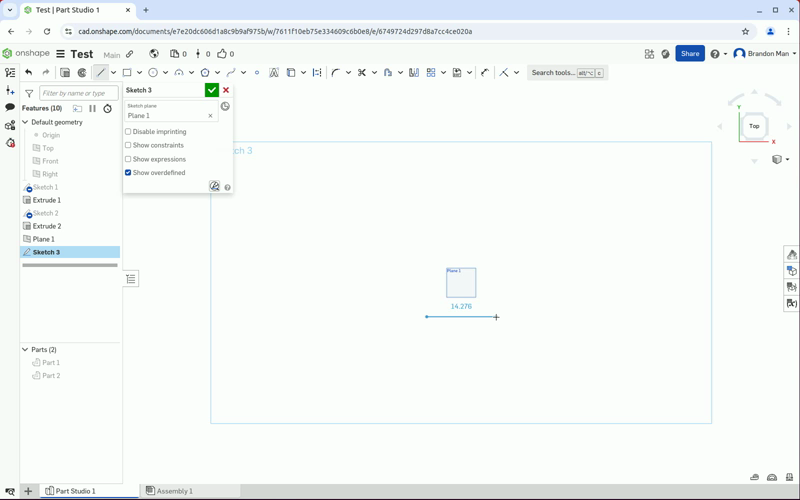
mouse_move(496, 247)
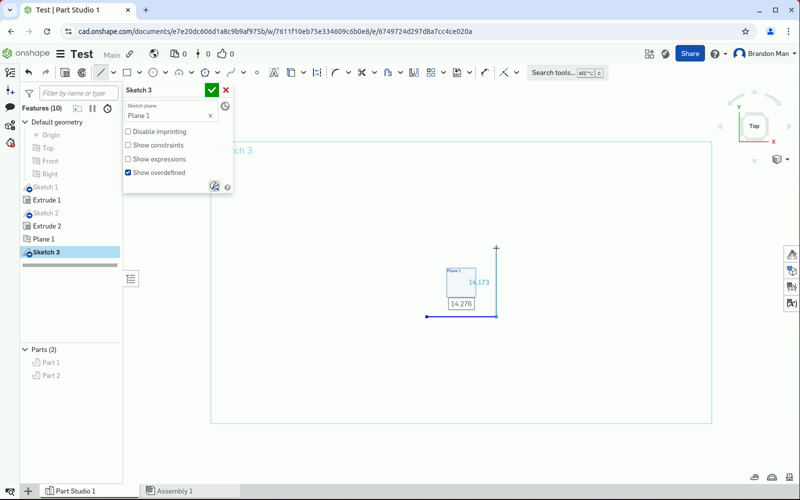
click(496, 247)
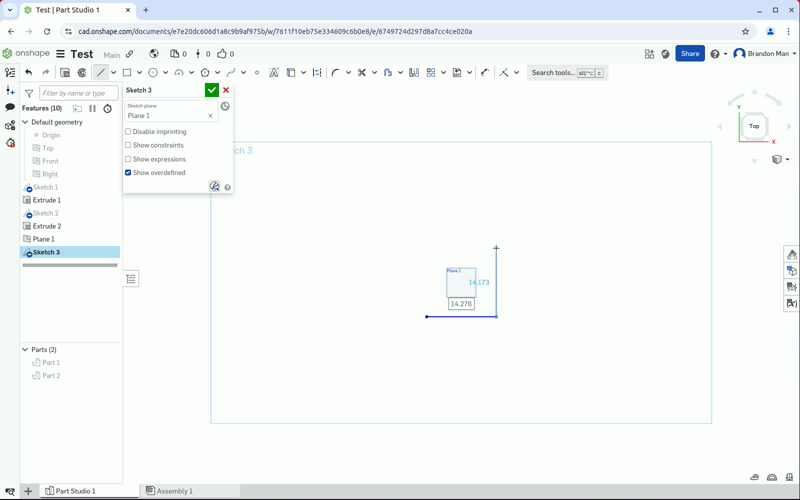
key_up(shift)
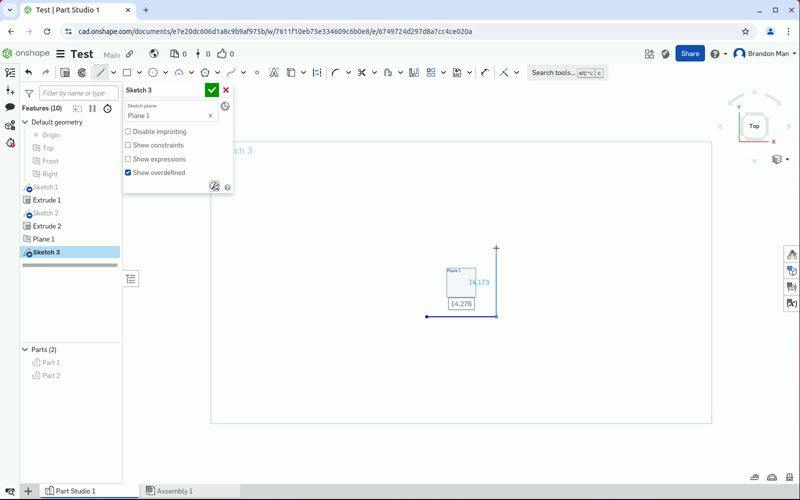
key_down(shift)
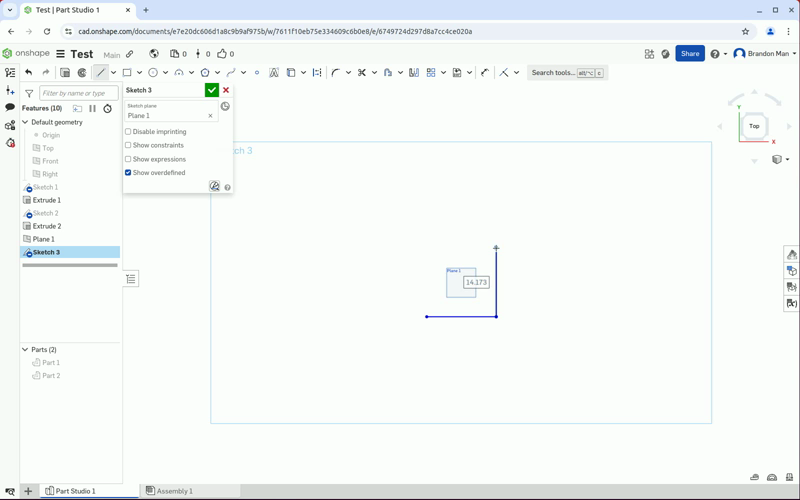
mouse_move(426, 247)
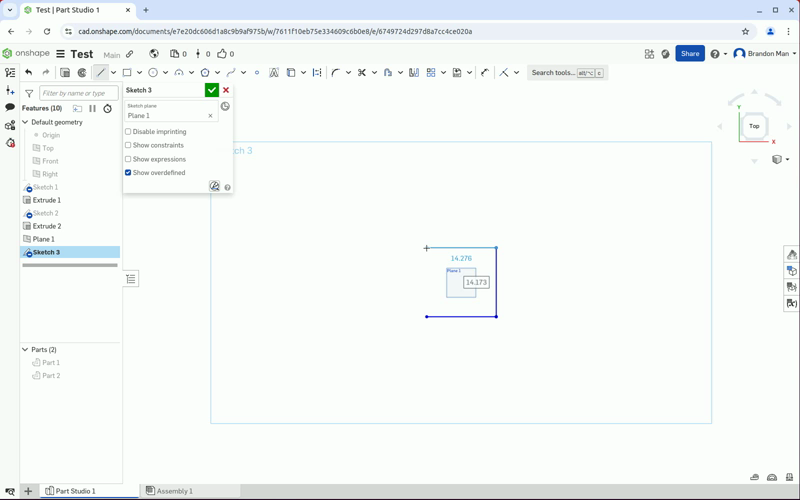
click(426, 247)
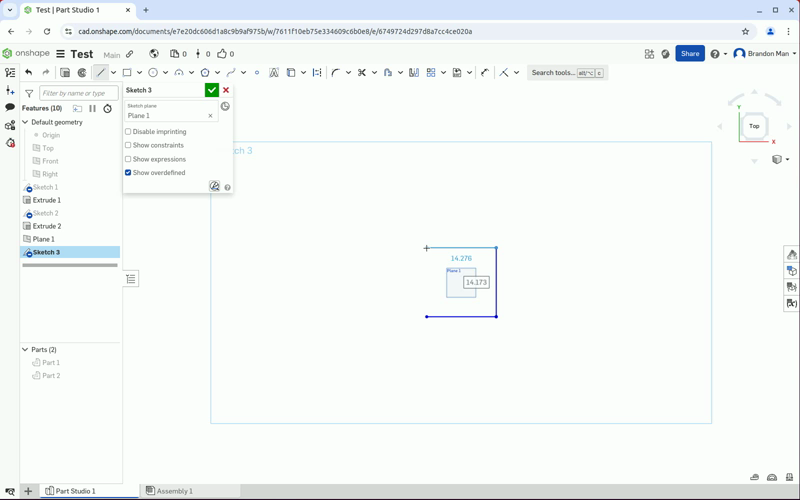
key_up(shift)
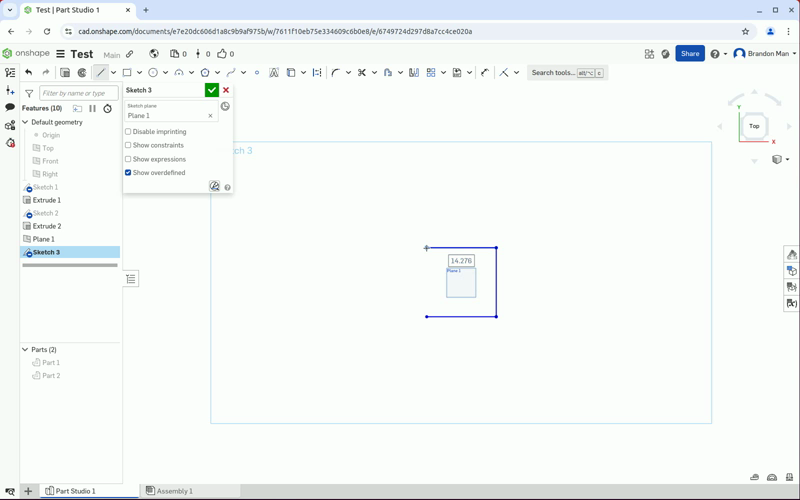
key_down(shift)
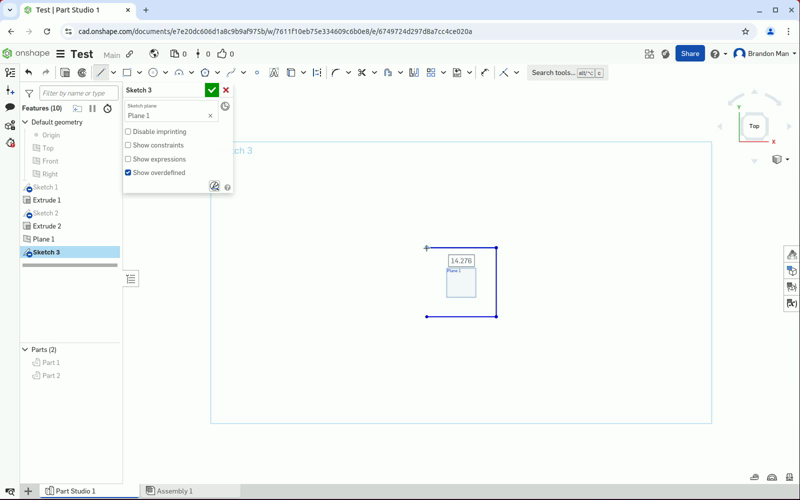
mouse_move(426, 316)
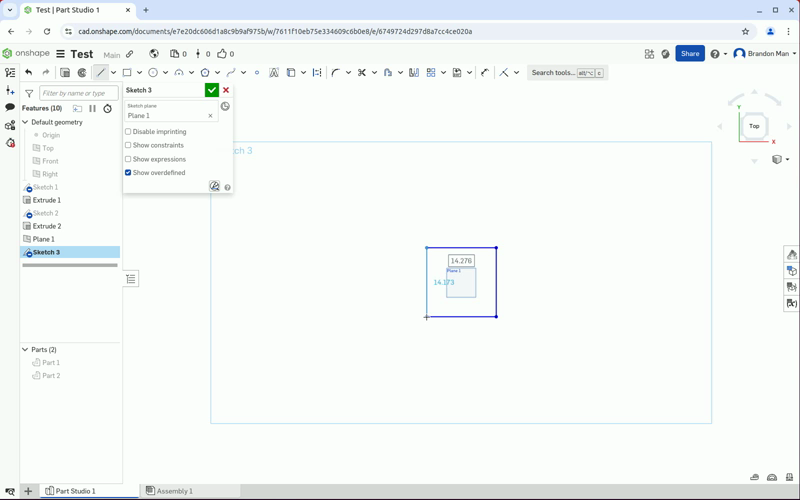
key_up(shift)
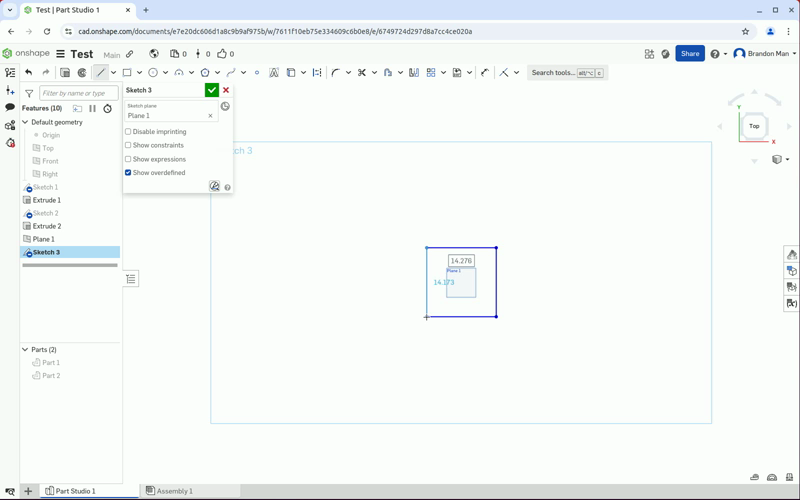
click(426, 316)
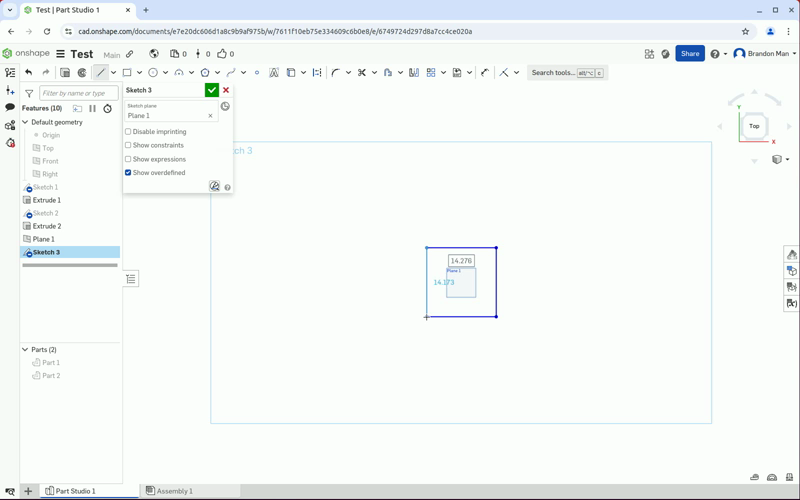
key(esc)
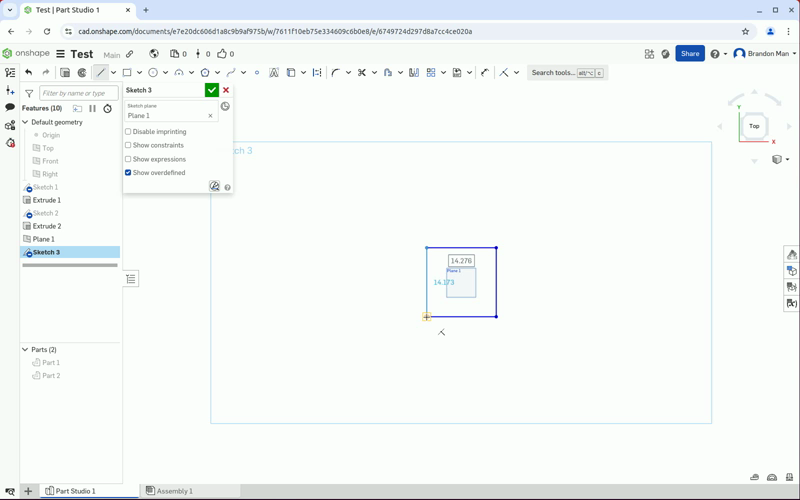
mouse_move(446, 274)
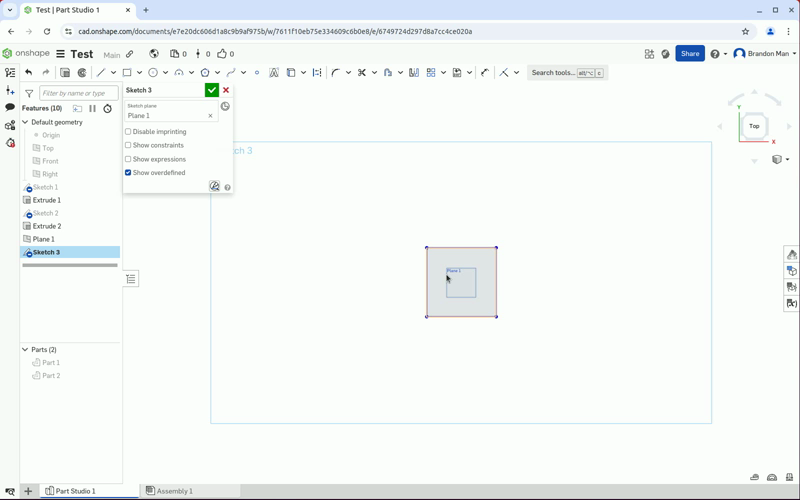
click(446, 274)
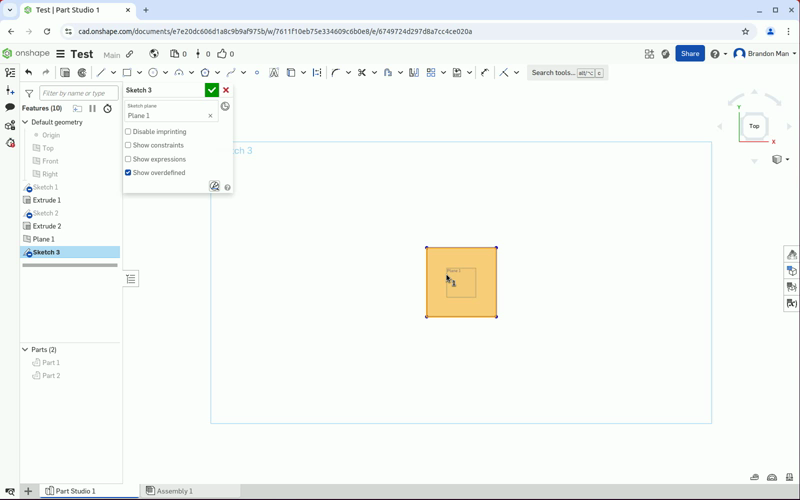
mouse_move(73, 352)
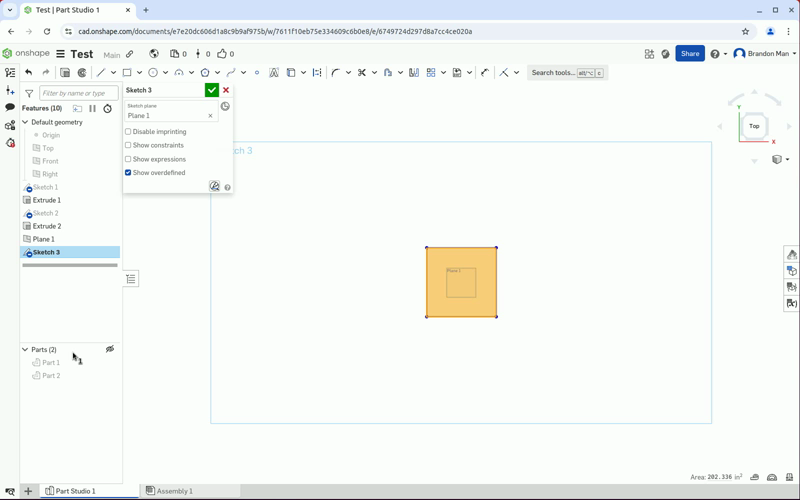
key(shift+y)
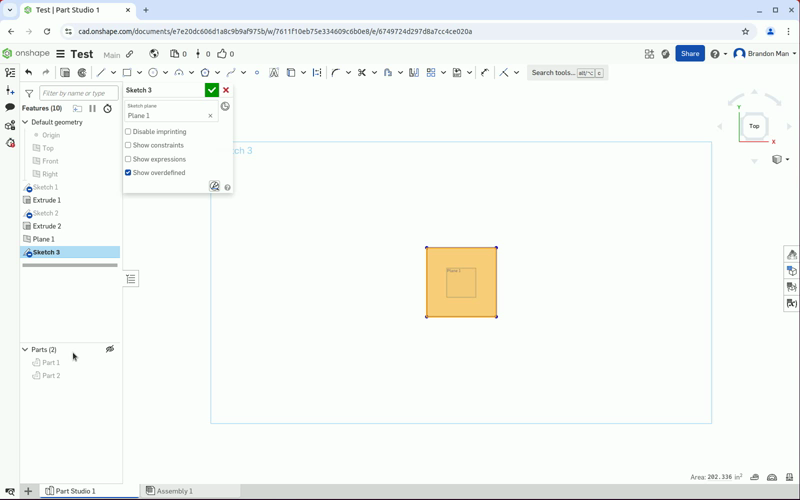
key(shift+e)
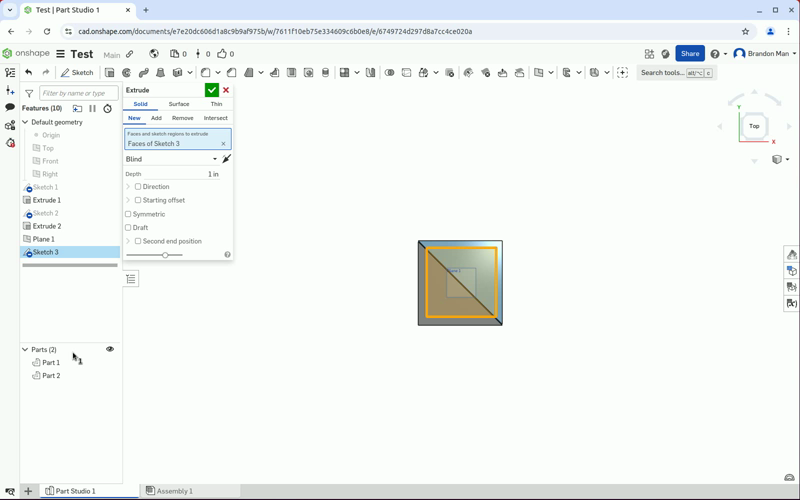
mouse_move(143, 106)
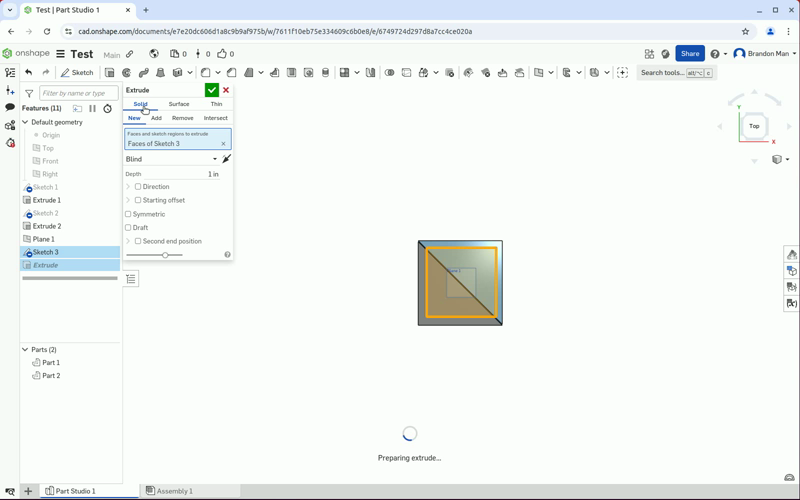
click(143, 106)
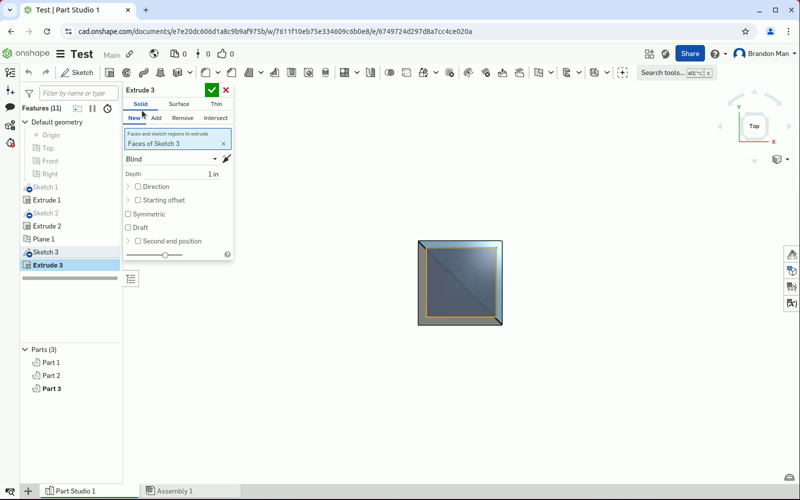
mouse_move(137, 120)
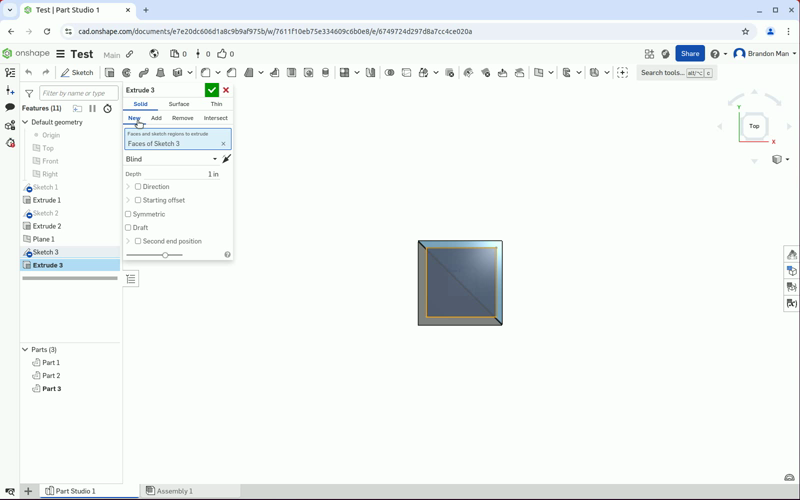
click(137, 120)
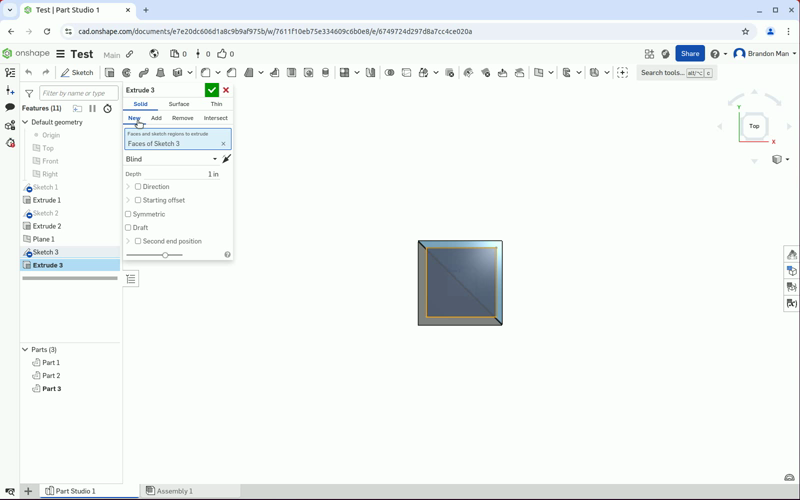
key(tab, 4)
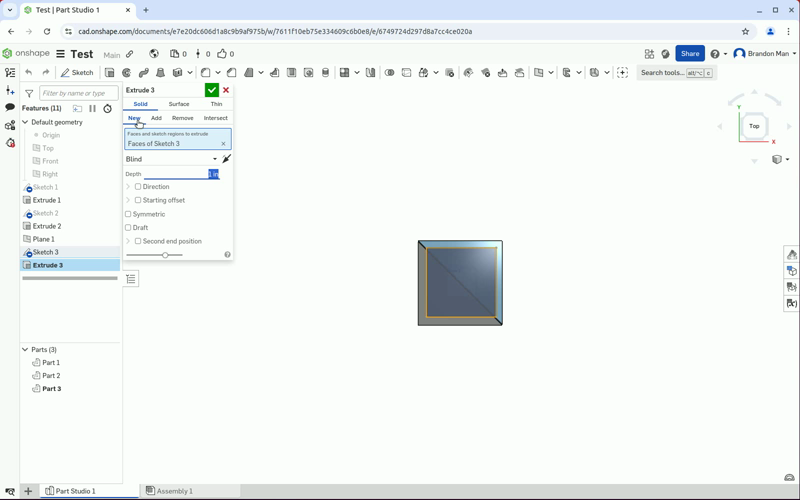
text(21.423)
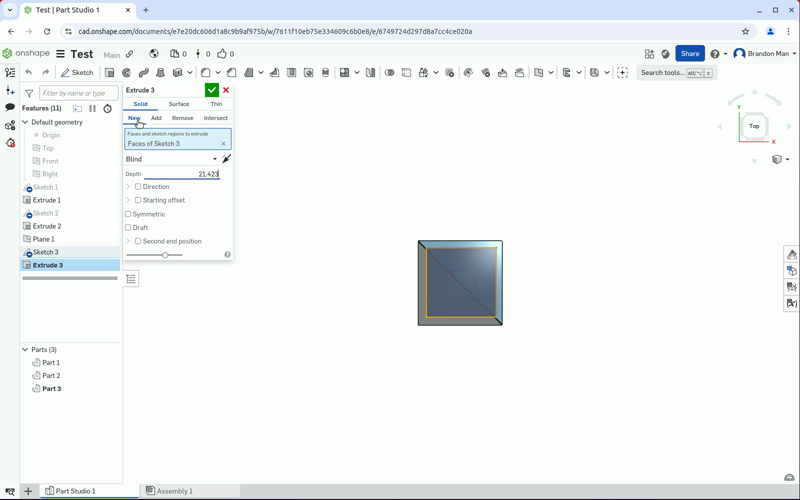
key(enter)
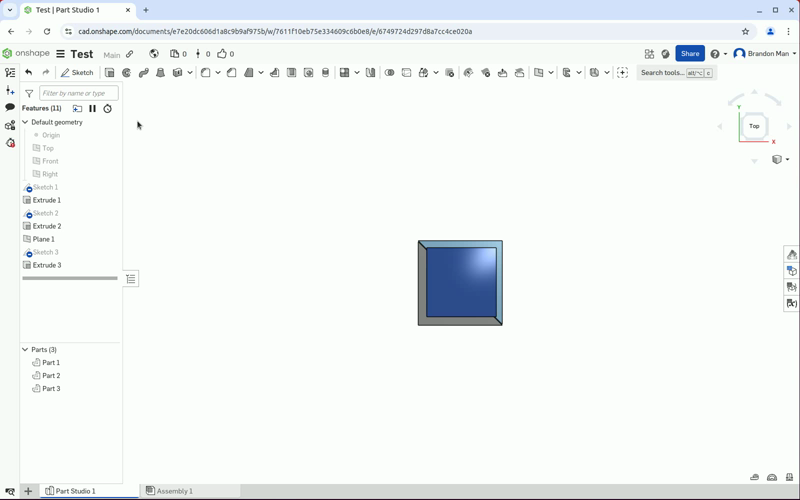
key(shift+h)
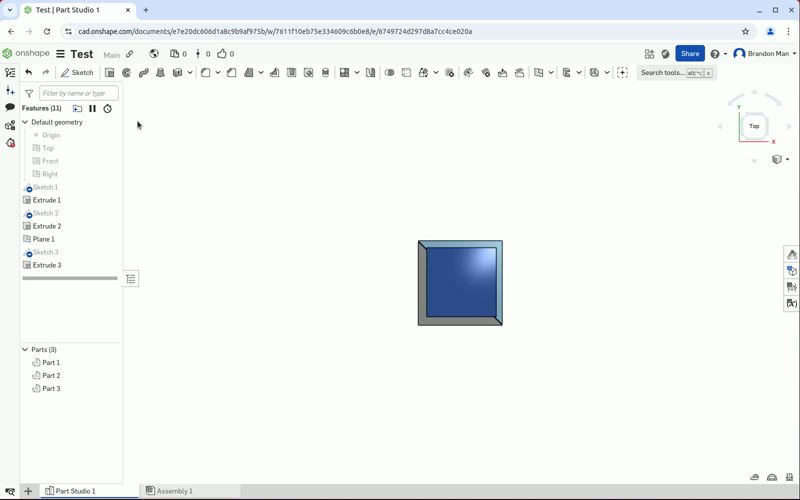
key(shift+h)
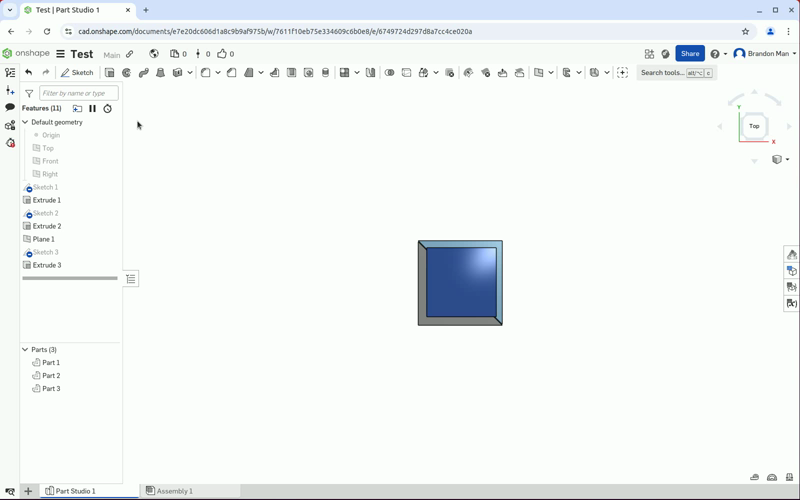
mouse_move(73, 189)
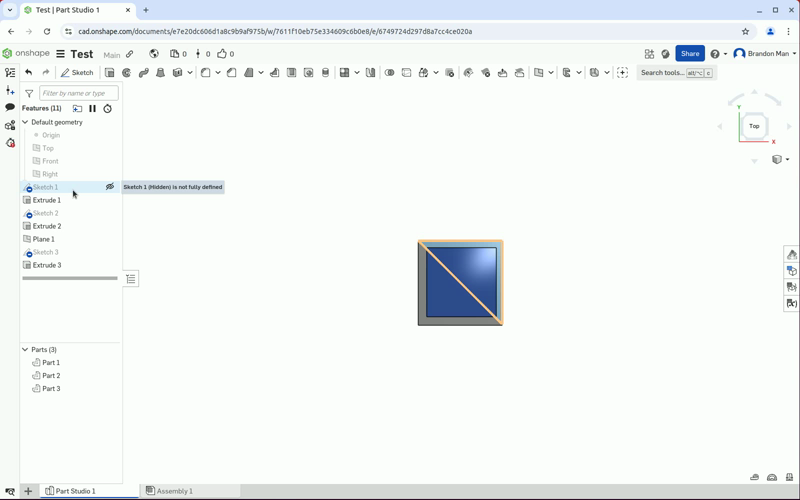
click(73, 189)
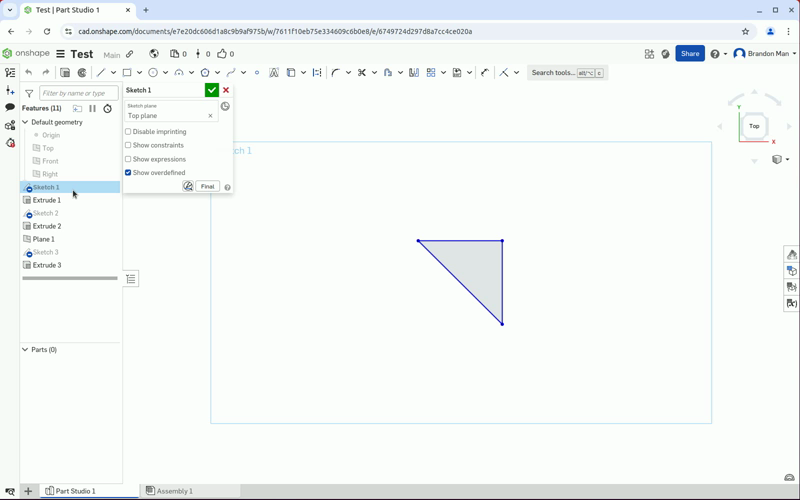
mouse_move(229, 92)
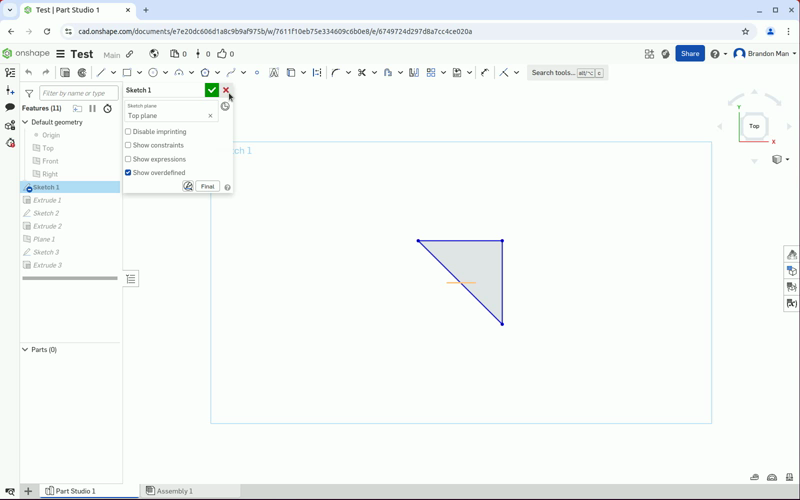
click(229, 92)
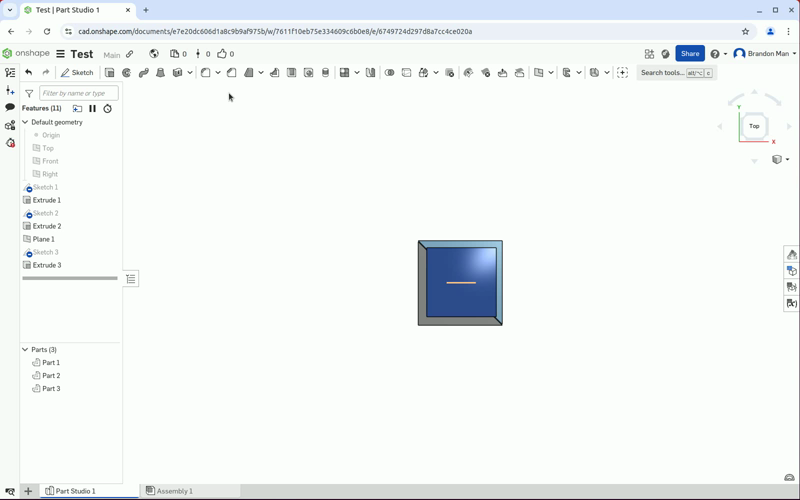
mouse_move(541, 75)
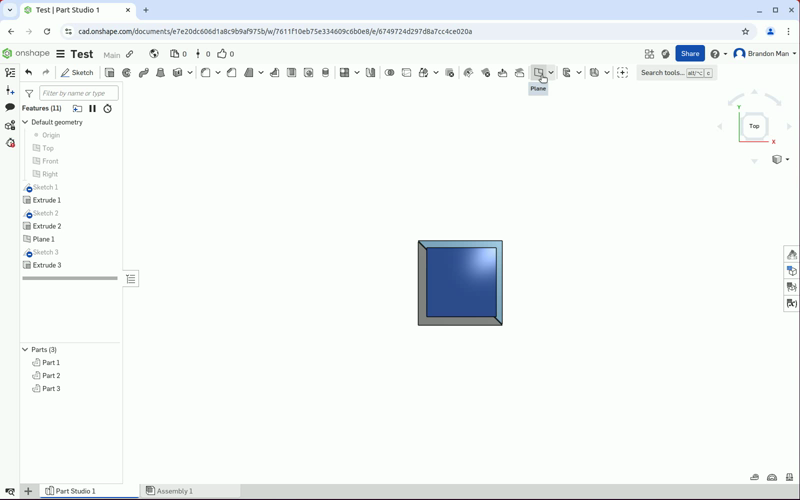
click(541, 75)
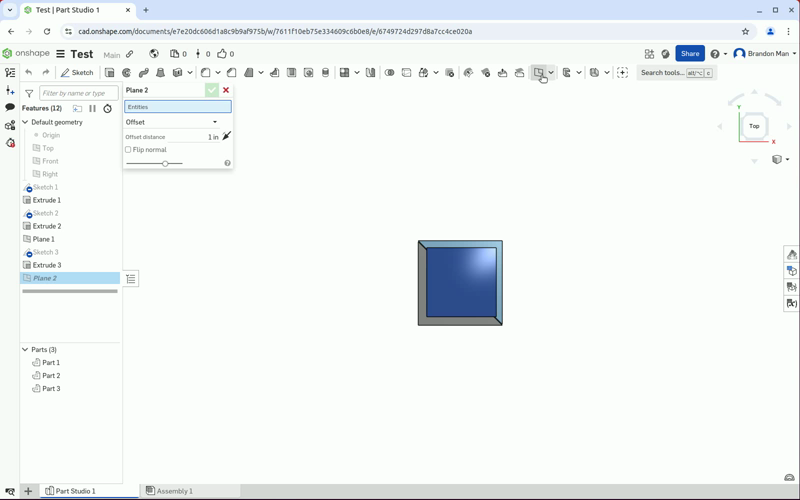
mouse_move(73, 150)
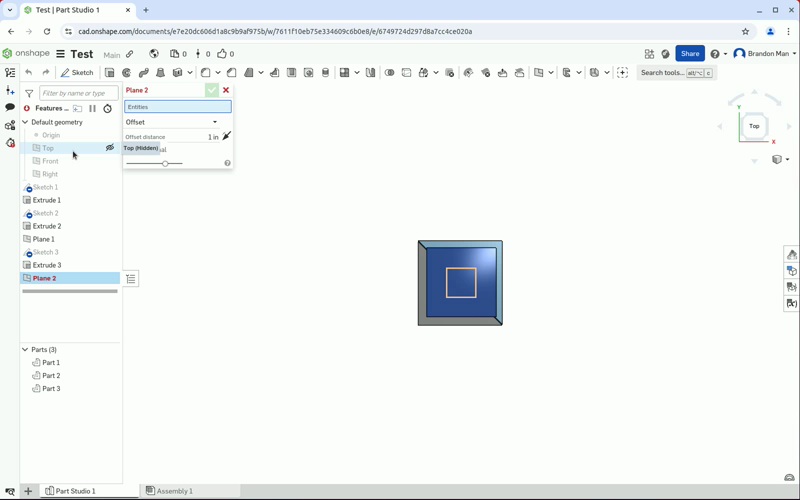
click(73, 150)
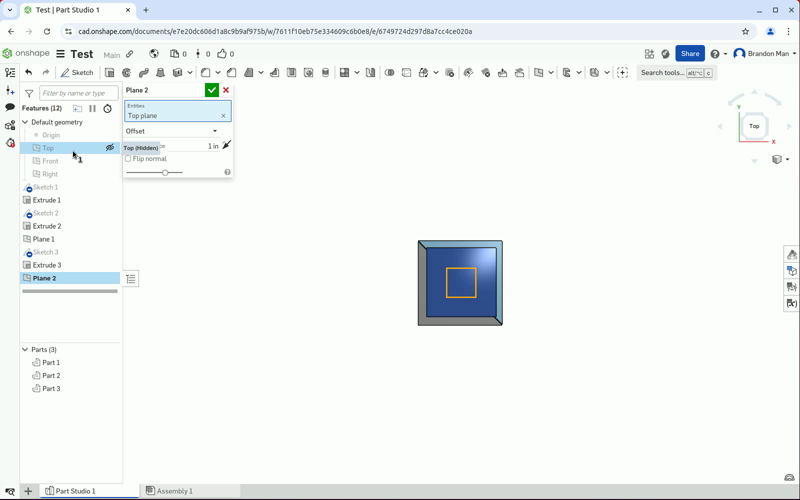
key(tab, 2)
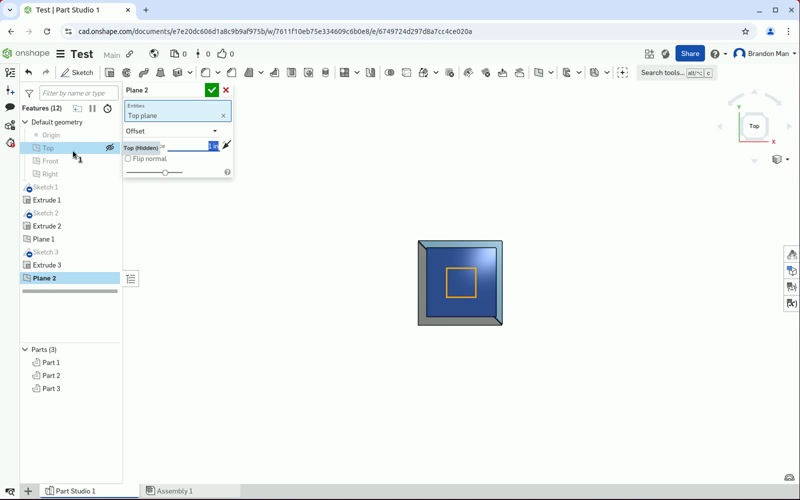
text(23.108)
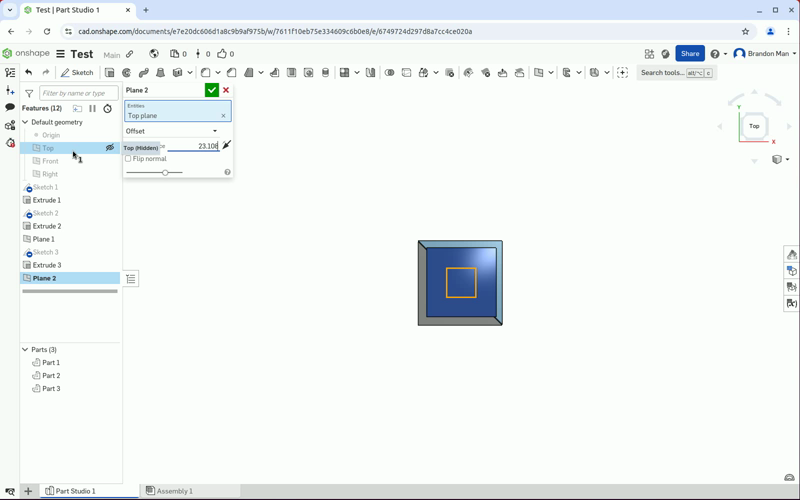
key(enter, 2)
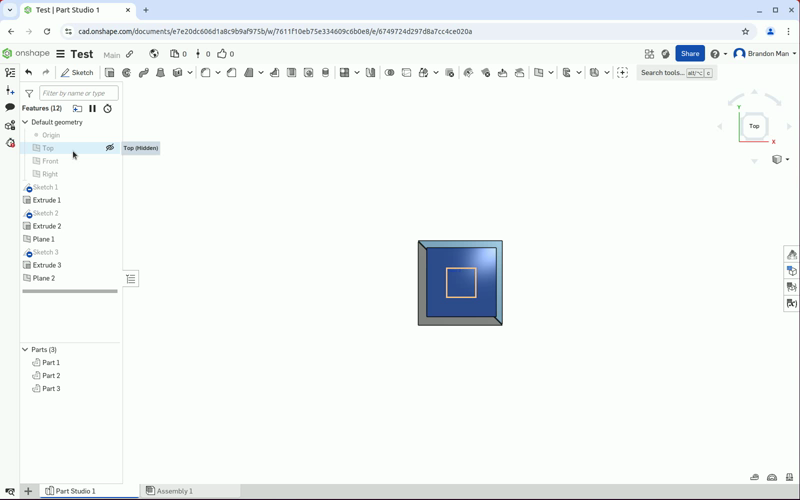
key(shift+s)
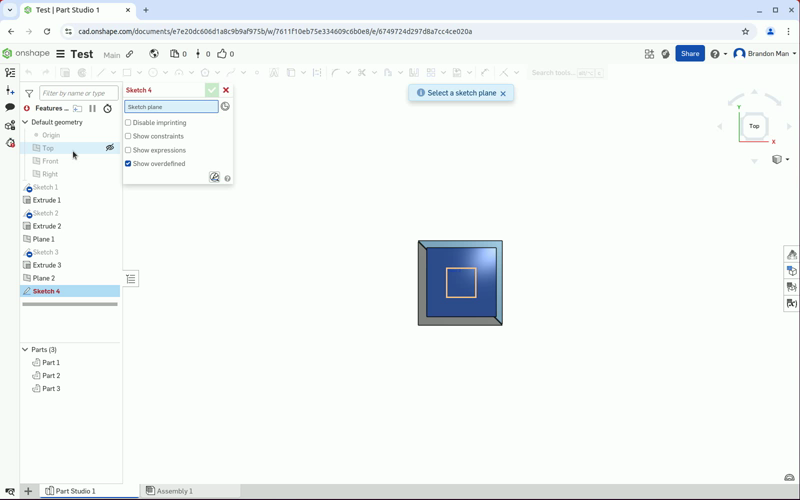
mouse_move(73, 280)
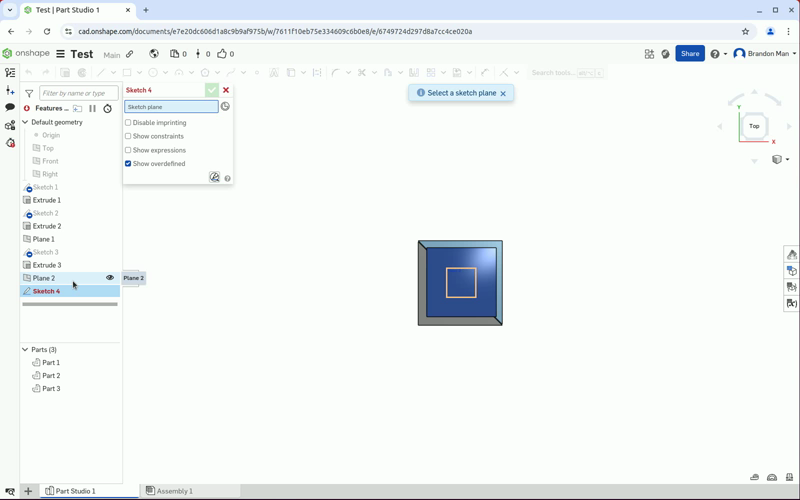
click(73, 280)
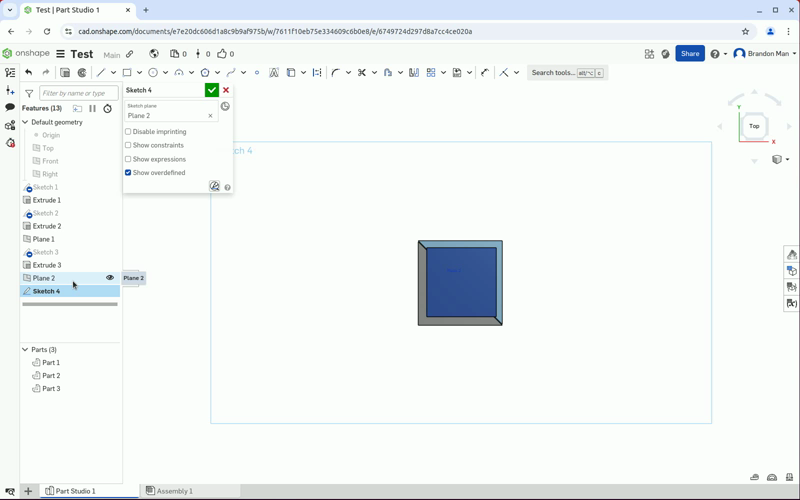
mouse_move(73, 352)
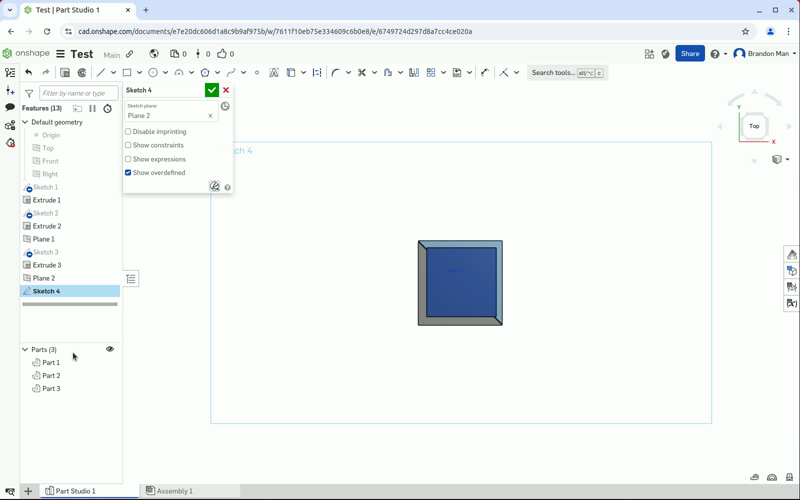
key(y)
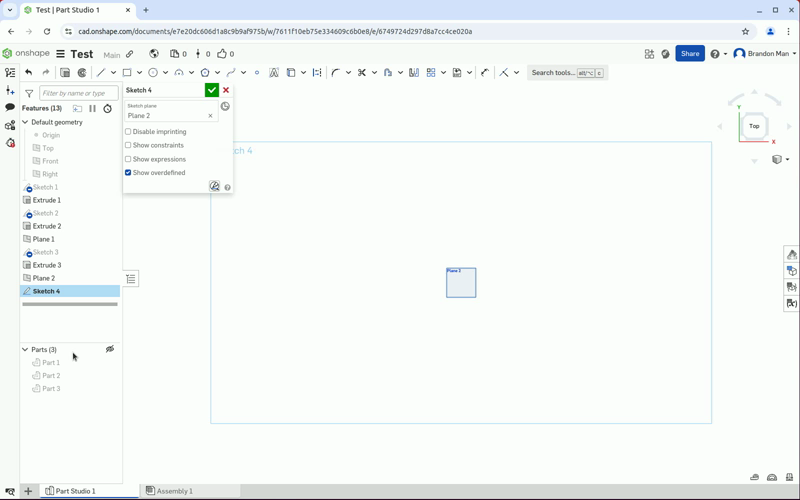
key(l)
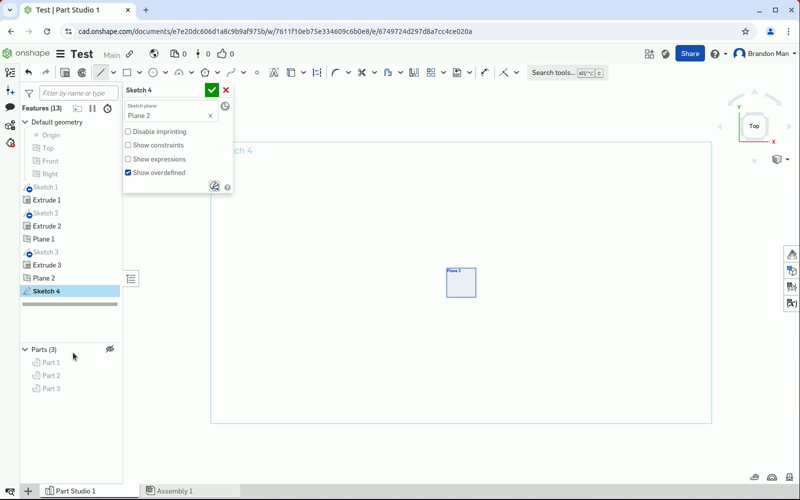
key_down(shift)
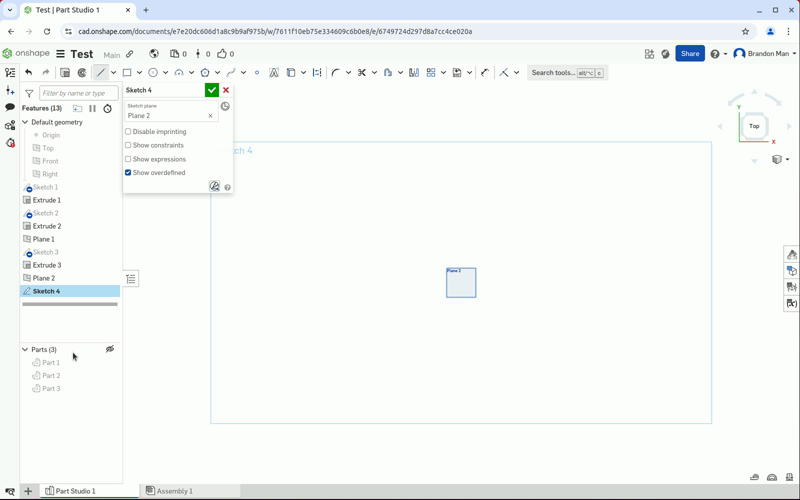
mouse_move(430, 313)
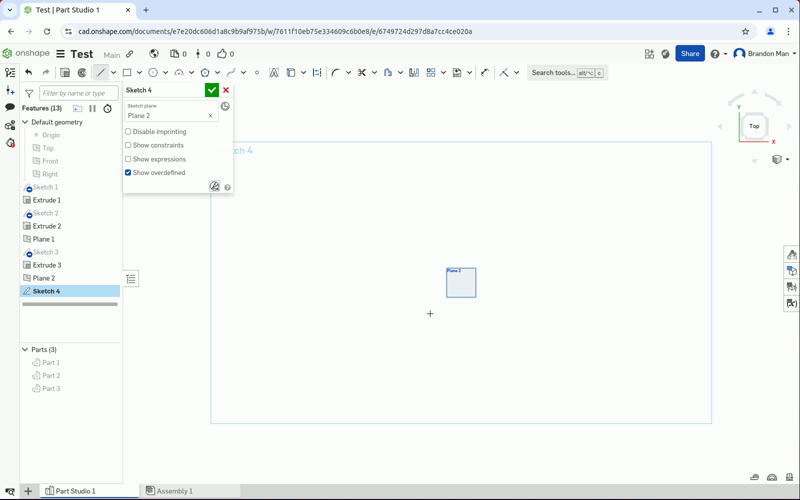
click(430, 313)
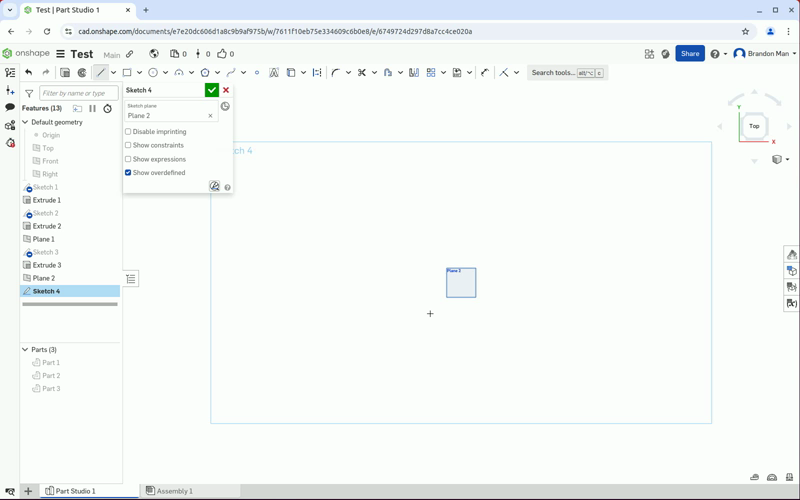
key_up(shift)
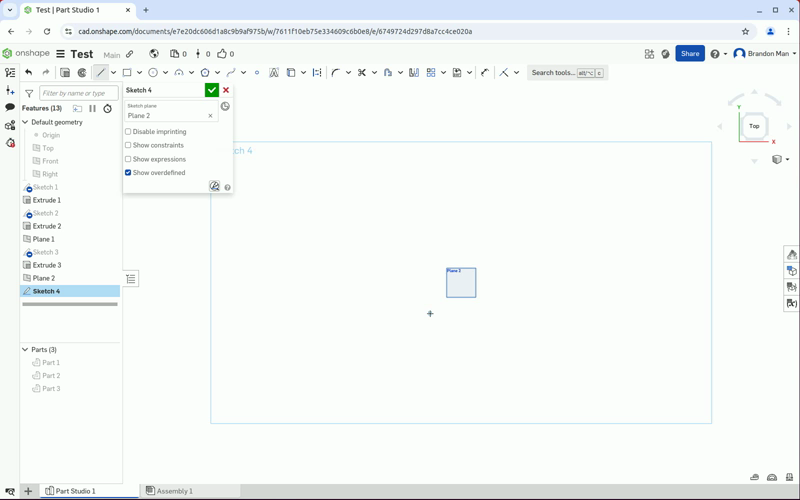
key_down(shift)
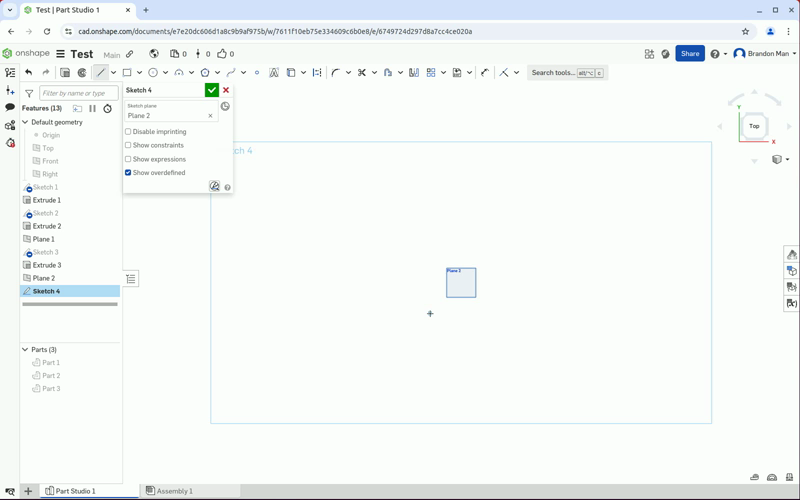
mouse_move(491, 313)
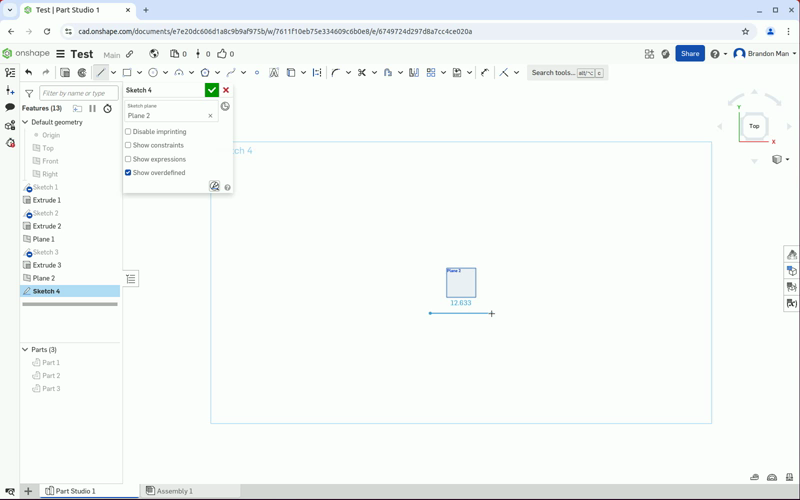
click(491, 313)
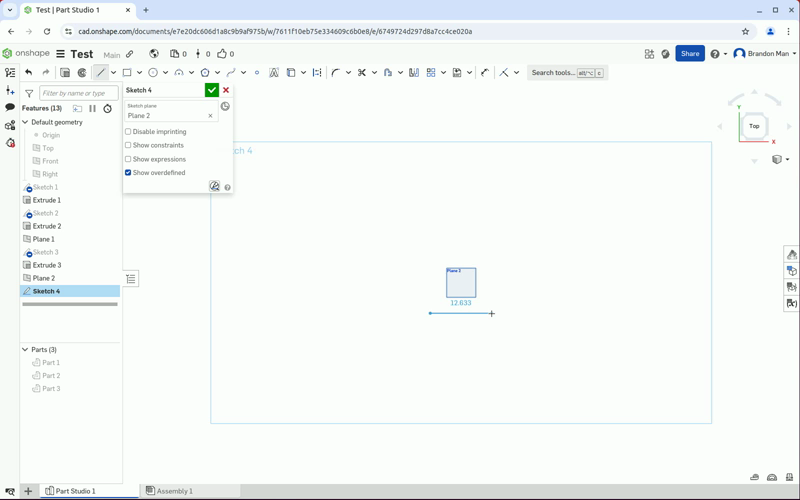
key_up(shift)
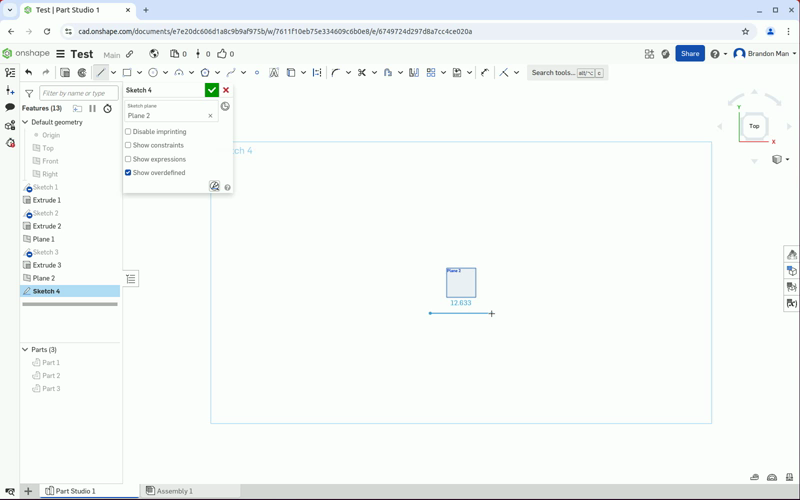
key_down(shift)
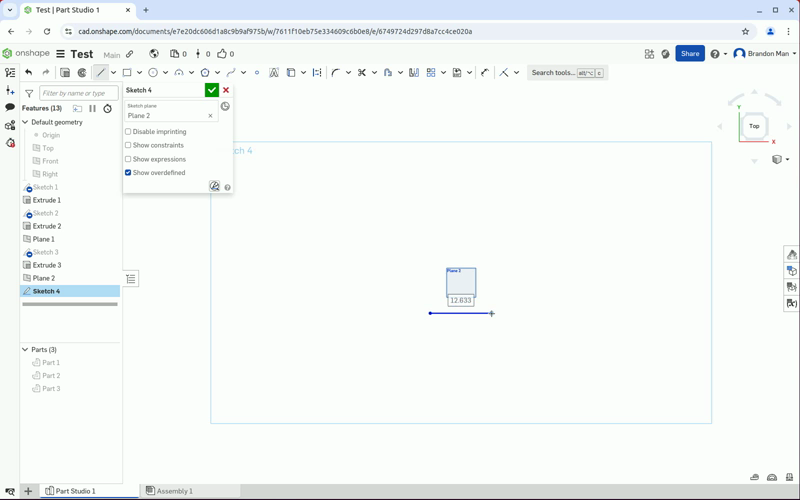
mouse_move(491, 252)
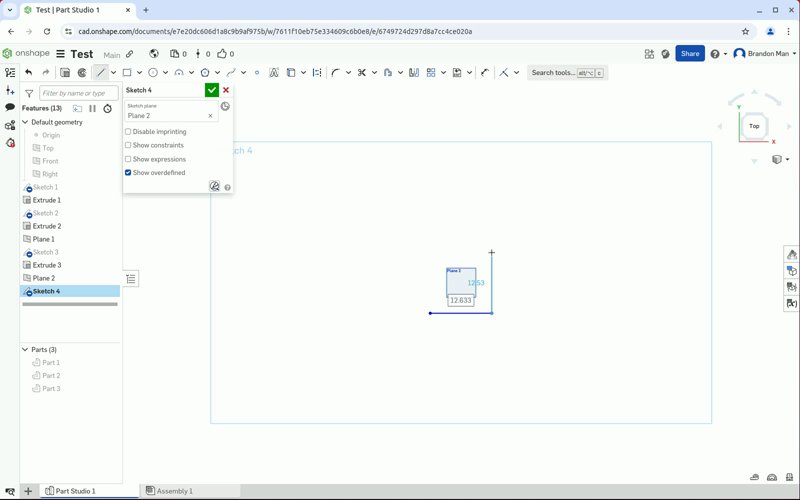
click(491, 252)
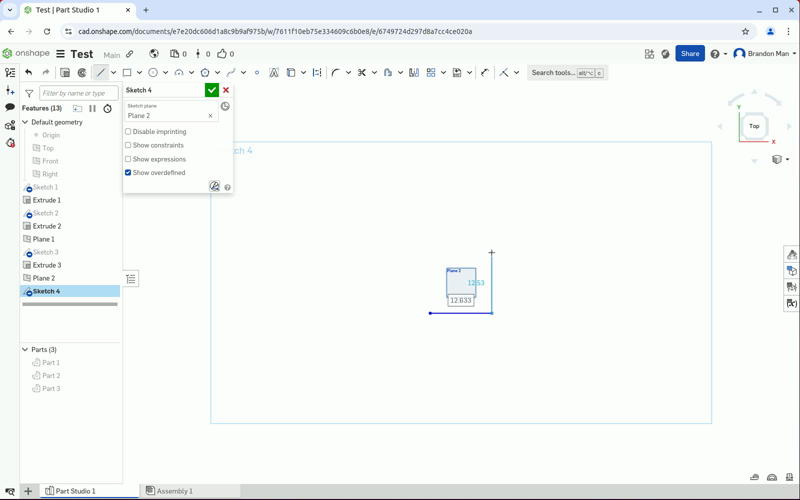
key_up(shift)
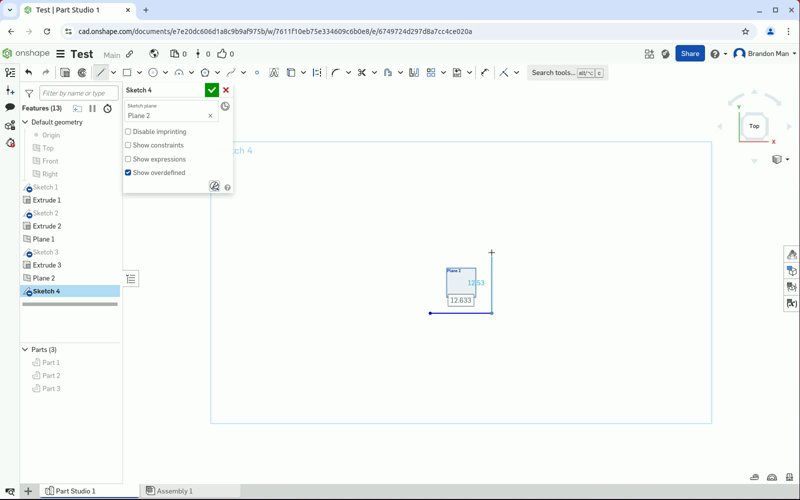
key_down(shift)
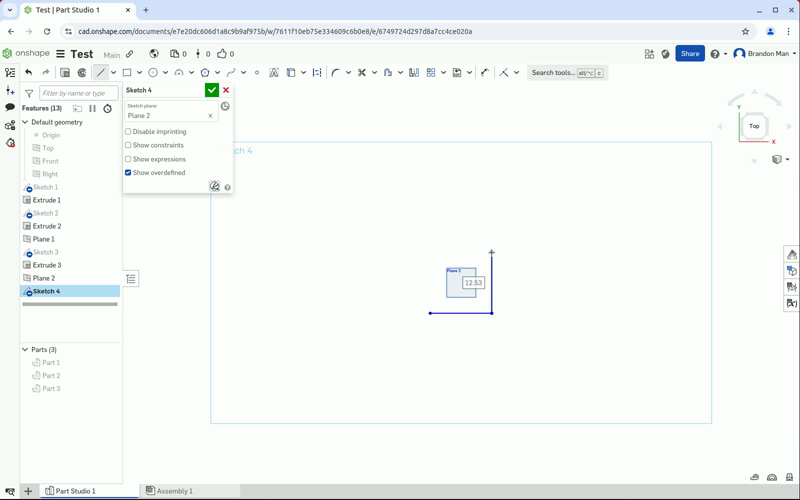
mouse_move(430, 252)
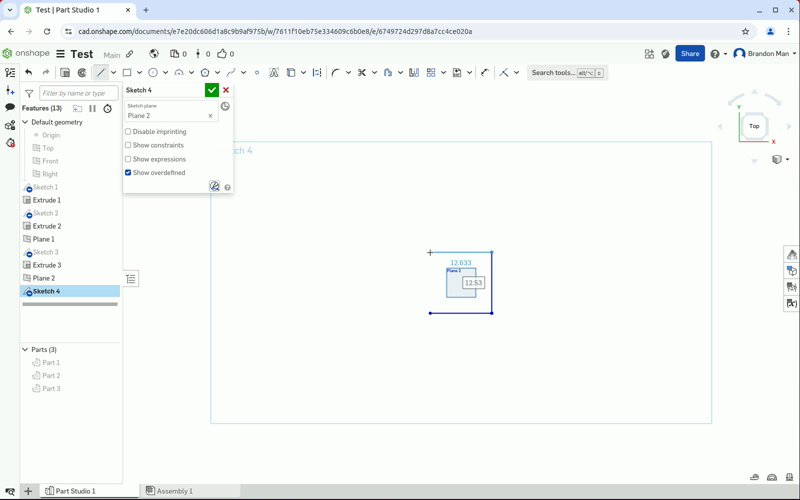
click(430, 252)
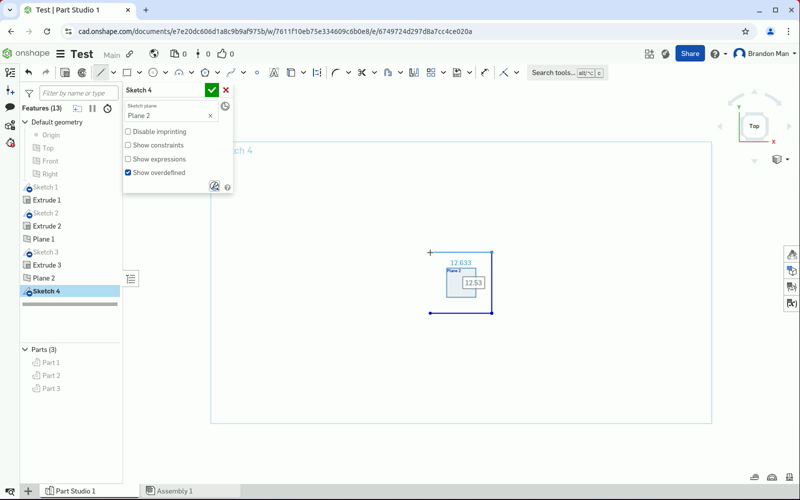
key_up(shift)
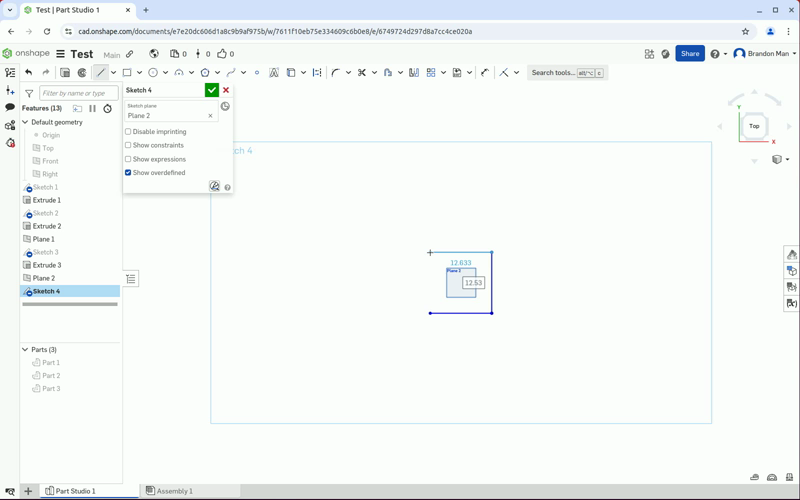
key_down(shift)
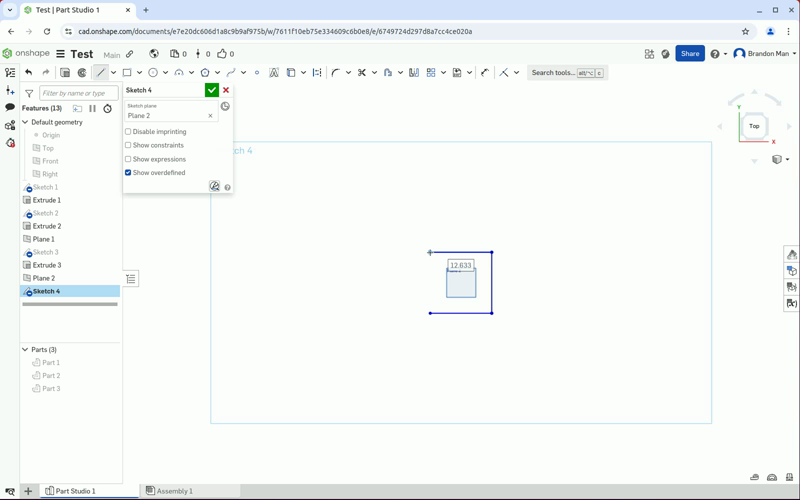
mouse_move(430, 313)
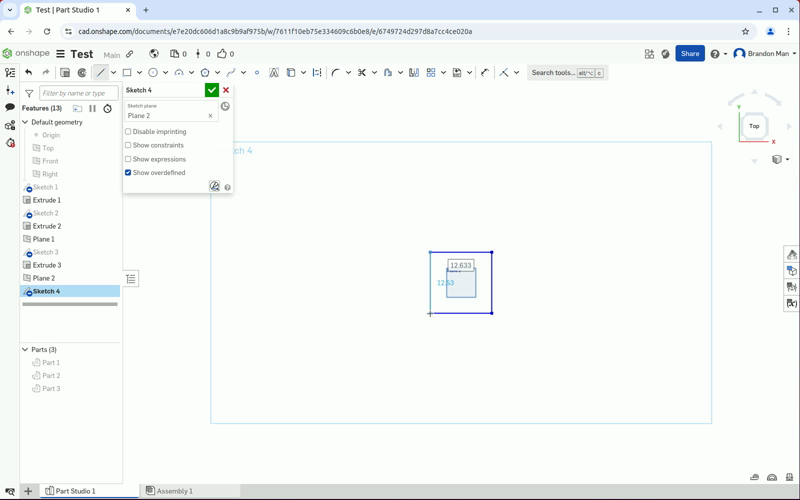
key_up(shift)
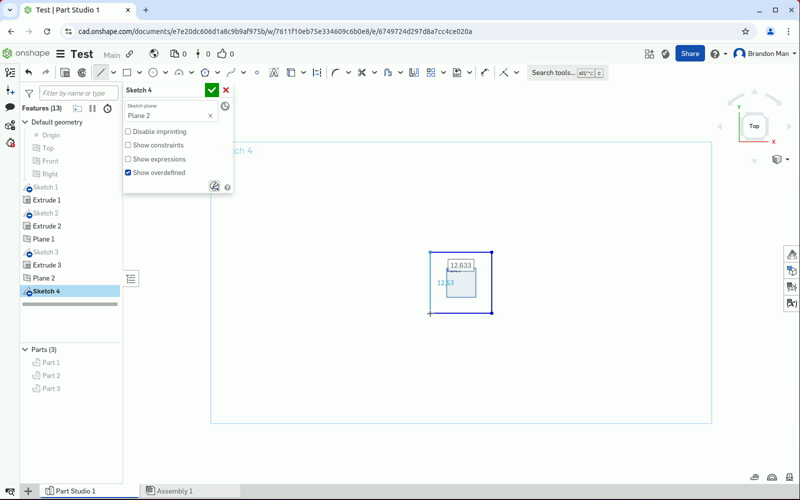
click(430, 313)
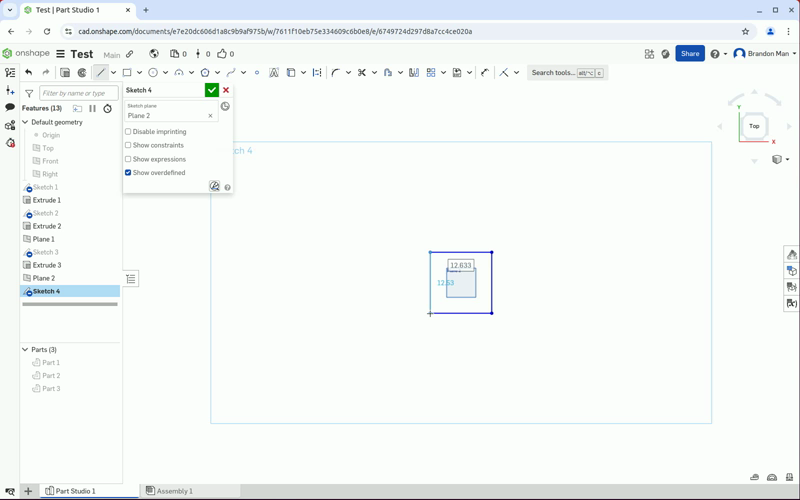
key(esc)
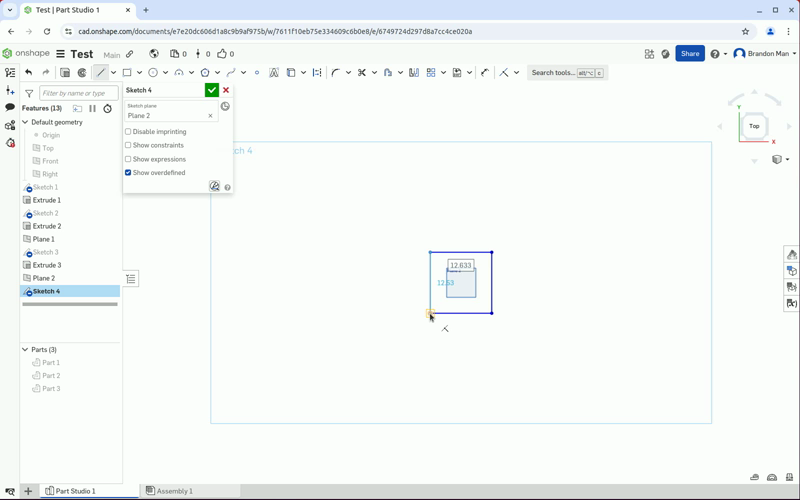
mouse_move(459, 285)
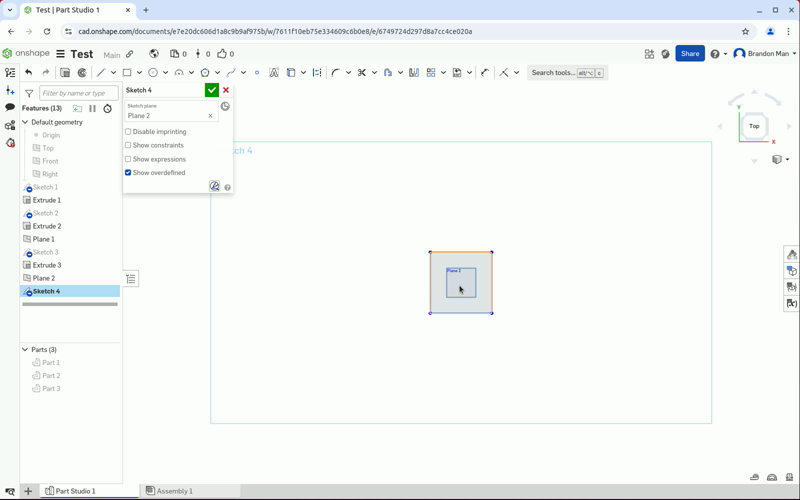
click(459, 285)
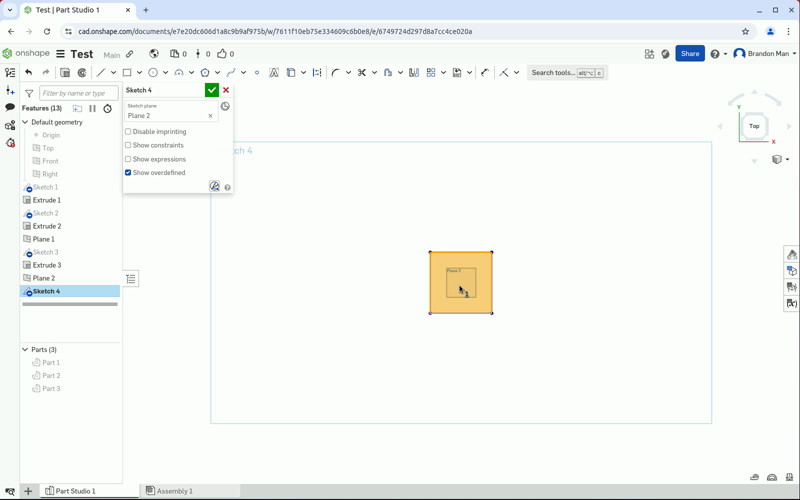
mouse_move(73, 352)
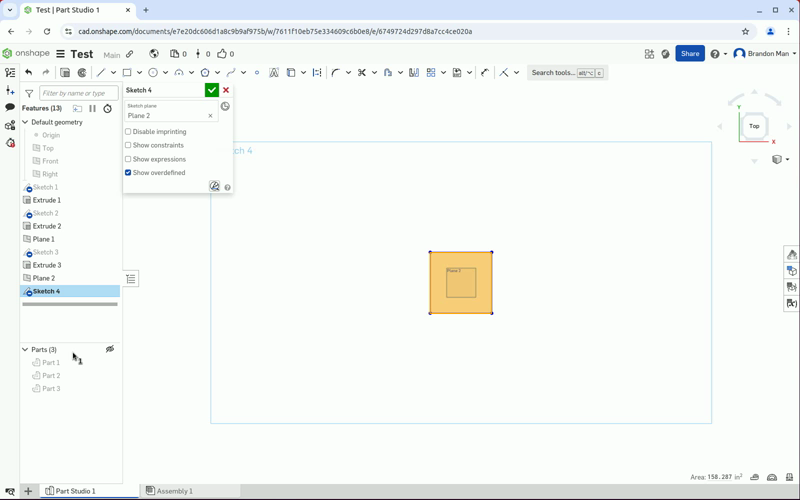
key(shift+y)
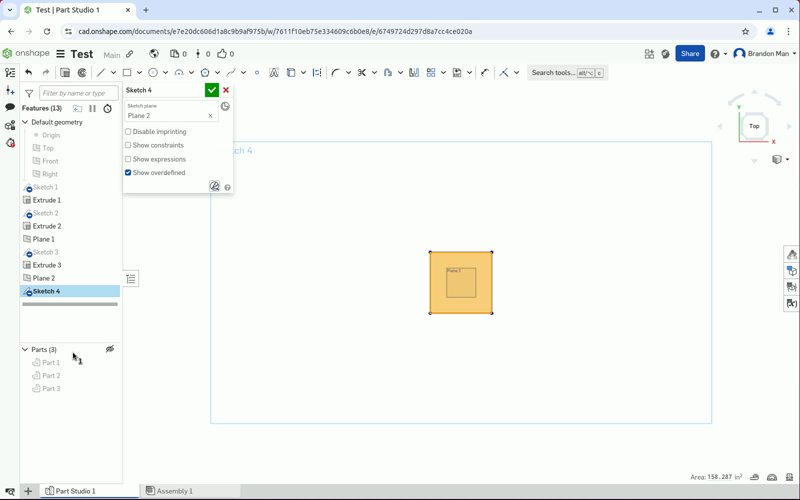
key(shift+e)
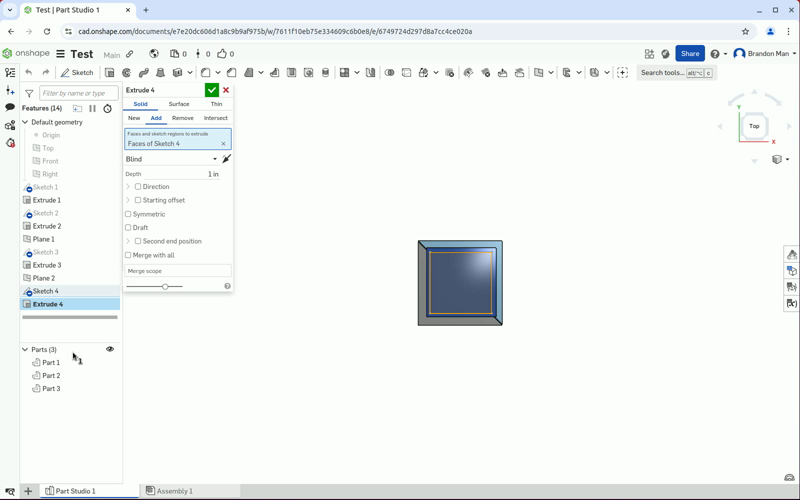
mouse_move(143, 106)
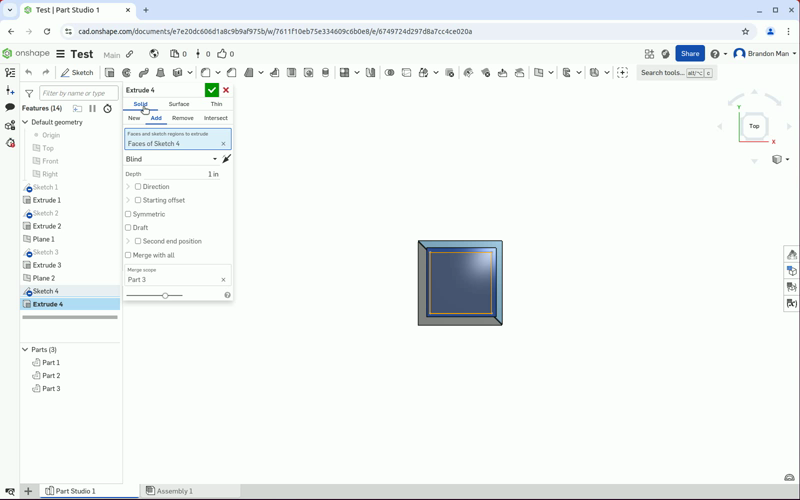
click(143, 106)
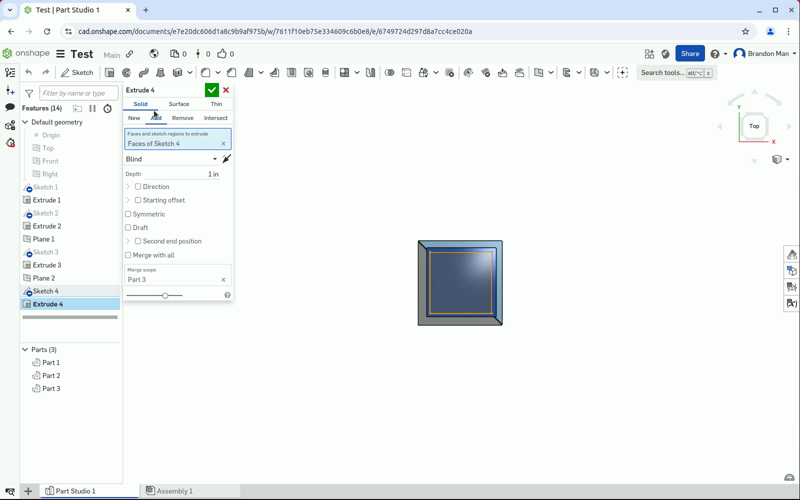
mouse_move(186, 120)
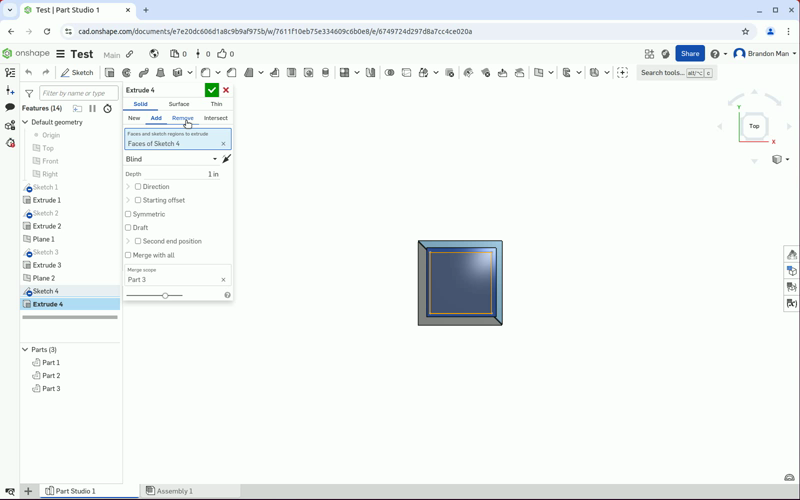
click(186, 120)
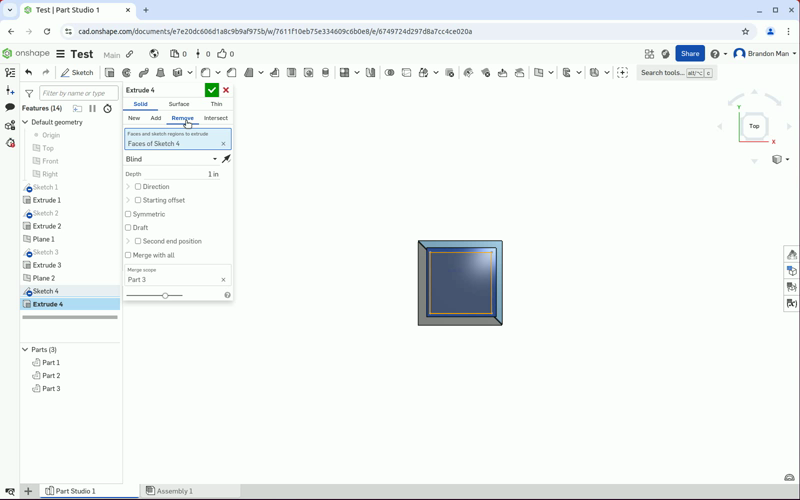
key(tab, 4)
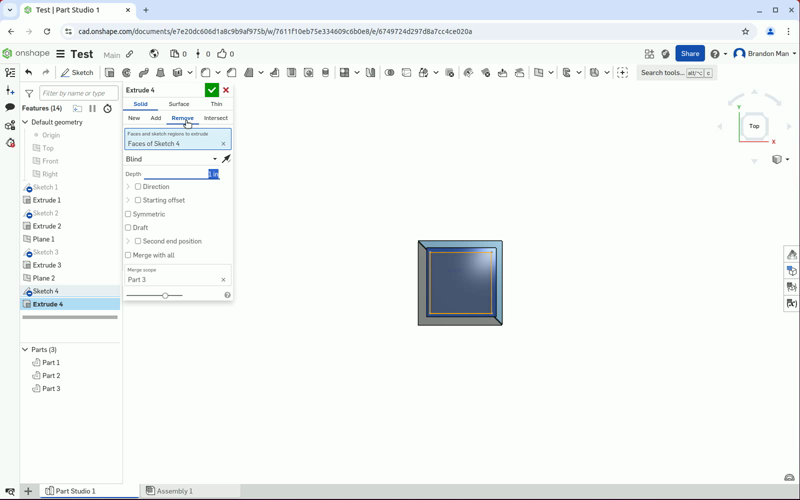
text(20.46)
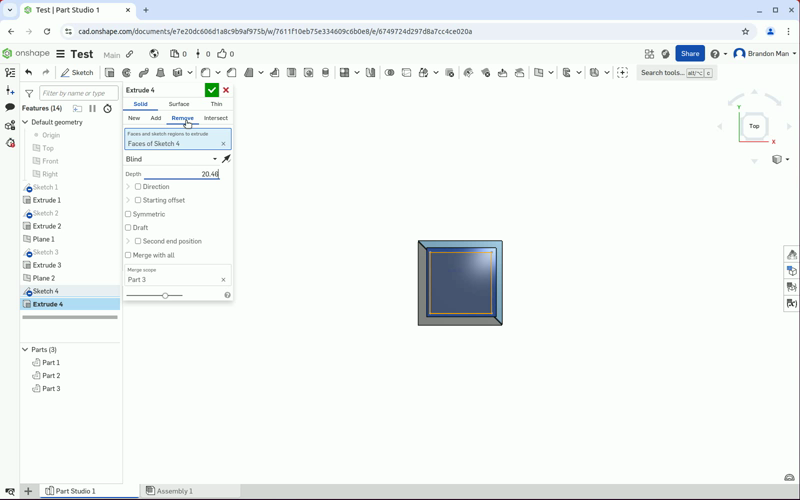
key(tab, 6)
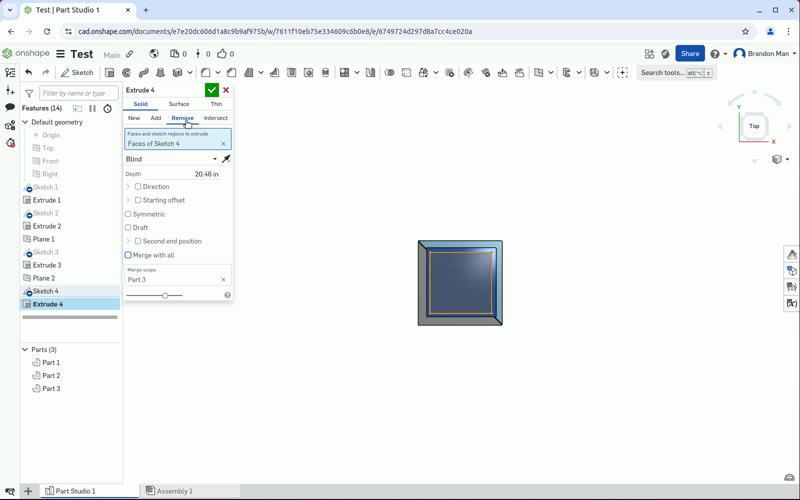
key(space)
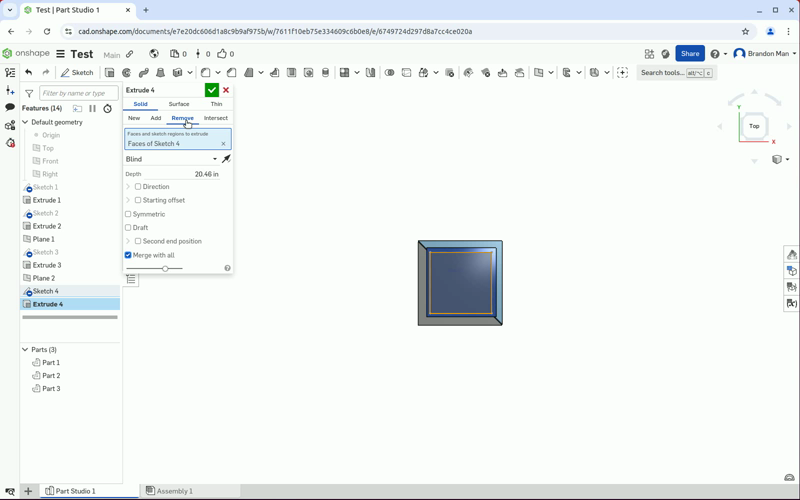
key(enter)
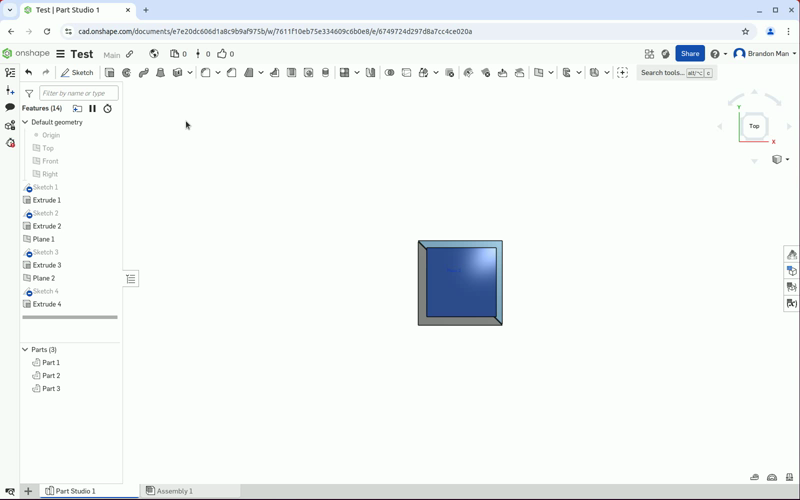
key(shift+h)
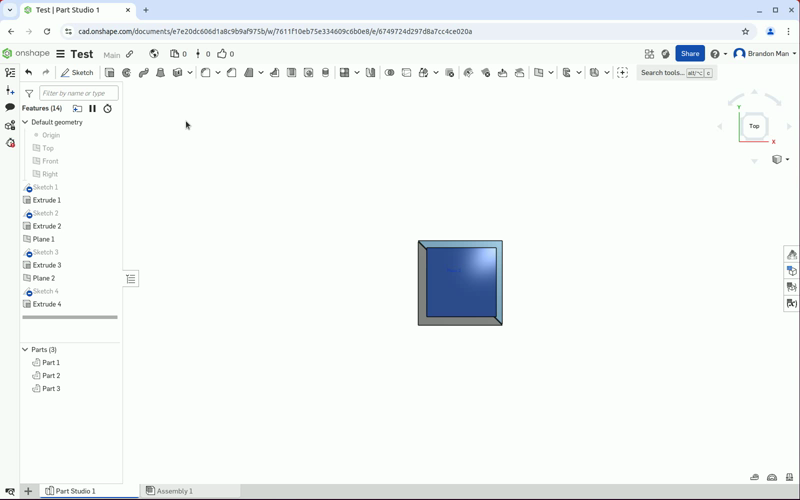
key(shift+h)
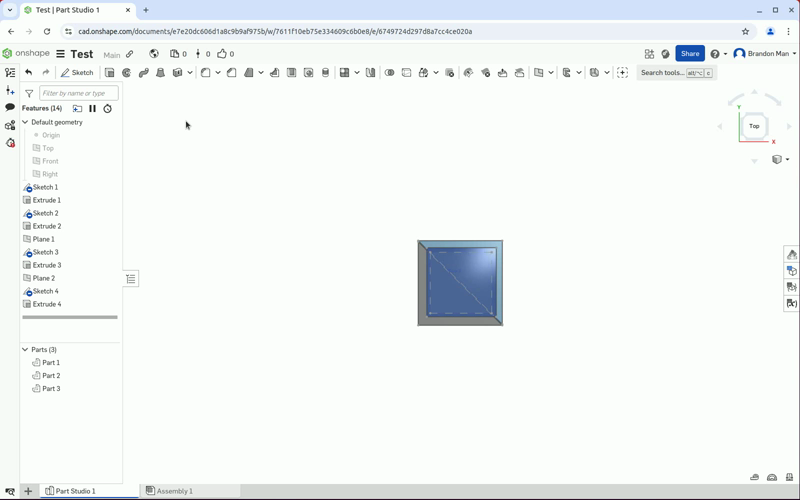
key(shift+7)
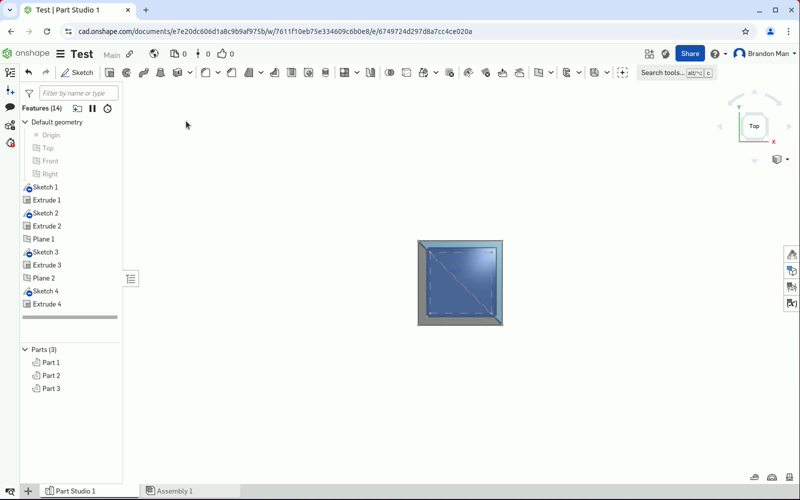
key(up, 3)
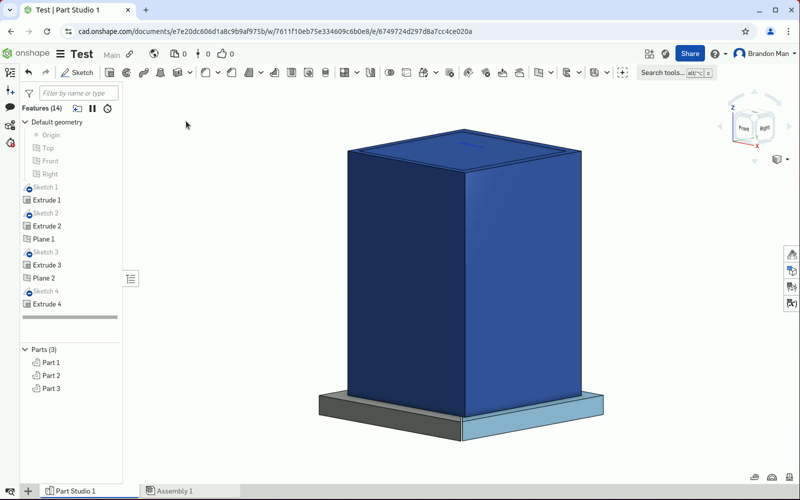
key(left, 3)
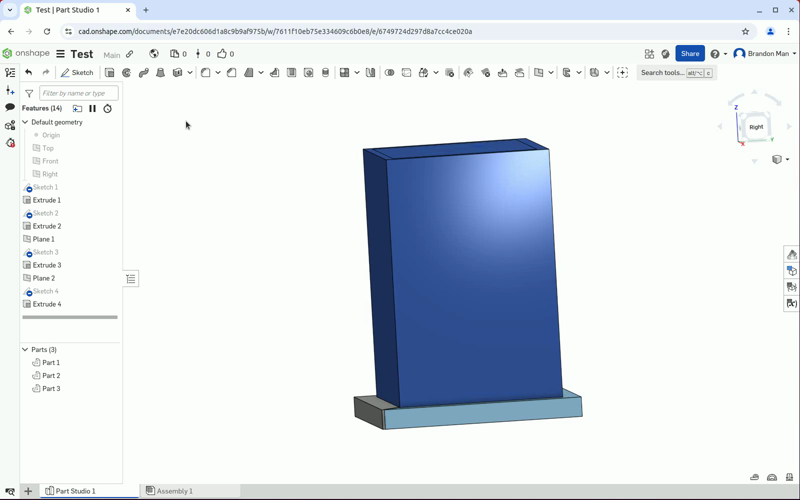
key(right, 3)
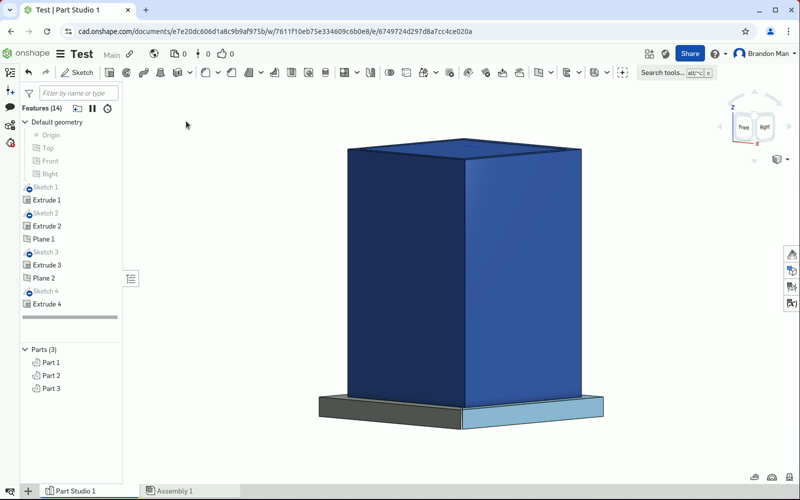
key(down, 3)
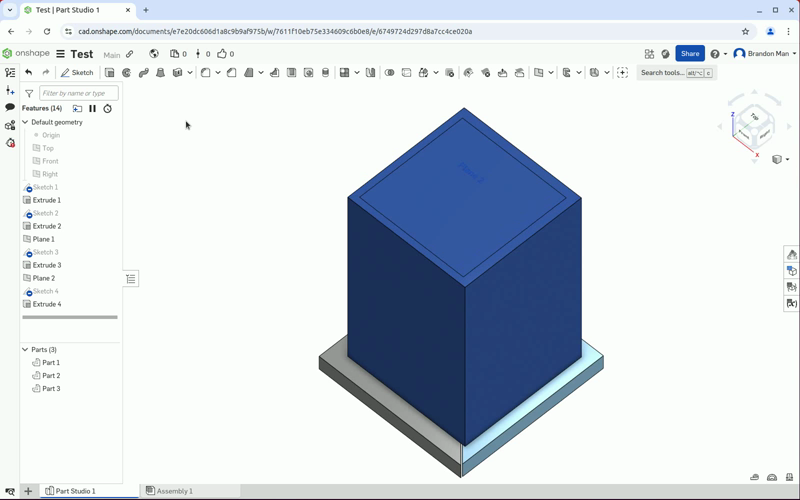
mouse_move(73, 189)
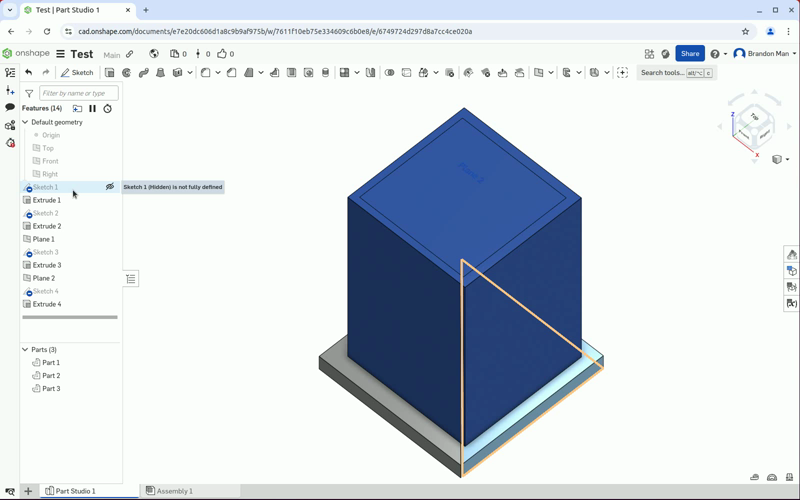
click(73, 189)